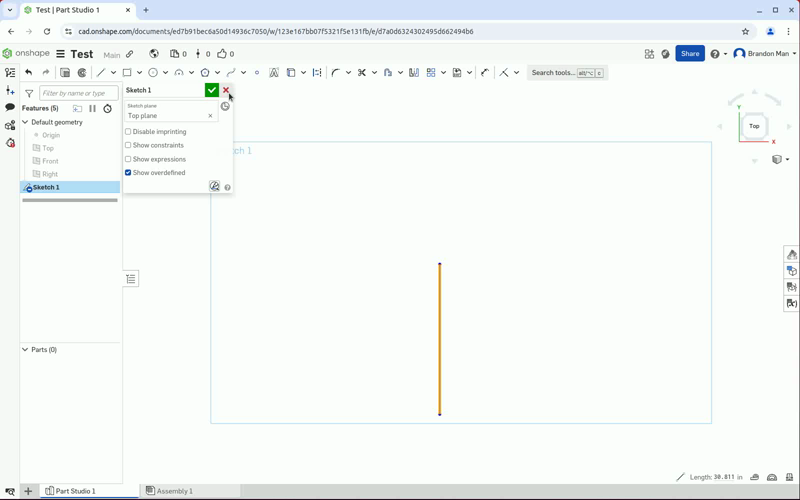
key(shift+h)
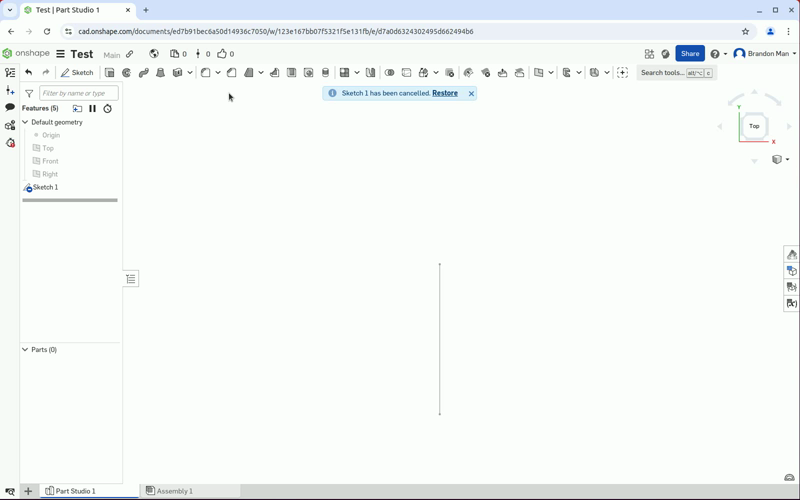
mouse_move(73, 352)
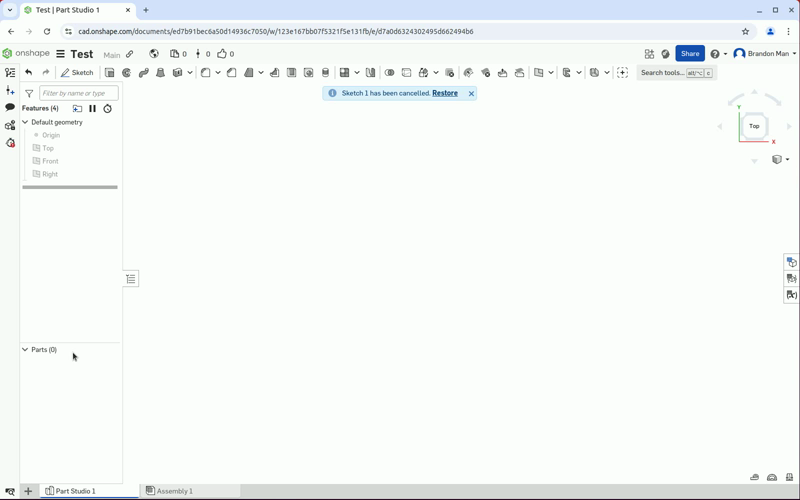
key(y)
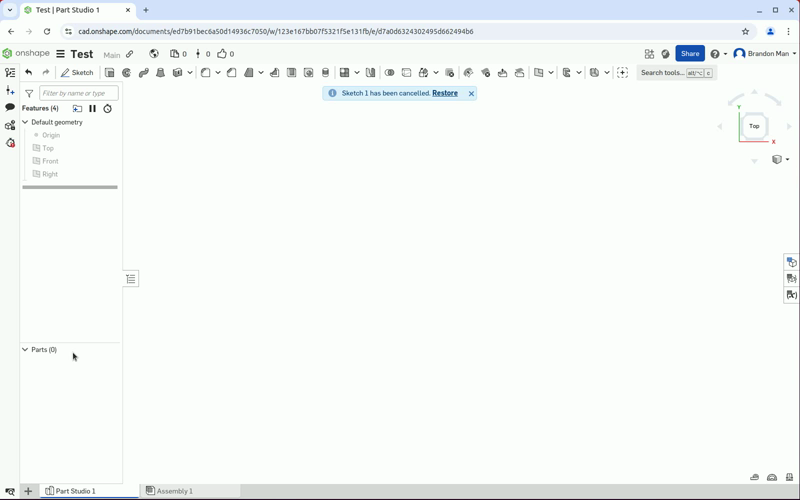
key(shift+p)
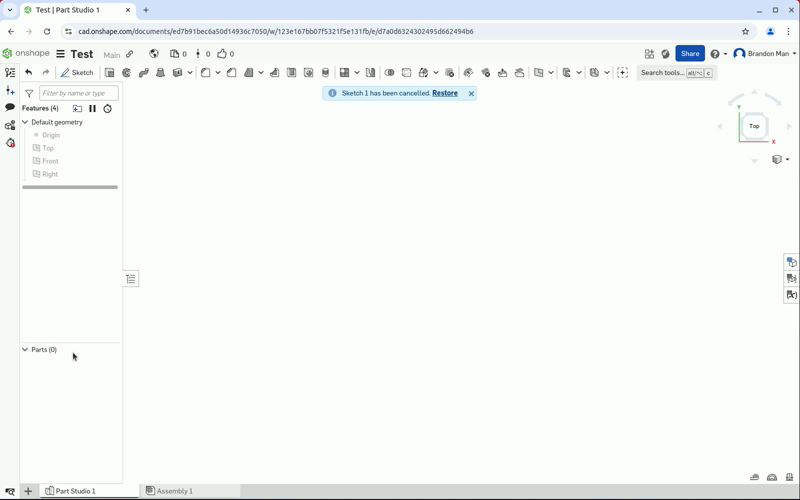
key(space)
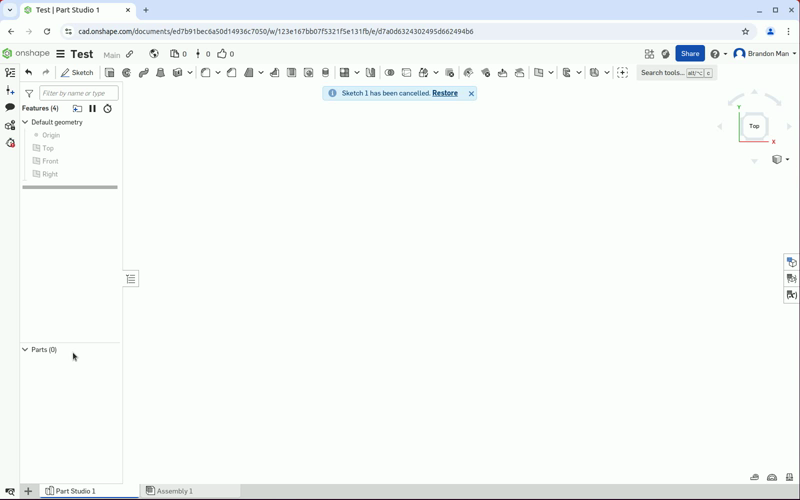
key_down(shift)
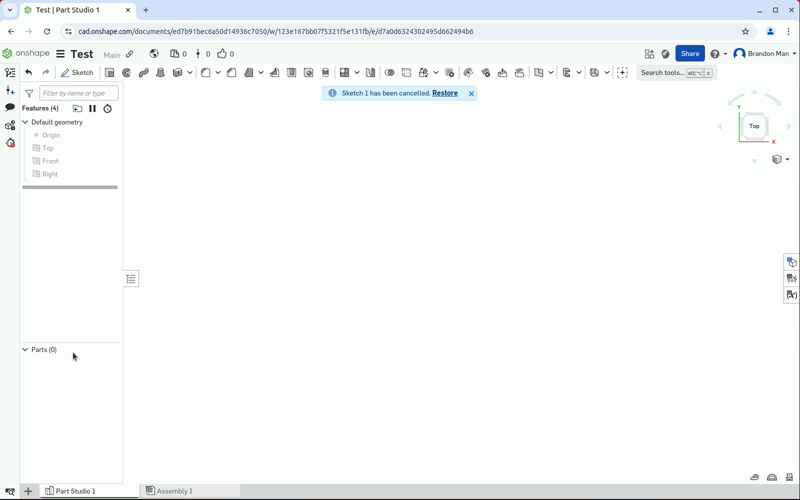
key(up)
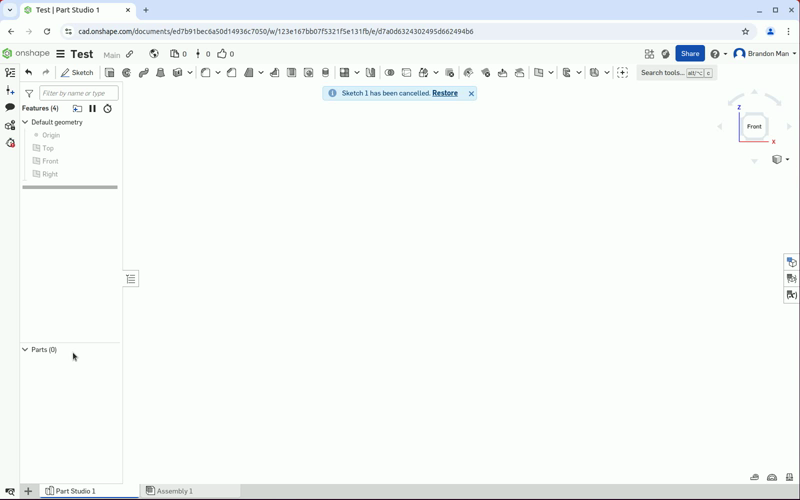
key_up(shift)
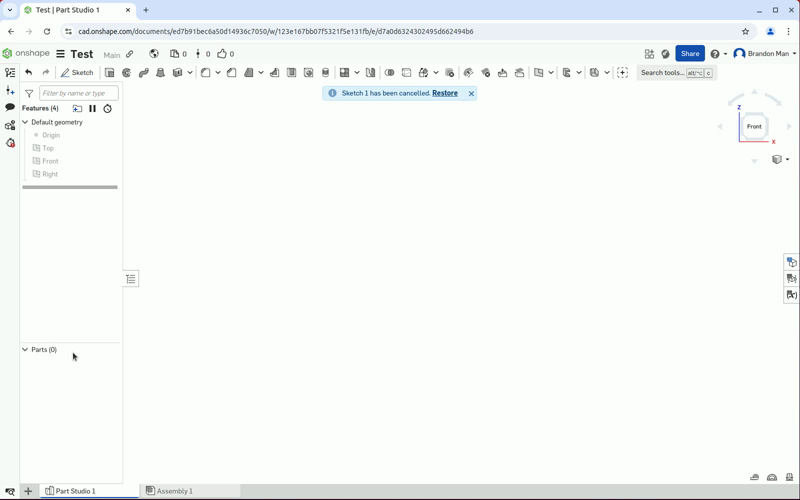
mouse_move(73, 352)
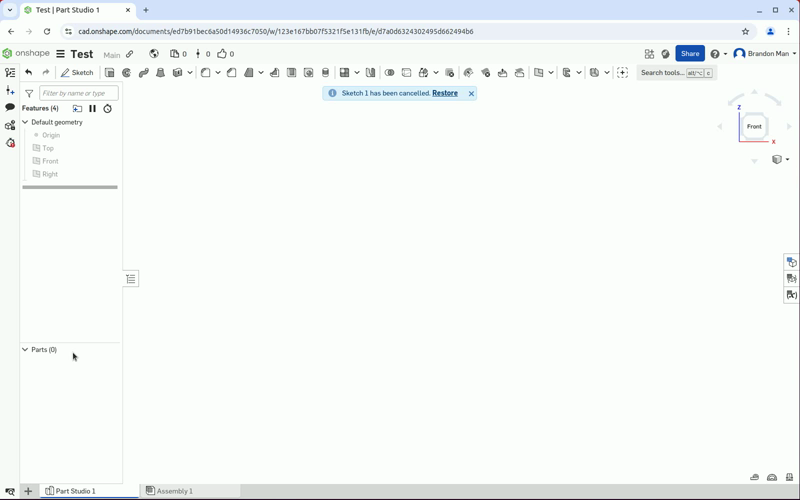
key(shift+y)
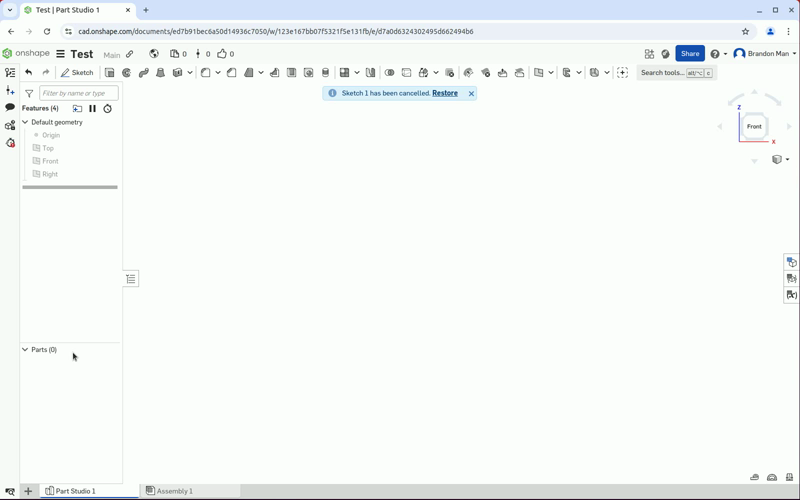
key(shift+s)
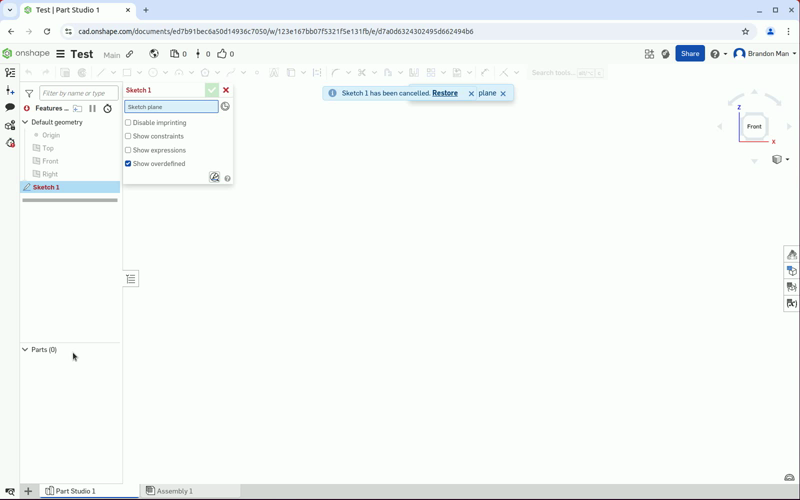
mouse_move(73, 163)
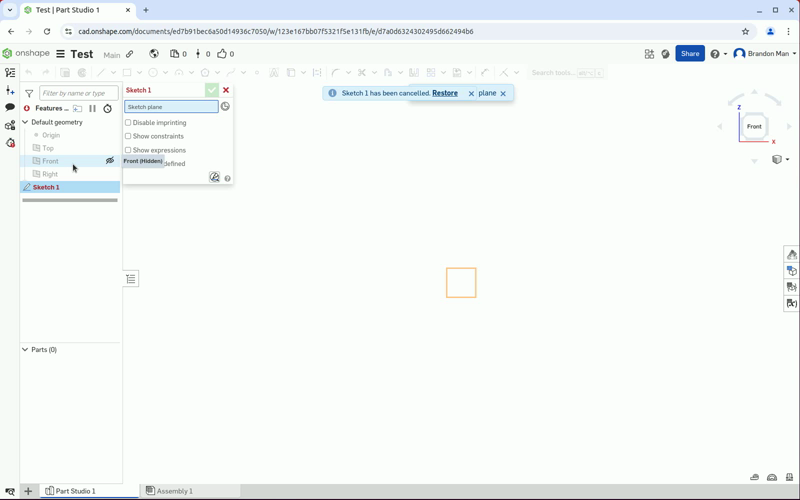
click(73, 163)
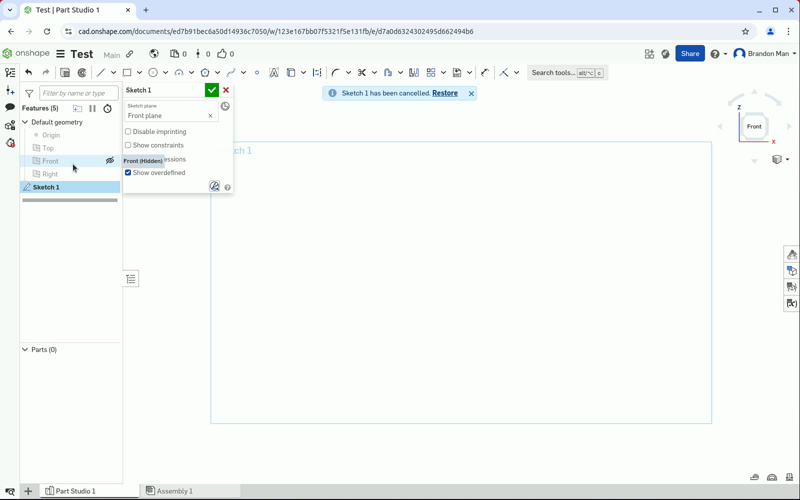
mouse_move(73, 352)
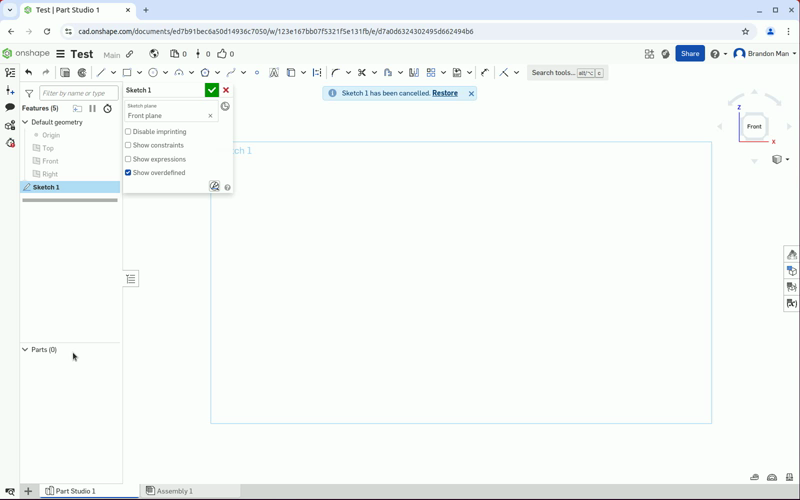
key(y)
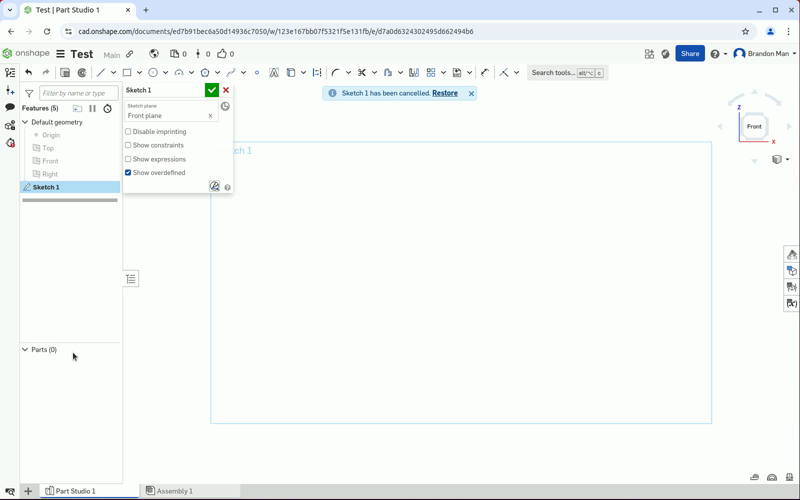
key(l)
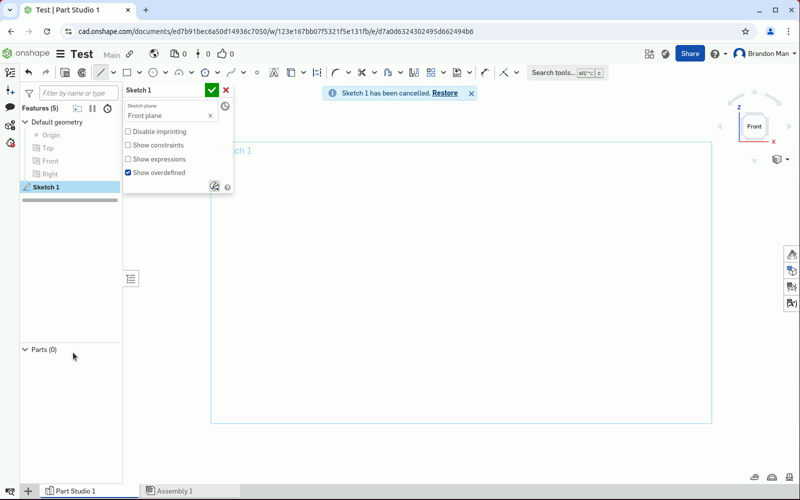
key_down(shift)
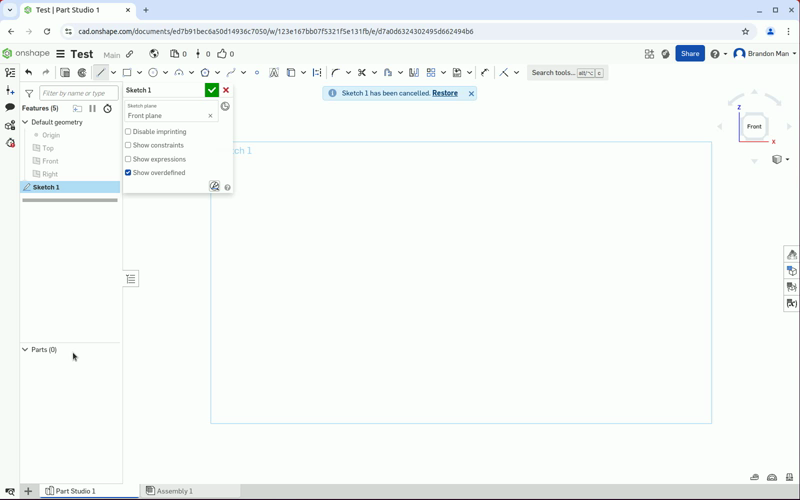
mouse_move(378, 298)
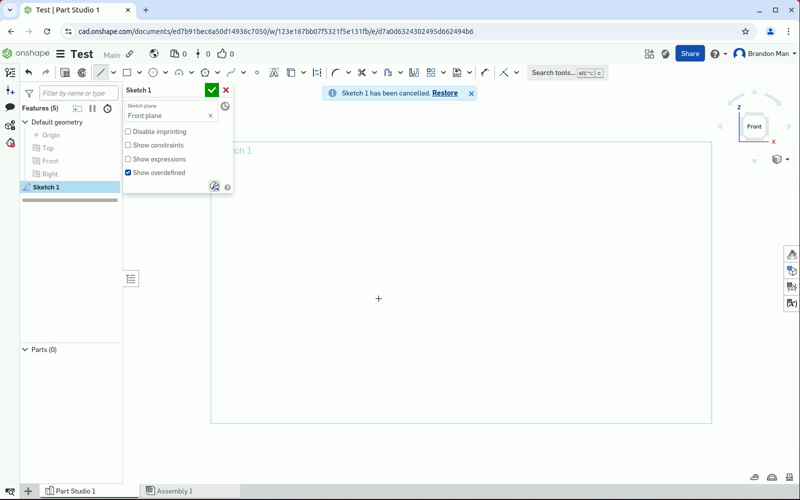
click(378, 298)
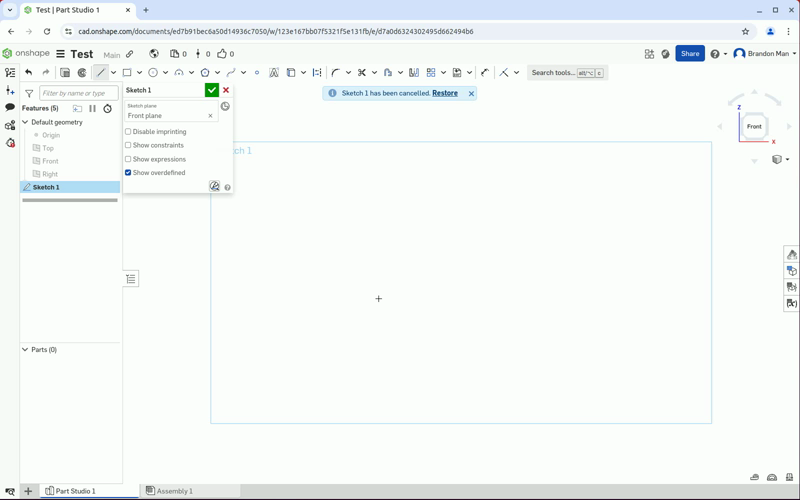
key_up(shift)
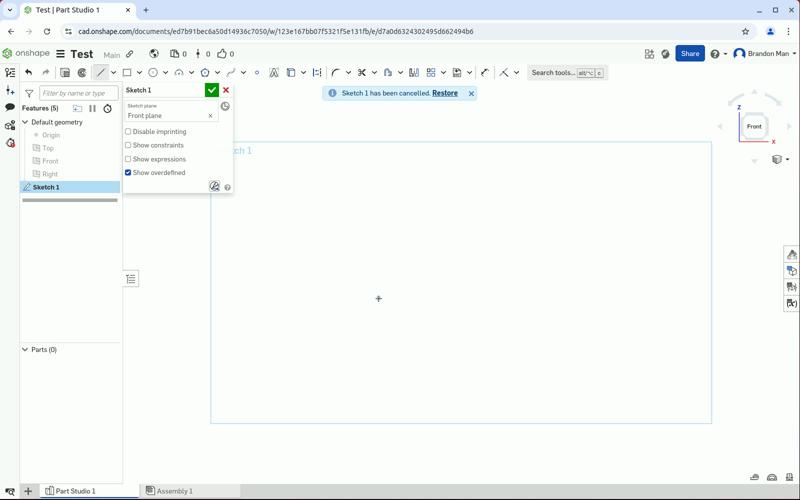
key_down(shift)
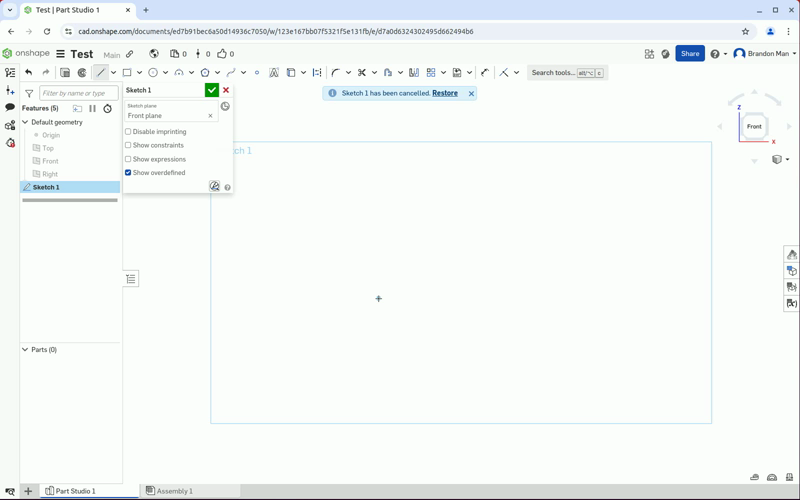
mouse_move(543, 298)
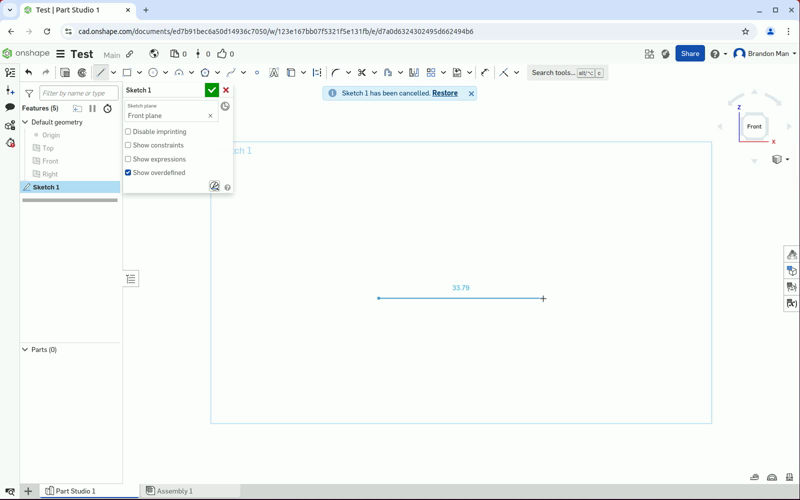
click(543, 298)
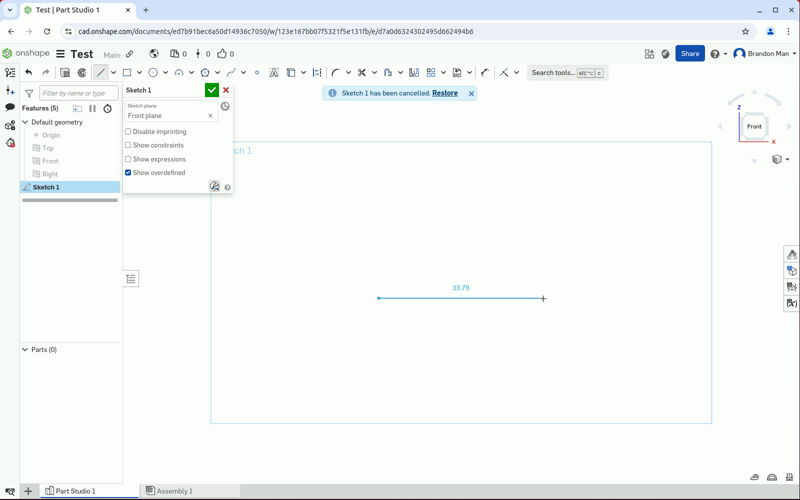
key_up(shift)
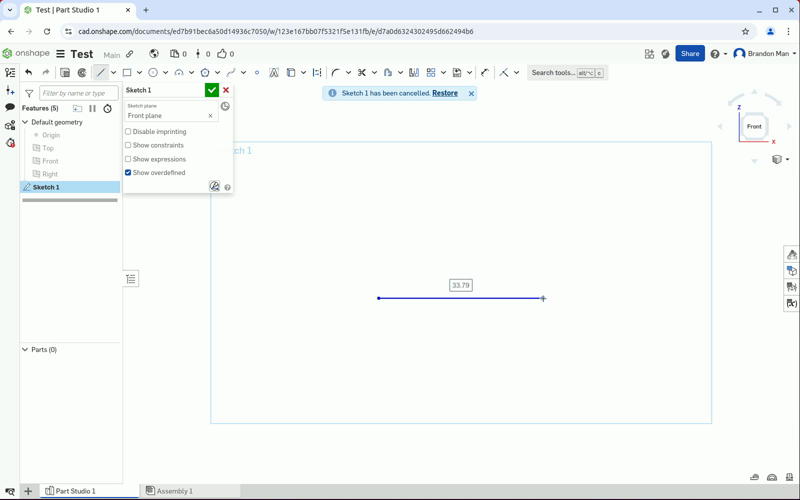
key_down(shift)
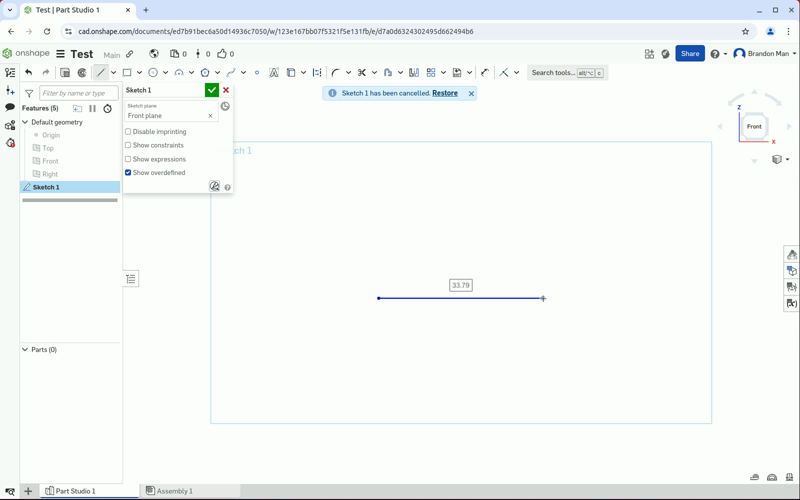
mouse_move(573, 298)
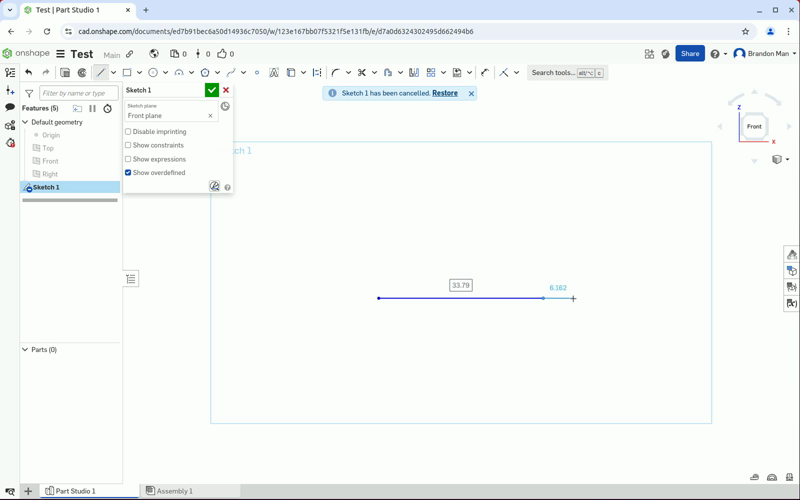
mouse_move(543, 268)
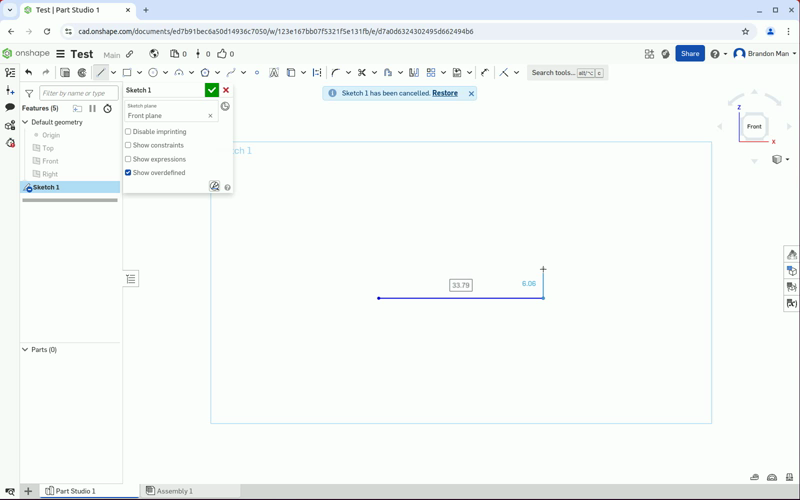
click(543, 268)
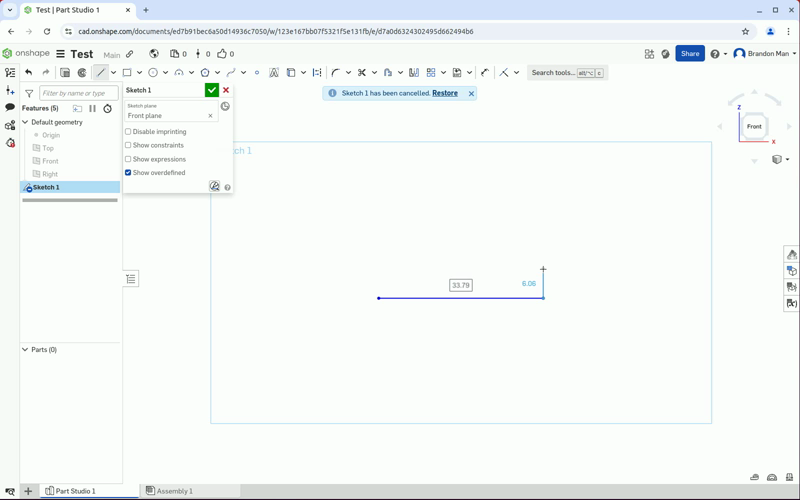
key_up(shift)
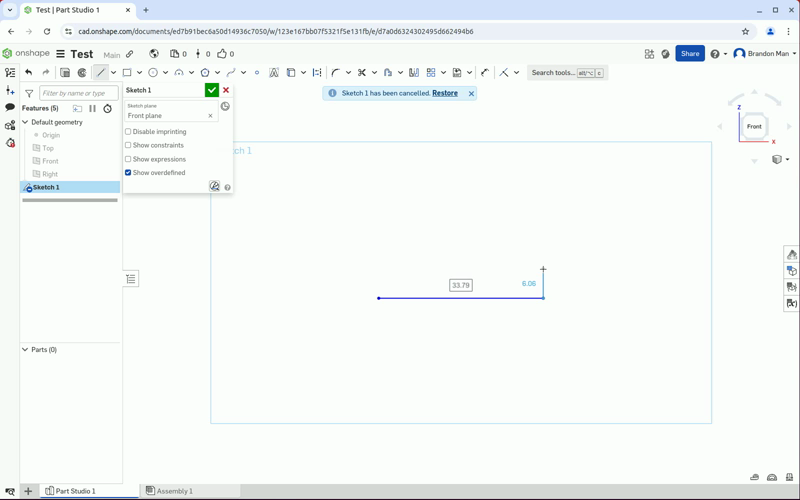
key_down(shift)
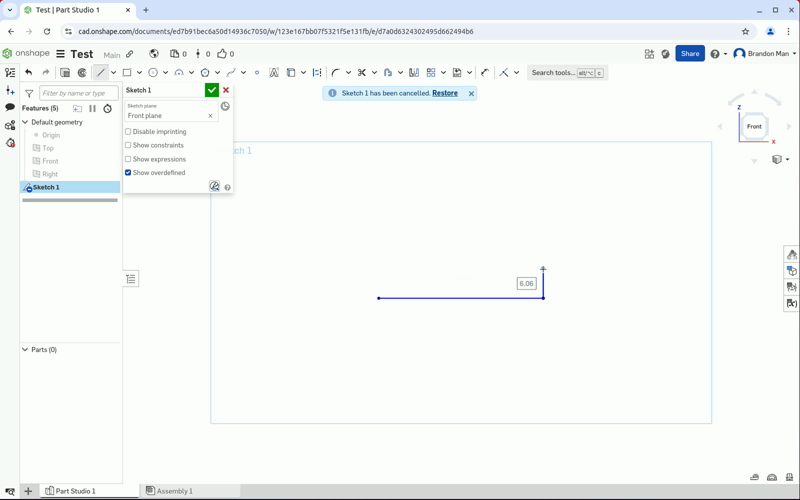
mouse_move(378, 268)
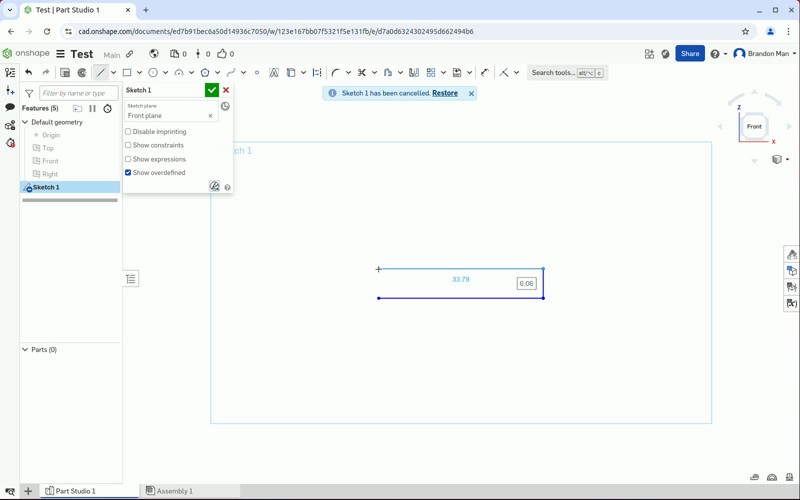
click(378, 268)
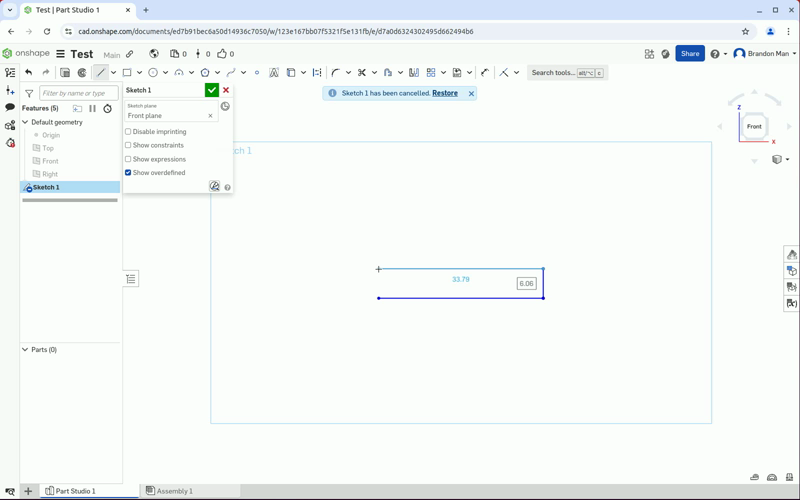
key_up(shift)
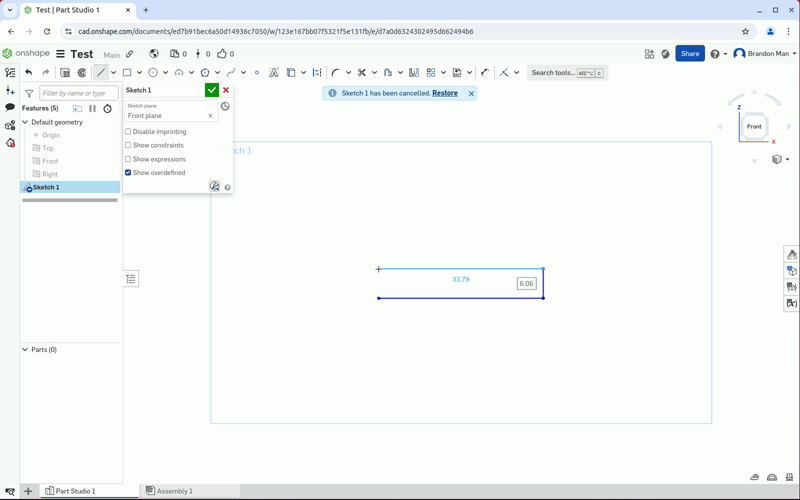
mouse_move(408, 268)
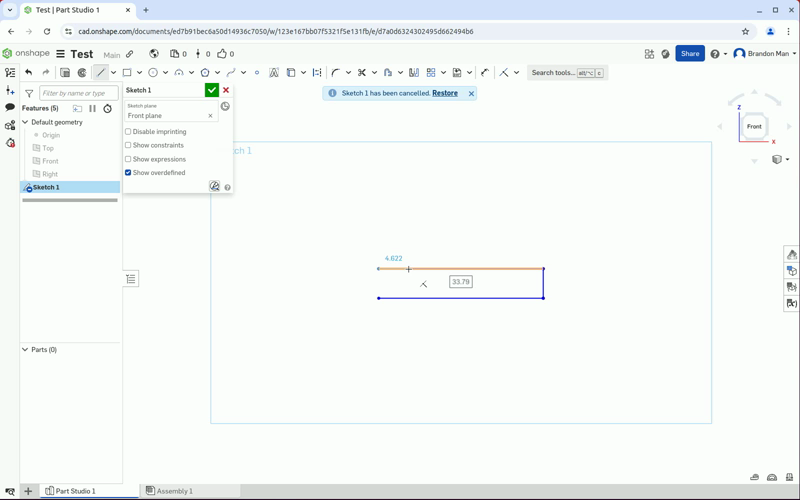
key_down(shift)
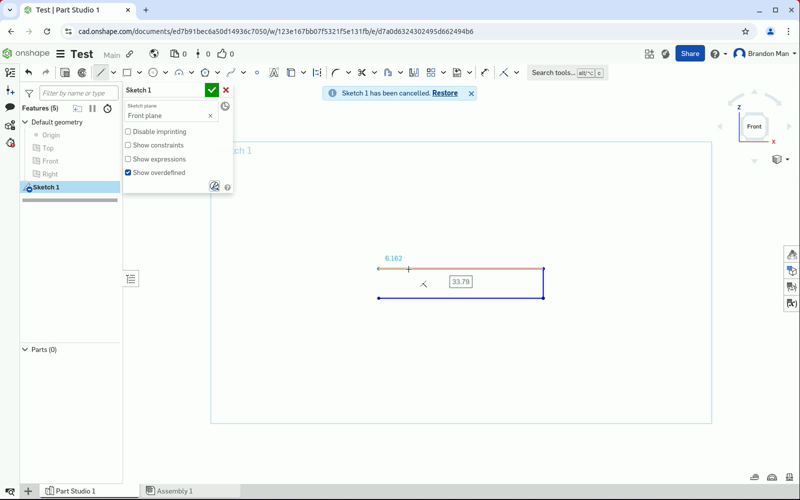
mouse_move(378, 298)
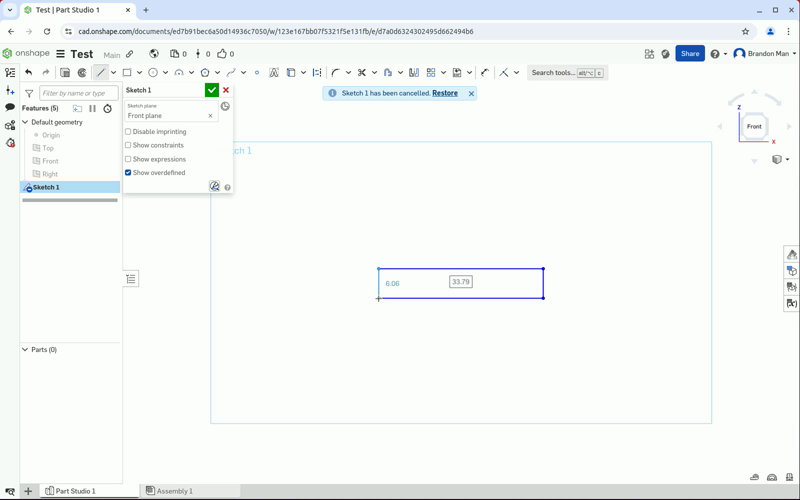
key_up(shift)
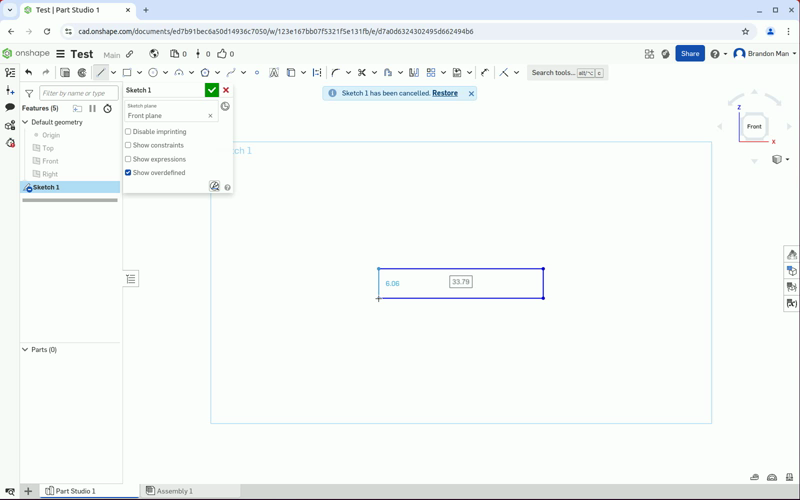
click(378, 298)
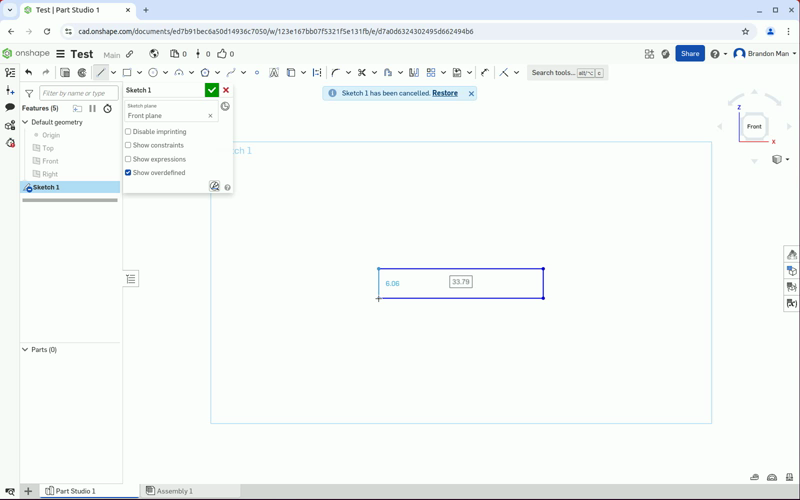
key(esc)
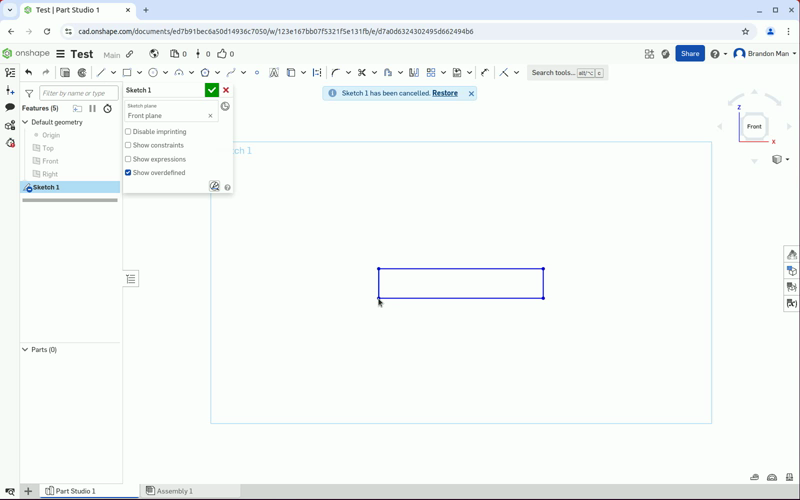
mouse_move(428, 288)
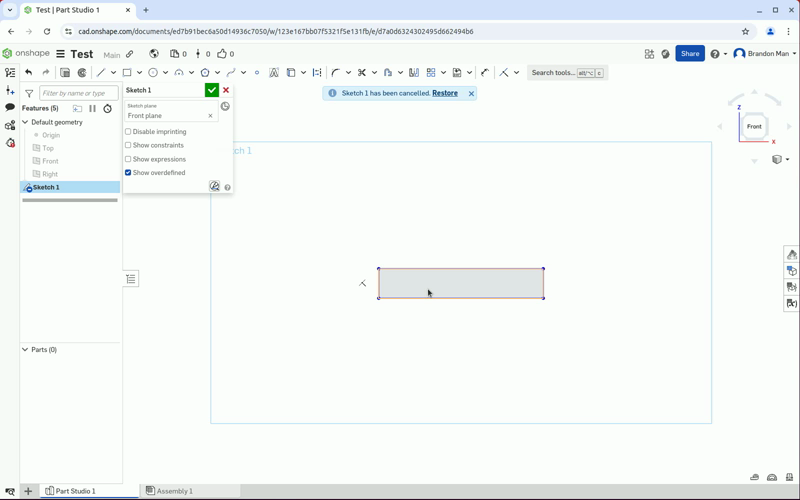
click(428, 288)
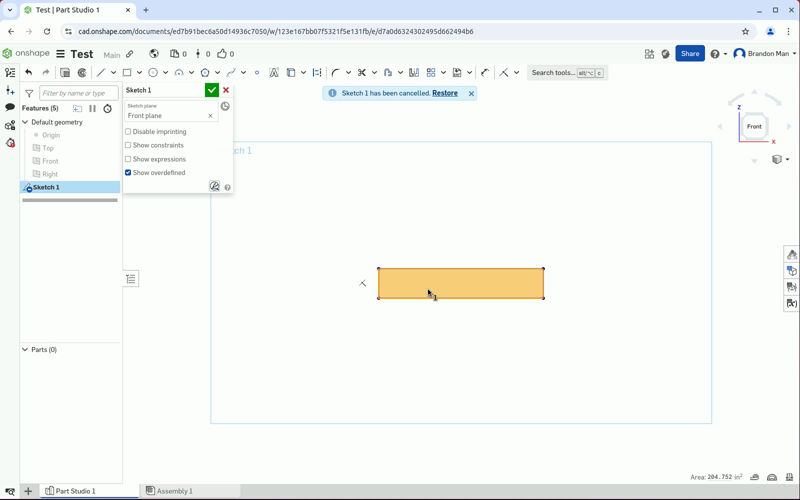
mouse_move(73, 352)
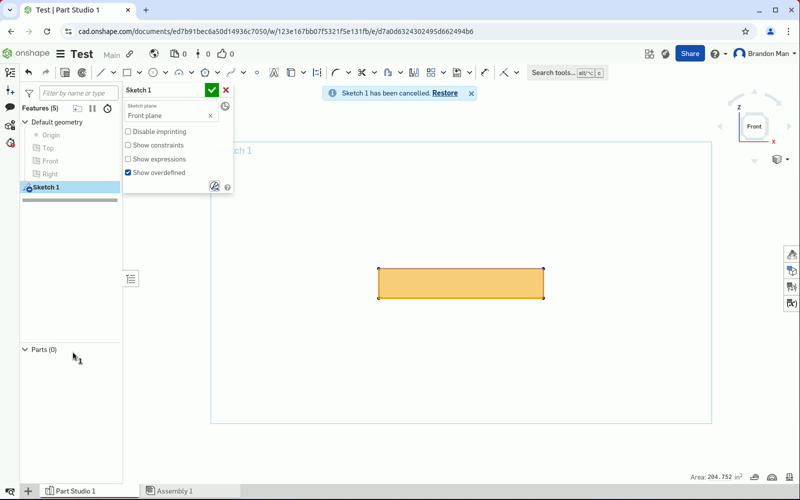
key(shift+y)
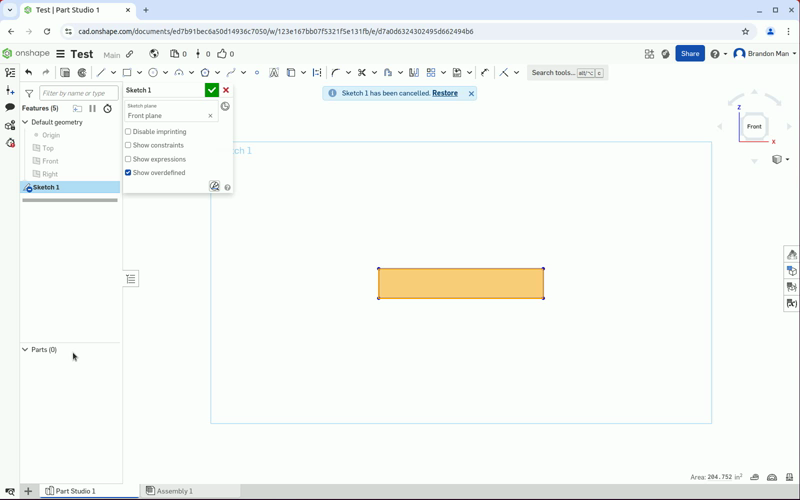
key(shift+e)
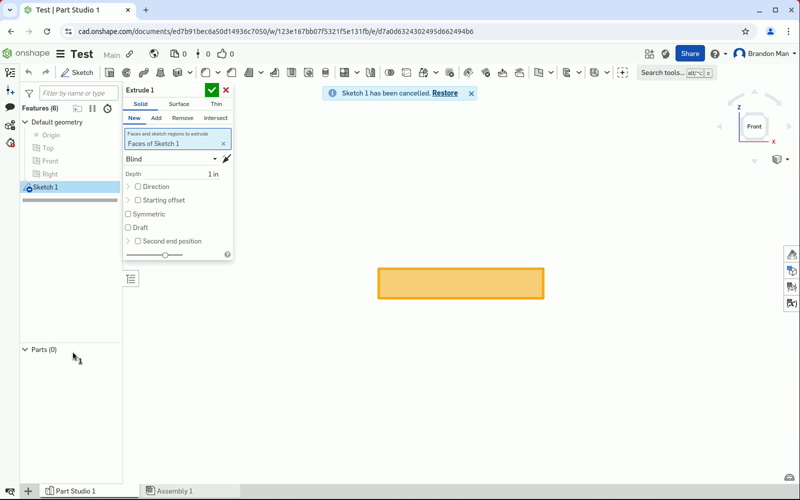
mouse_move(143, 106)
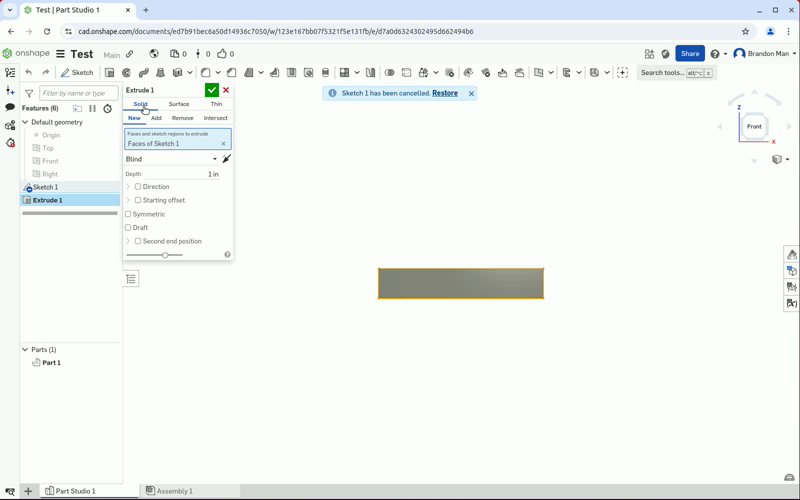
click(143, 106)
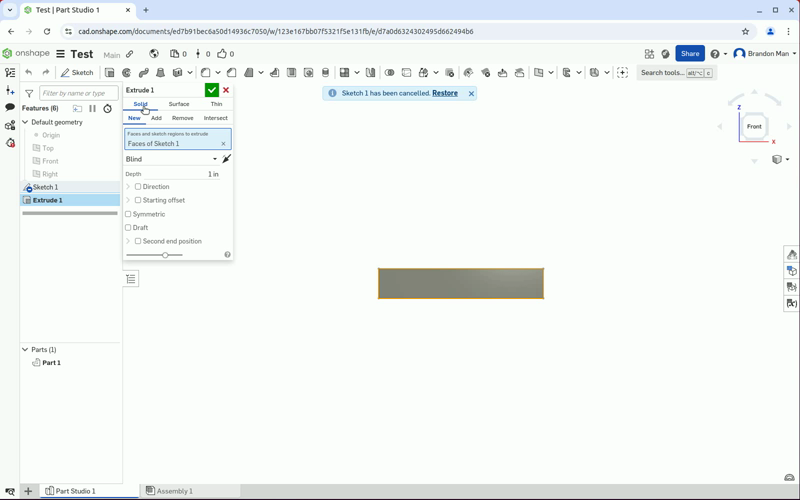
mouse_move(137, 120)
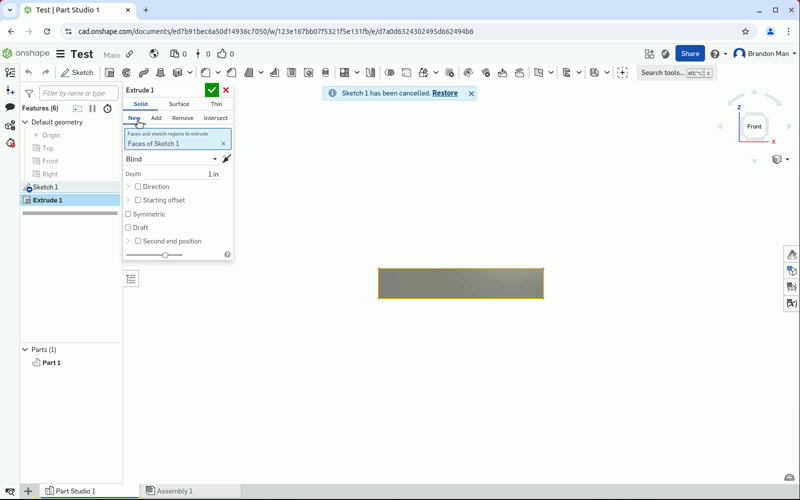
click(137, 120)
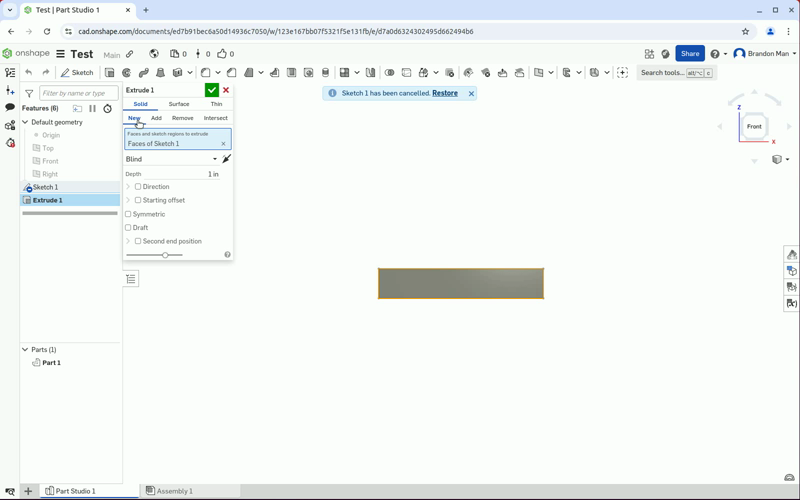
key(tab, 4)
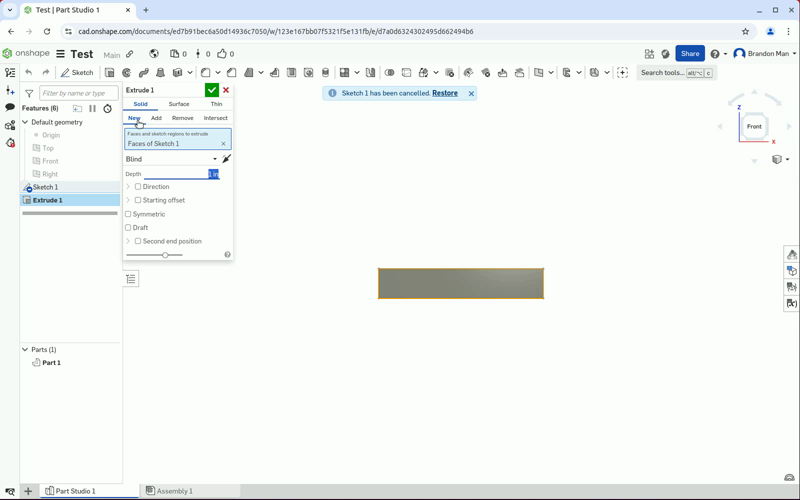
text(0.481)
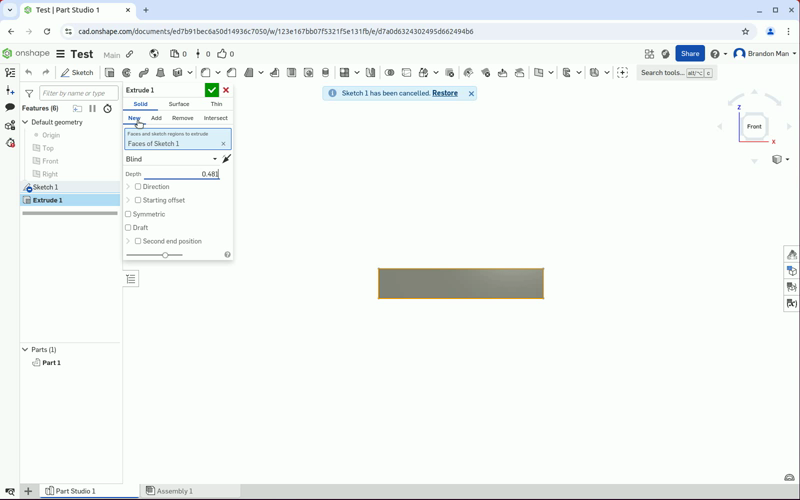
key(enter)
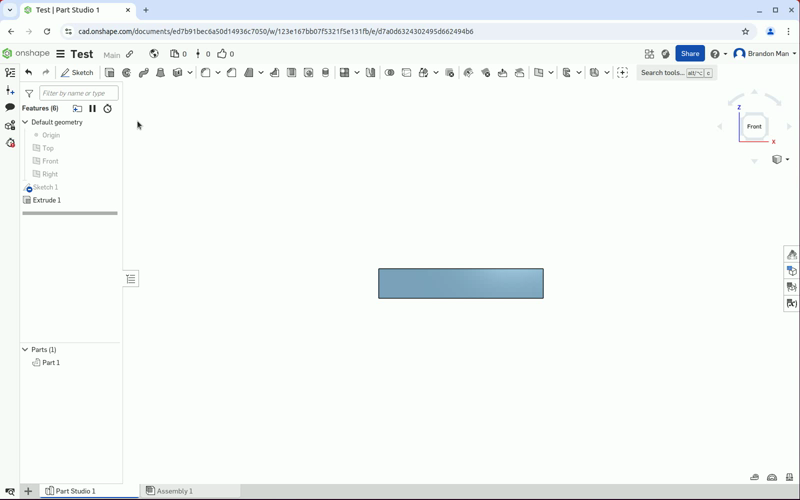
key(shift+h)
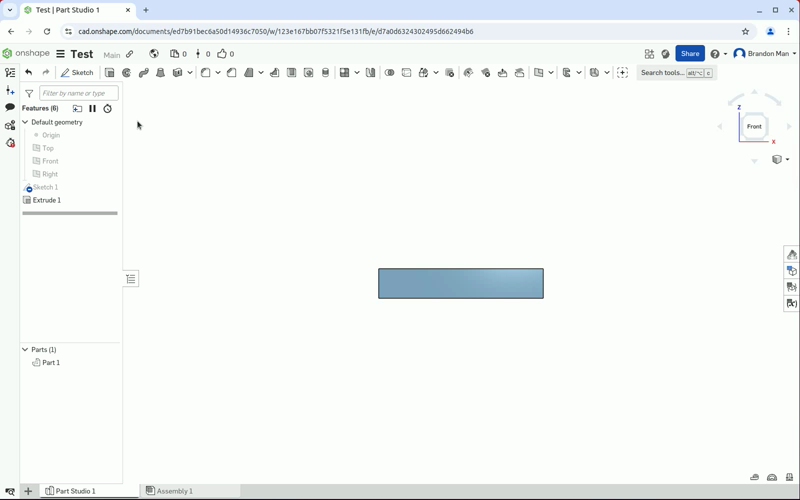
key(shift+h)
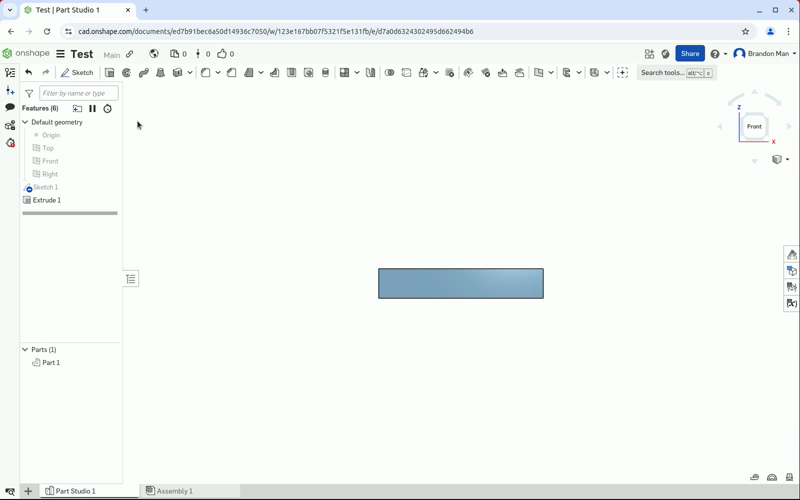
mouse_move(73, 189)
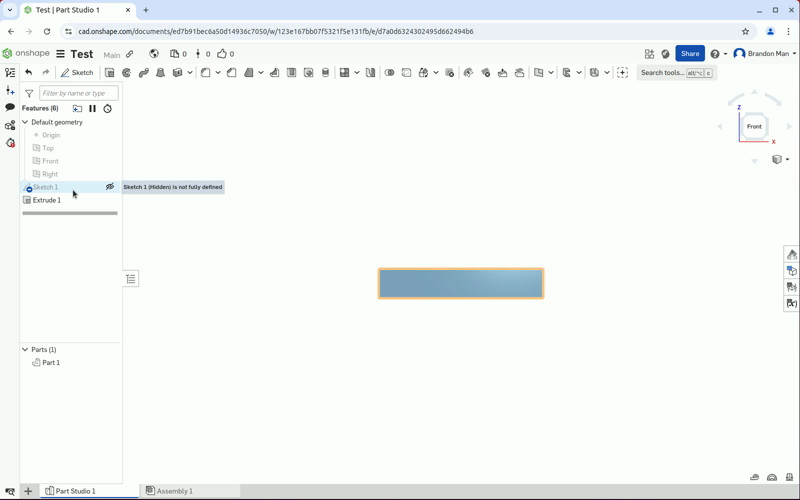
click(73, 189)
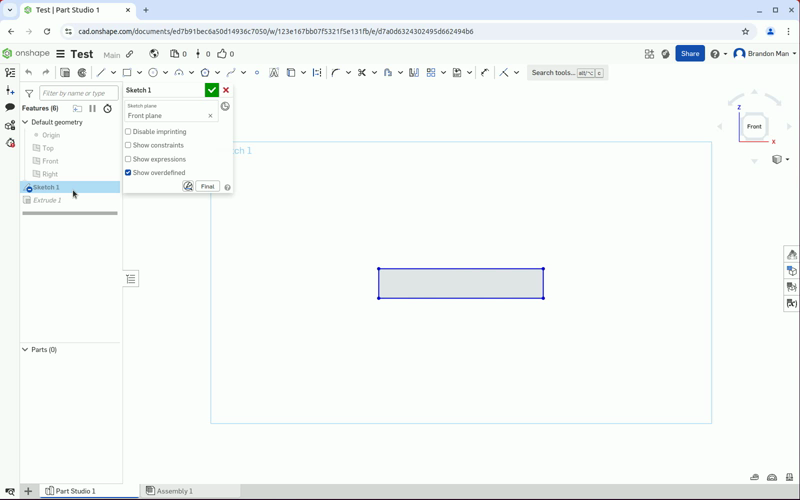
mouse_move(229, 92)
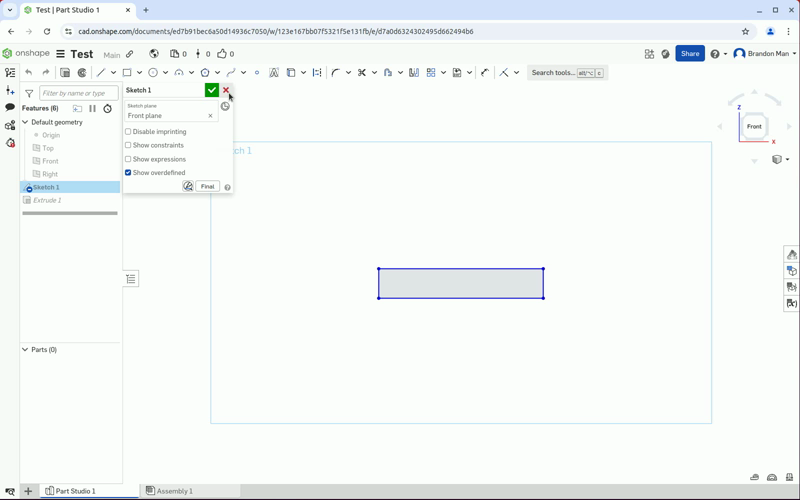
click(229, 92)
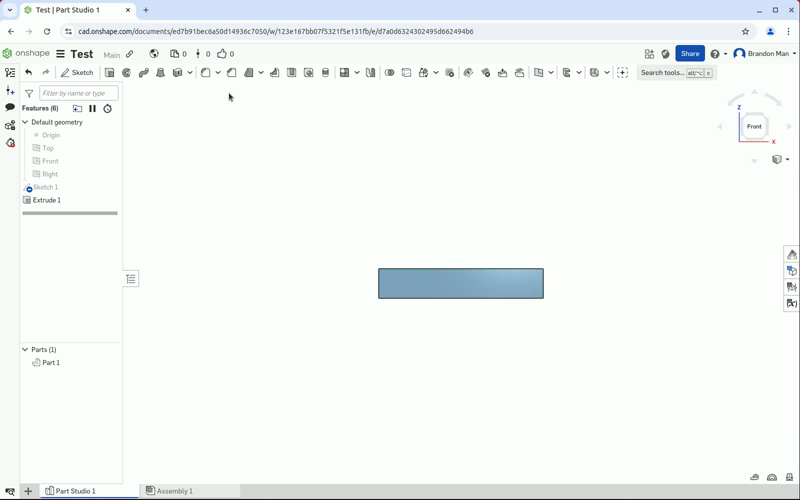
mouse_move(541, 75)
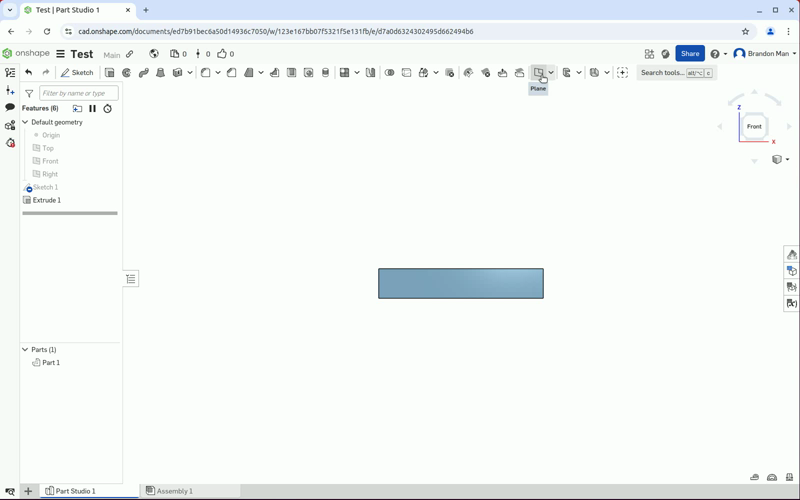
click(541, 75)
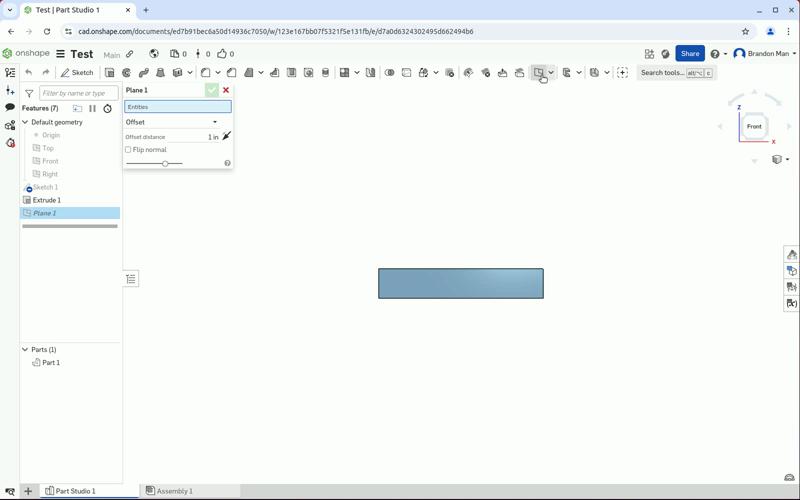
mouse_move(73, 163)
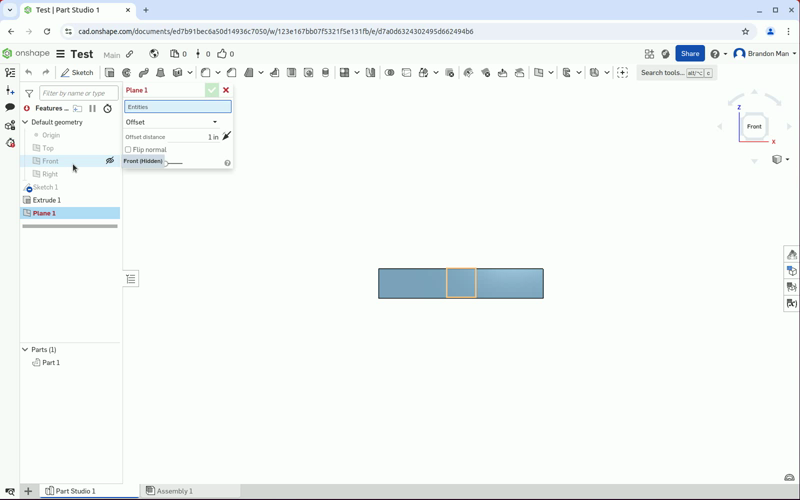
click(73, 163)
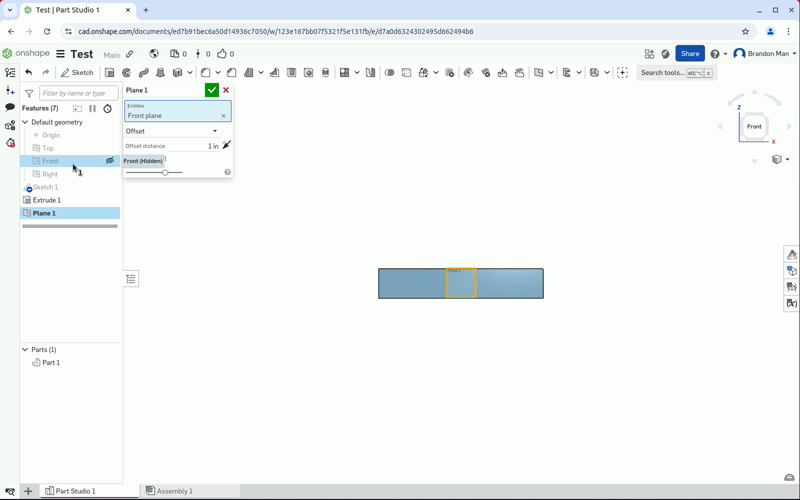
key(tab, 2)
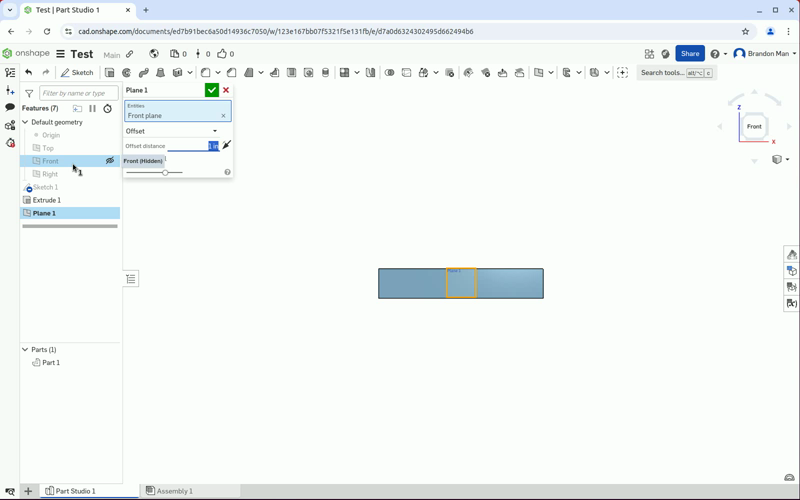
text(0.493)
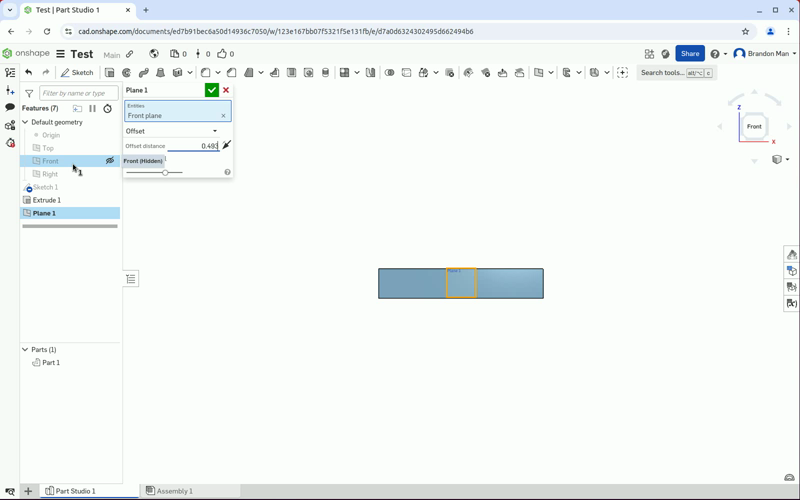
key(enter, 2)
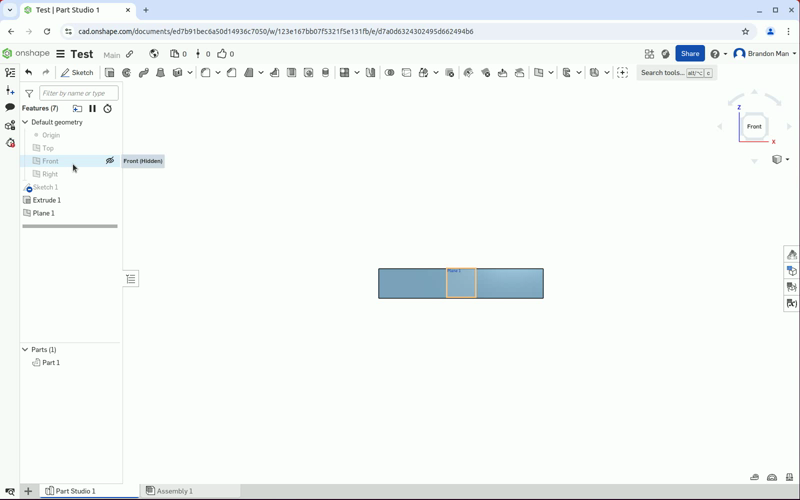
key(shift+s)
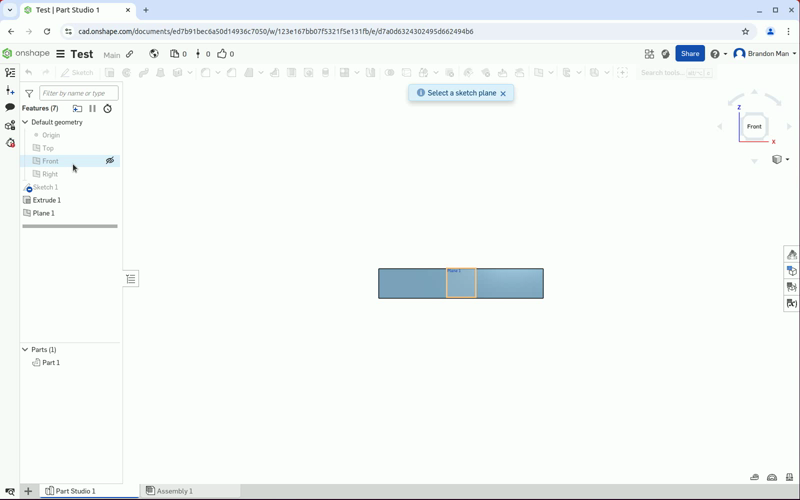
mouse_move(73, 215)
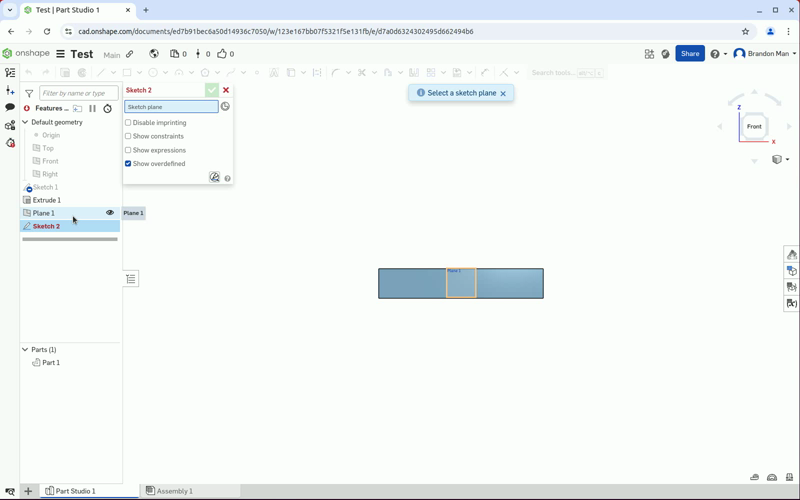
click(73, 215)
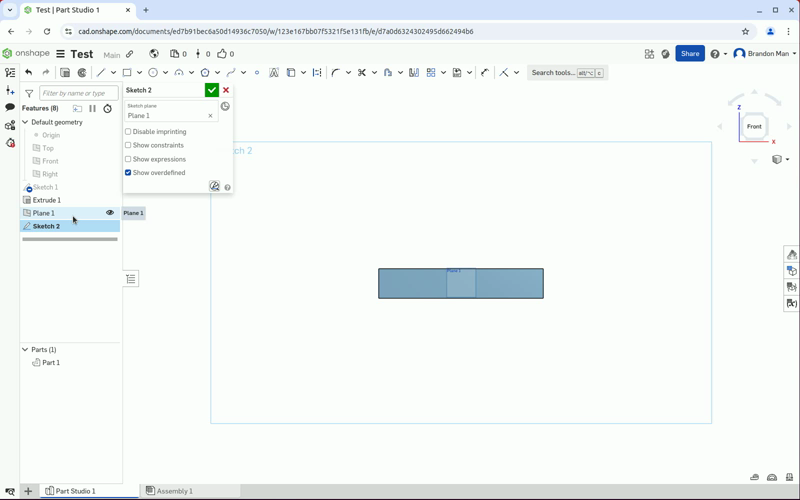
mouse_move(73, 352)
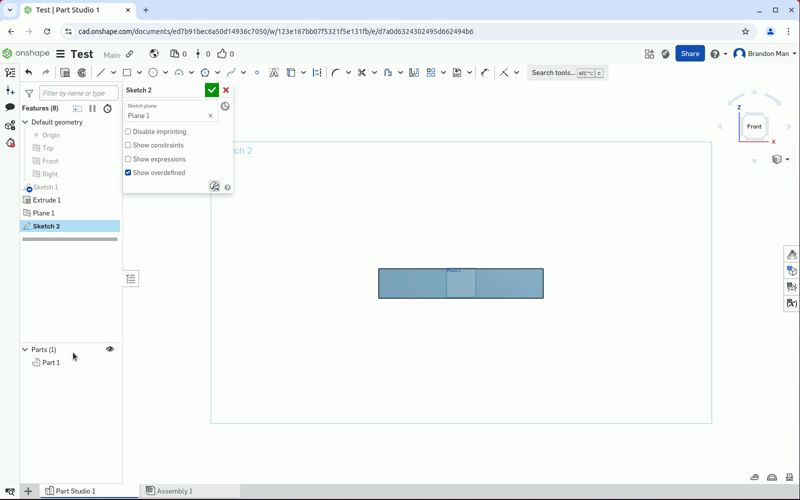
key(y)
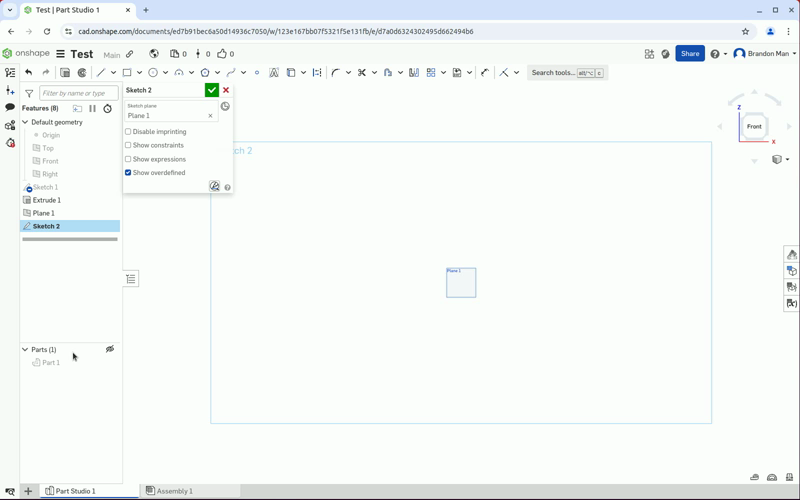
key(l)
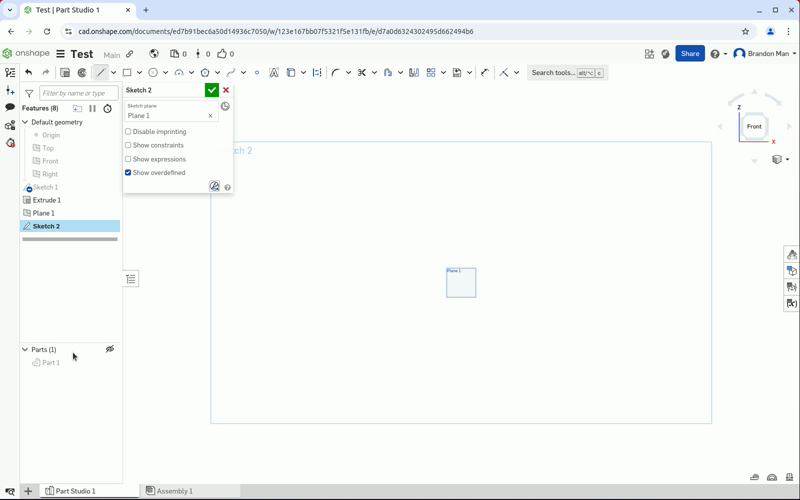
key_down(shift)
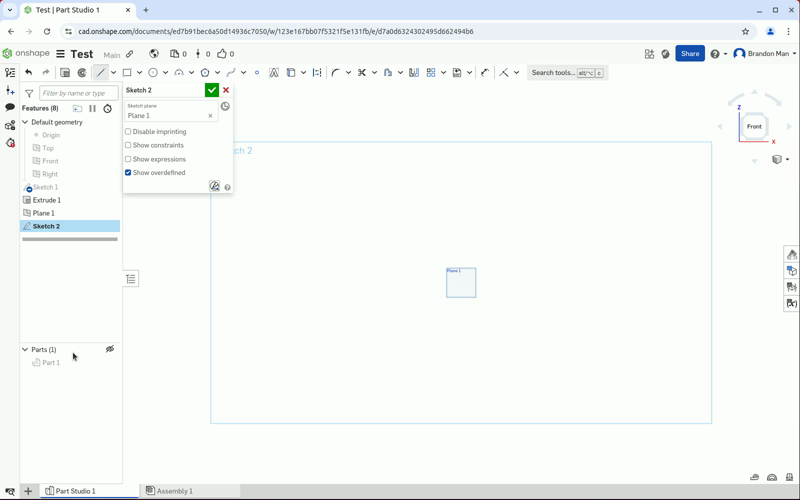
mouse_move(538, 298)
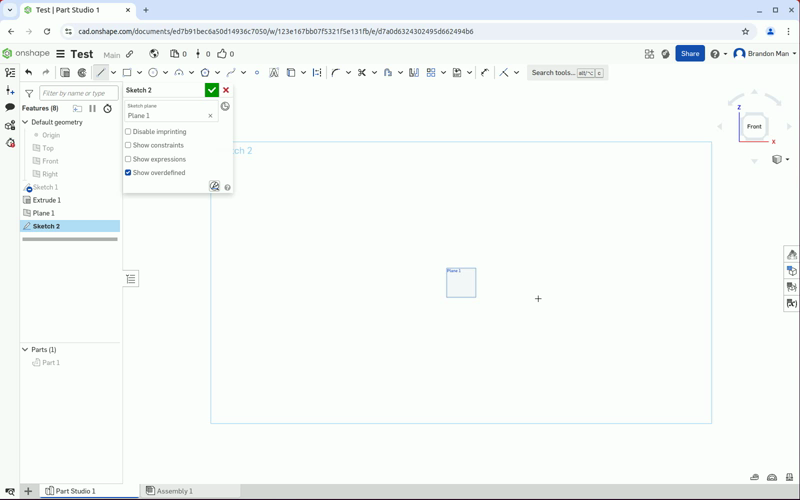
click(538, 298)
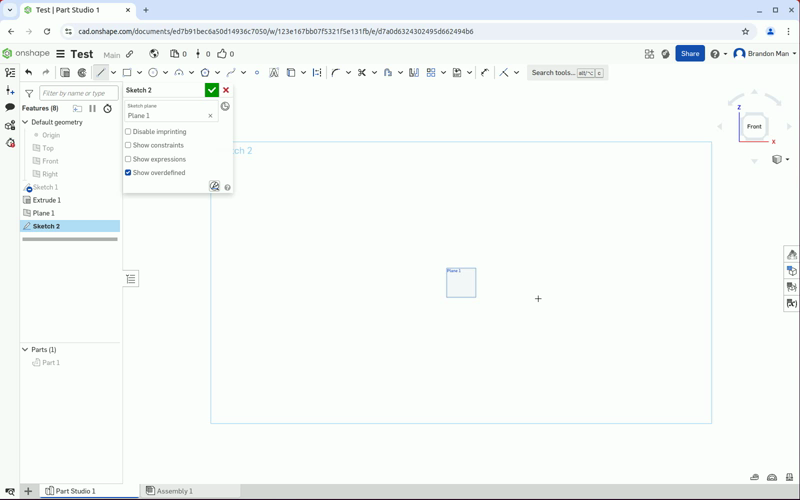
key_up(shift)
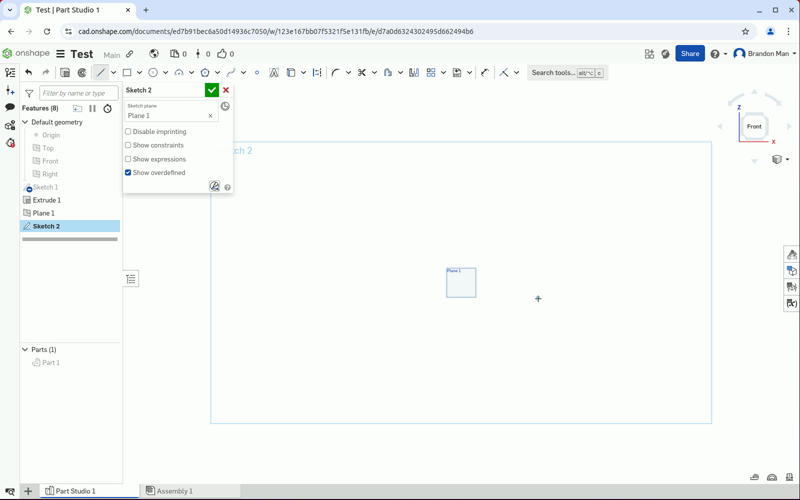
key_down(shift)
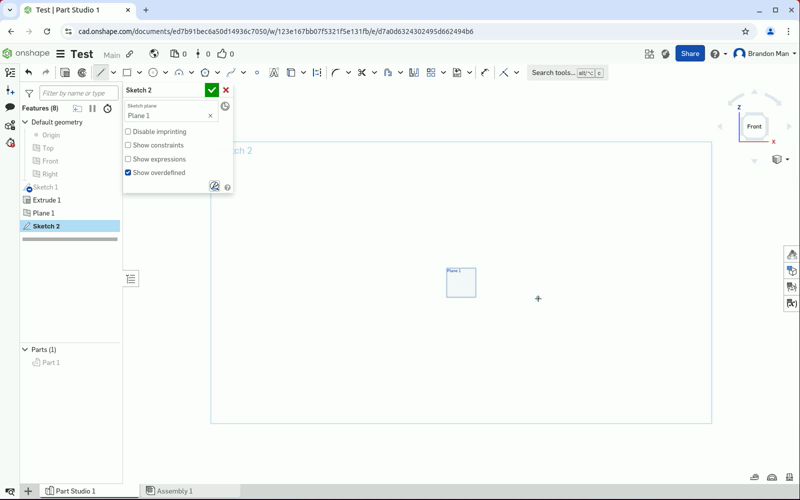
mouse_move(568, 298)
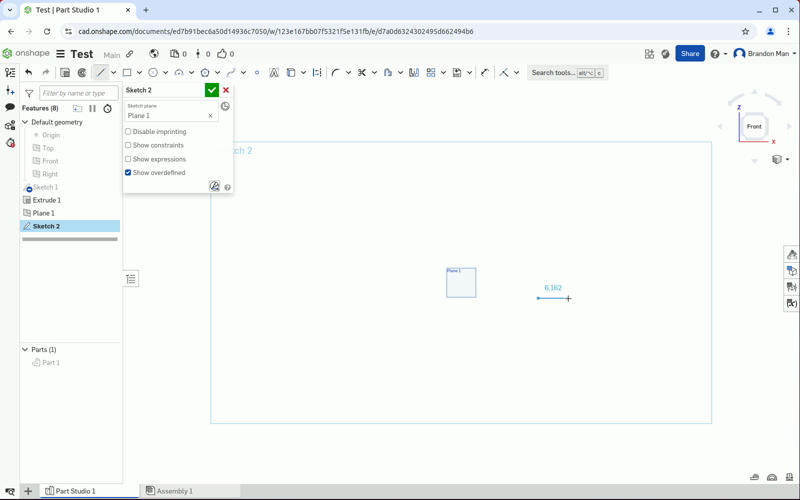
mouse_move(543, 298)
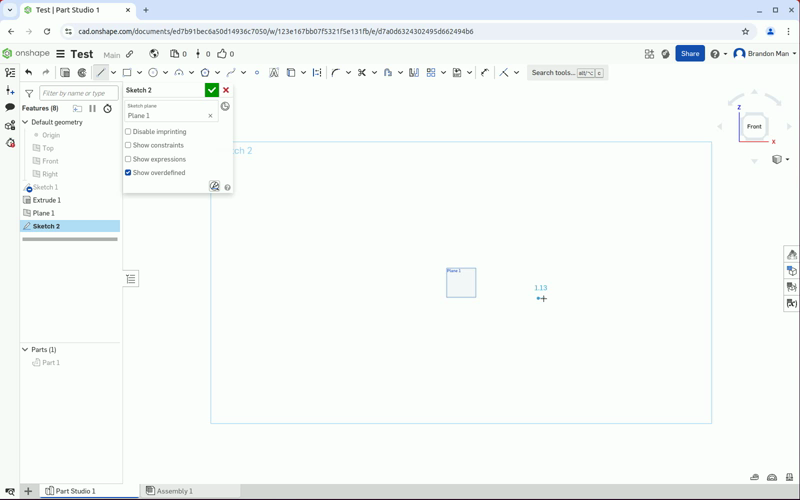
scroll(6)
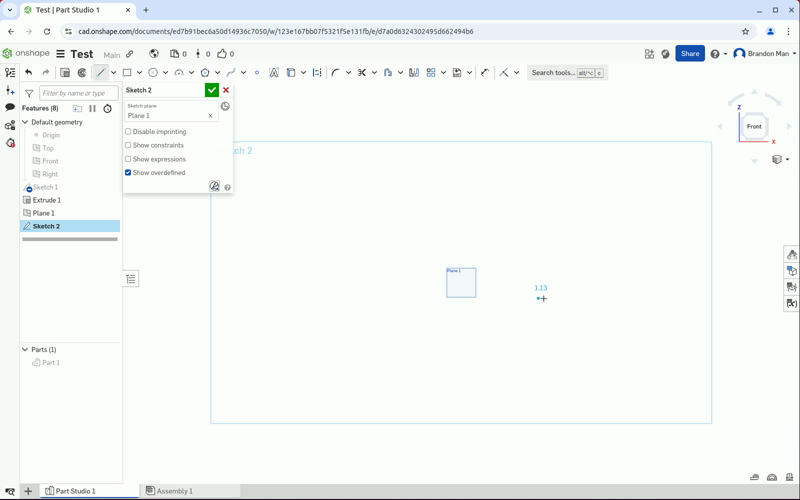
scroll(6)
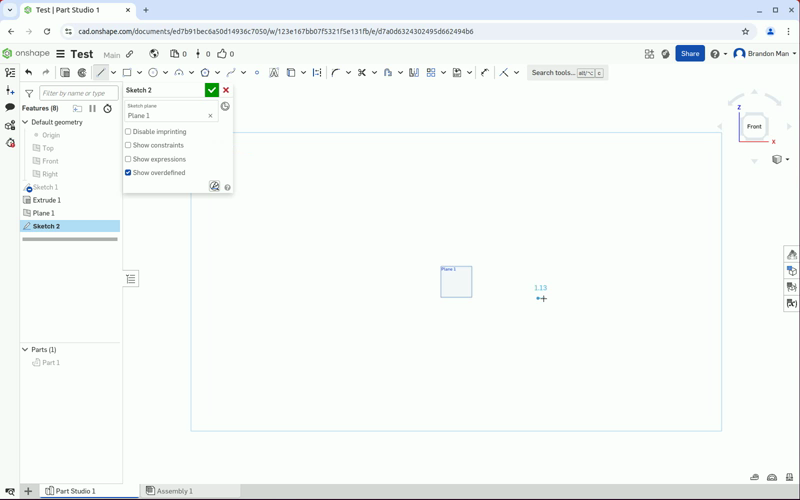
scroll(6)
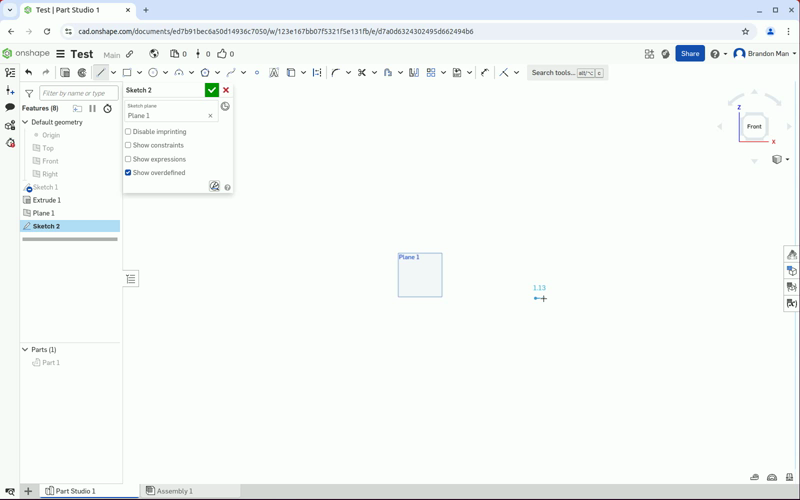
scroll(6)
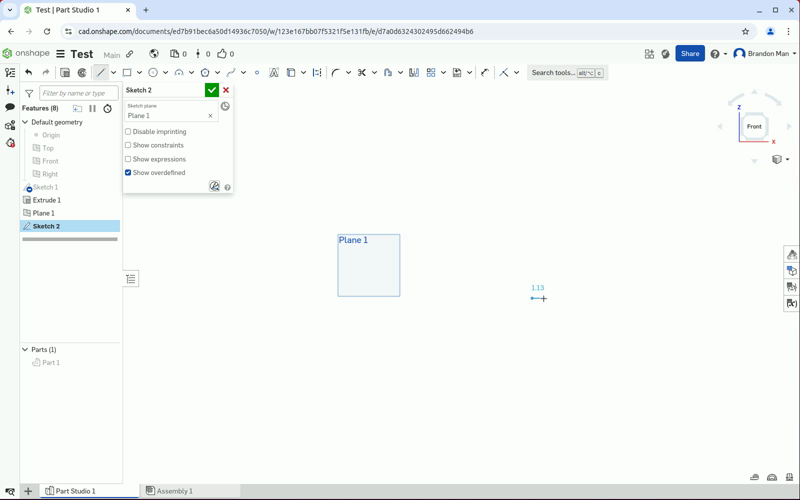
scroll(6)
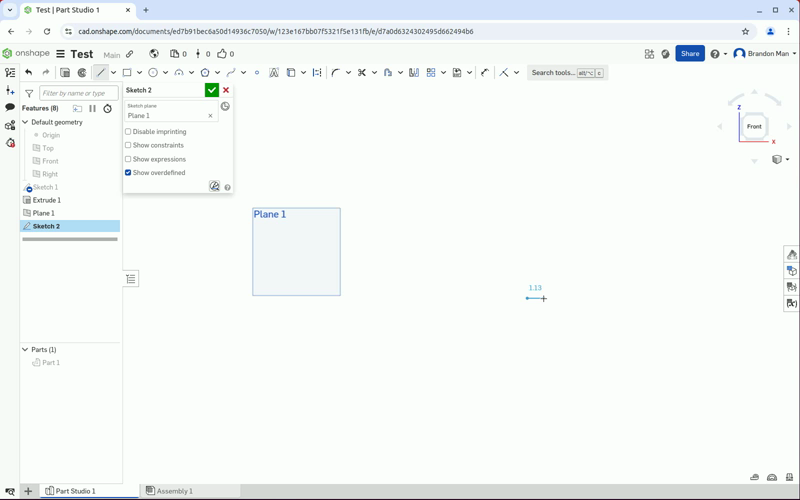
scroll(6)
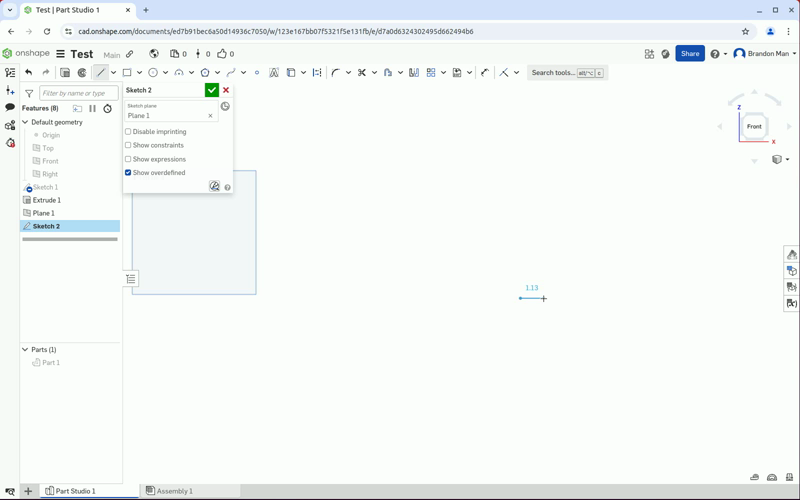
scroll(6)
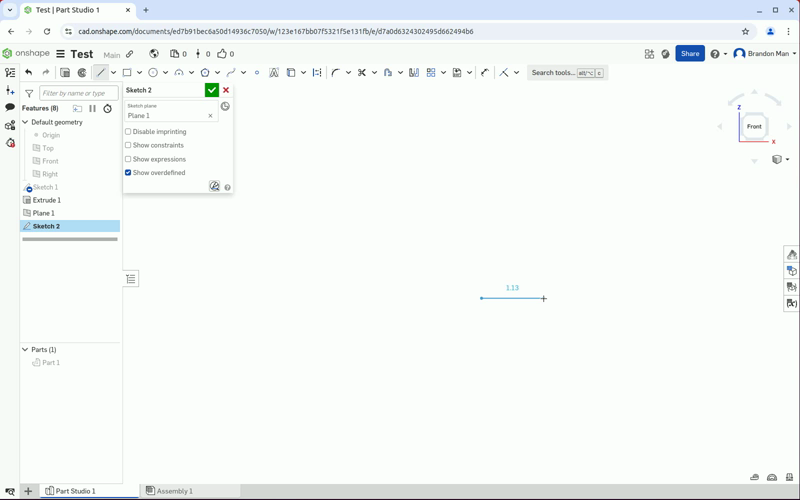
click(543, 298)
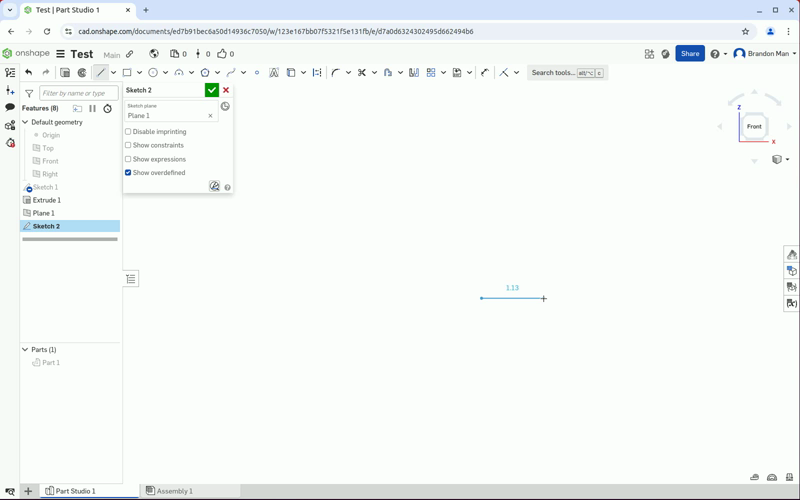
scroll(-6)
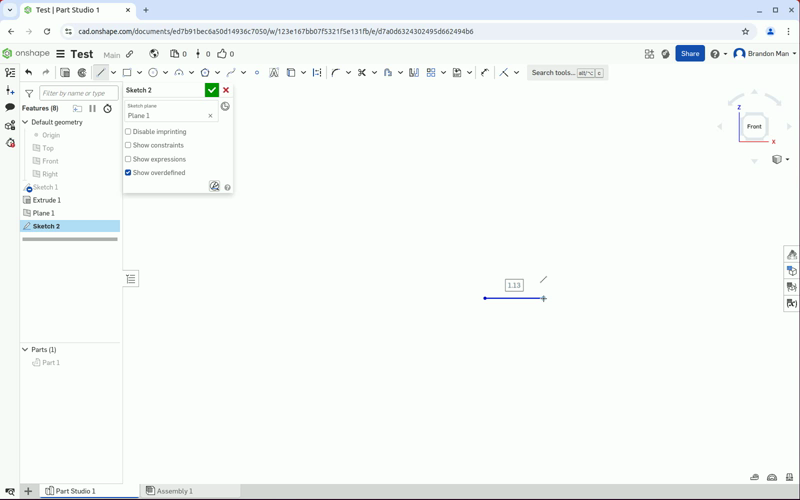
scroll(-6)
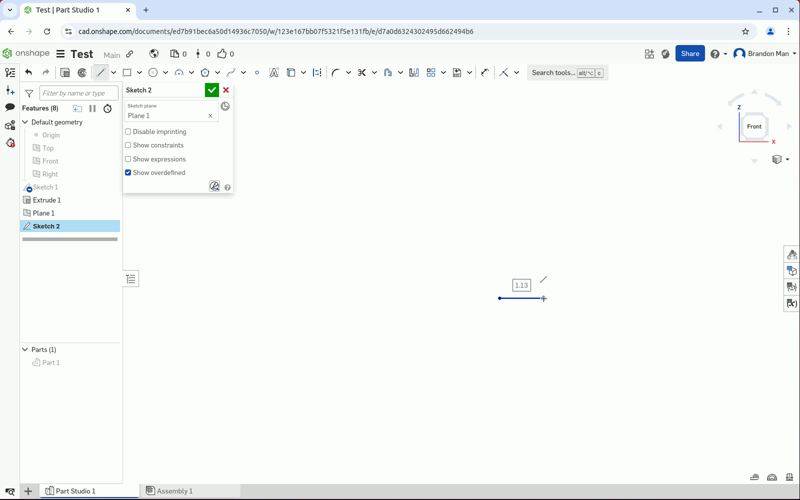
scroll(-6)
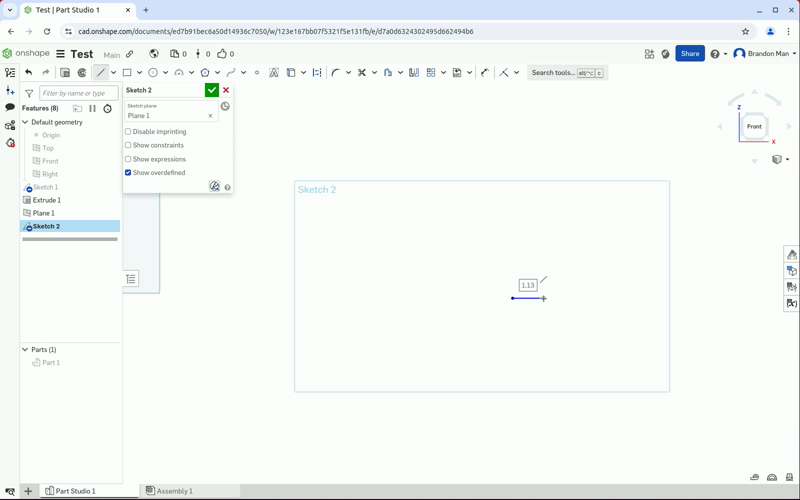
scroll(-6)
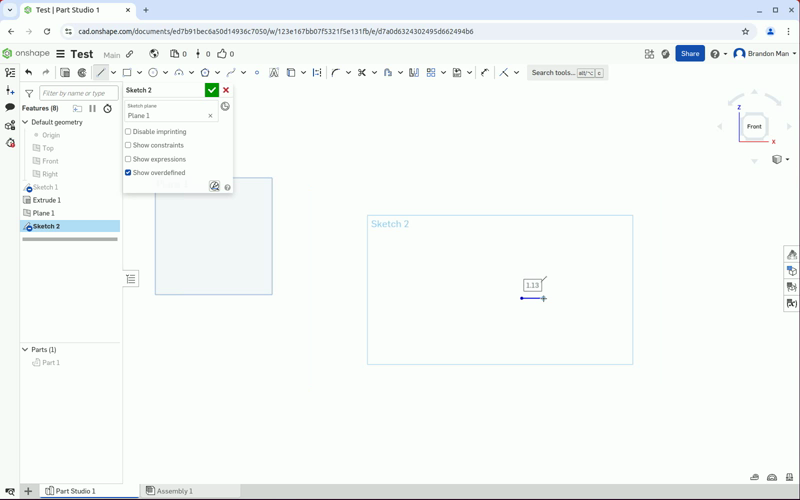
scroll(-6)
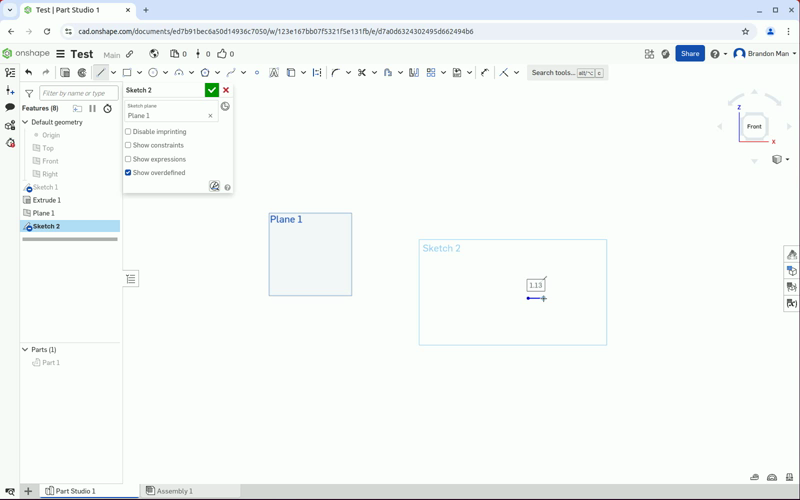
scroll(-6)
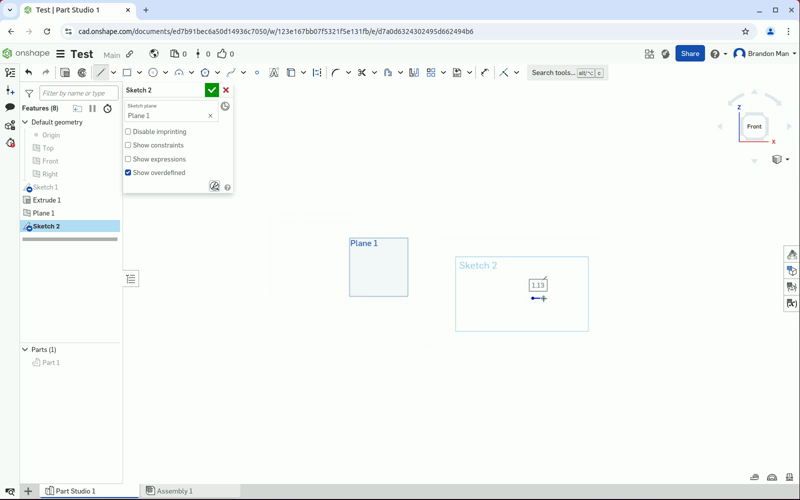
scroll(-6)
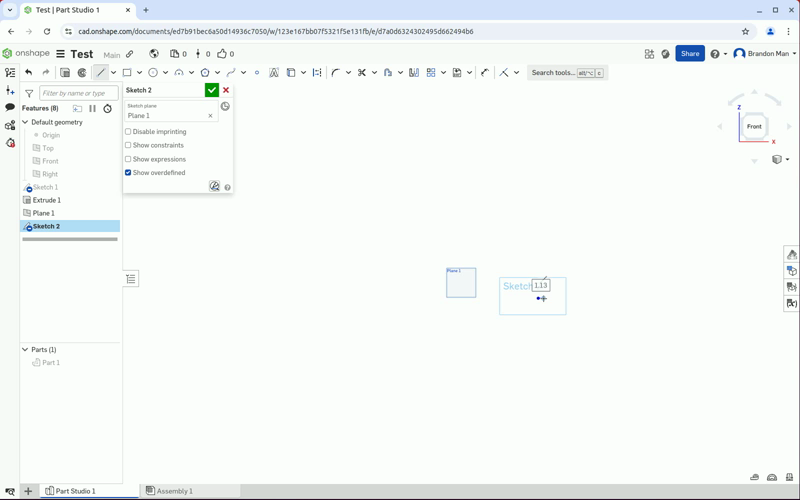
key_up(shift)
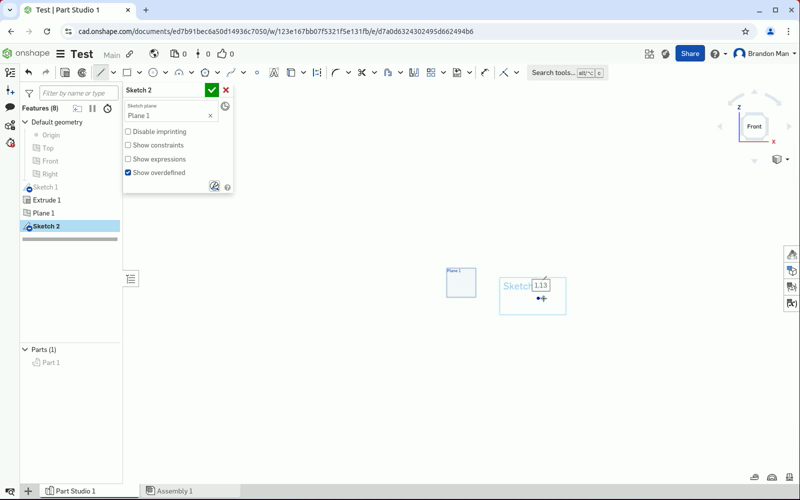
key_down(shift)
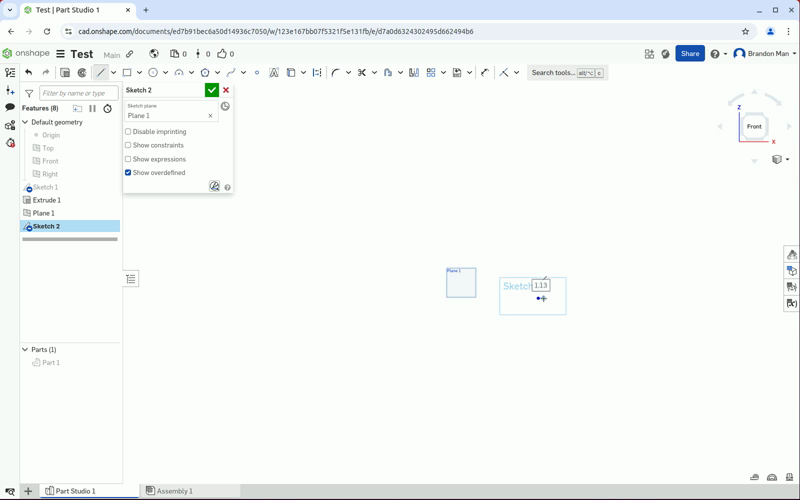
mouse_move(573, 298)
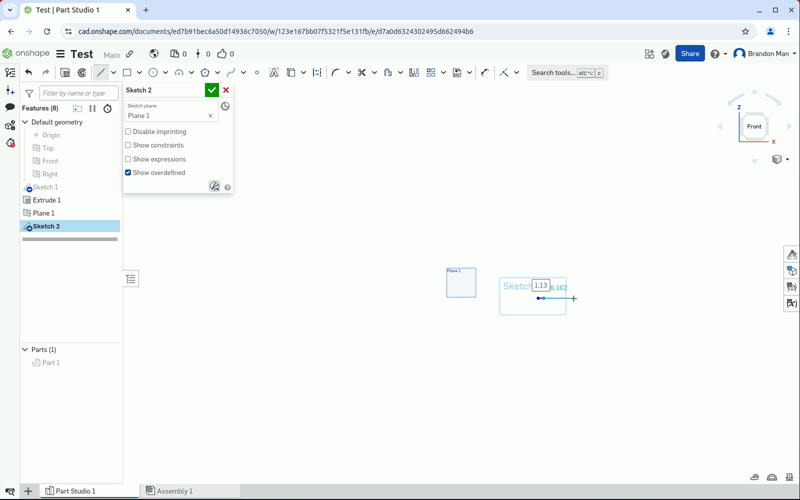
mouse_move(543, 296)
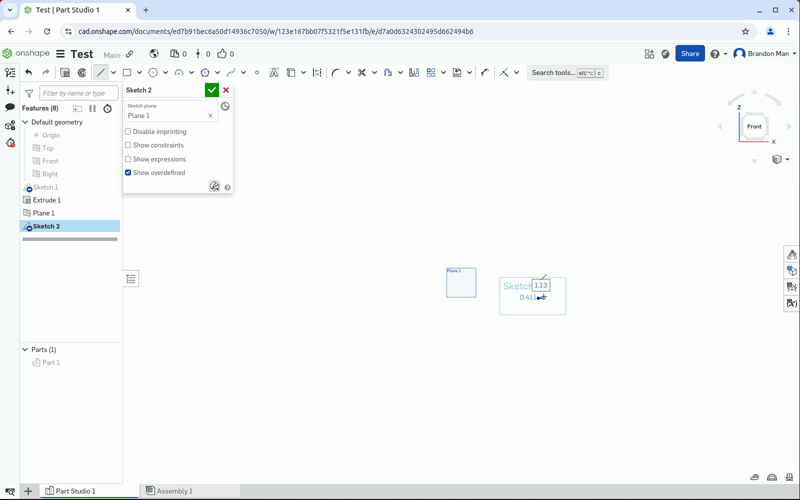
scroll(6)
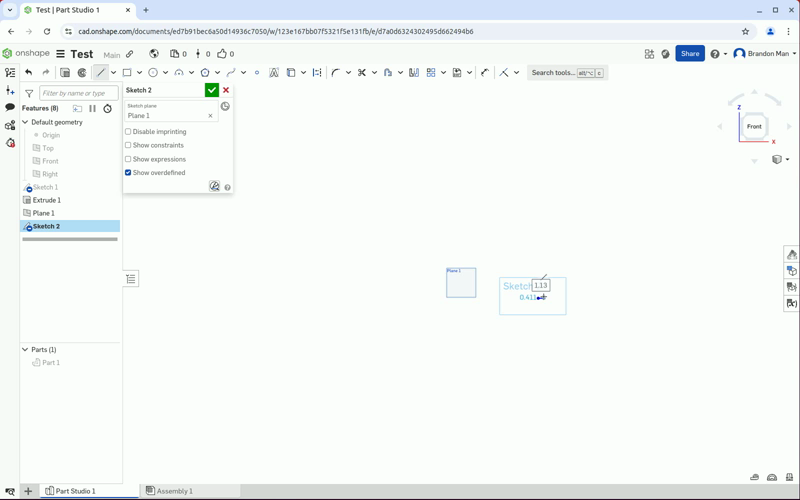
scroll(6)
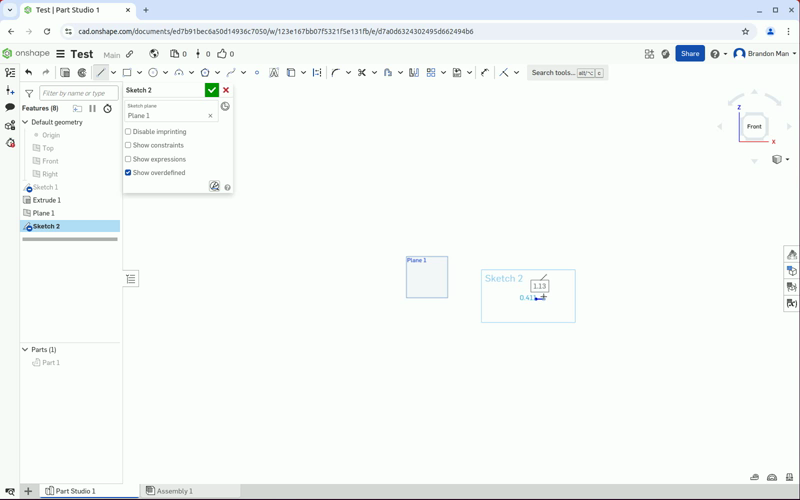
scroll(6)
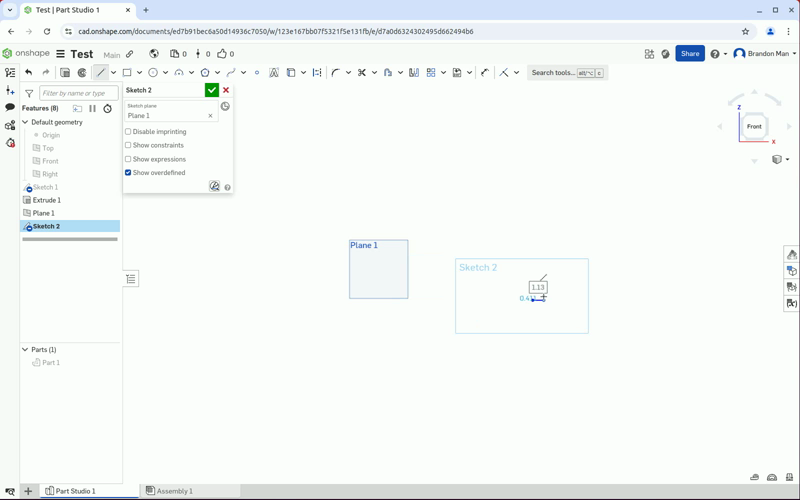
scroll(6)
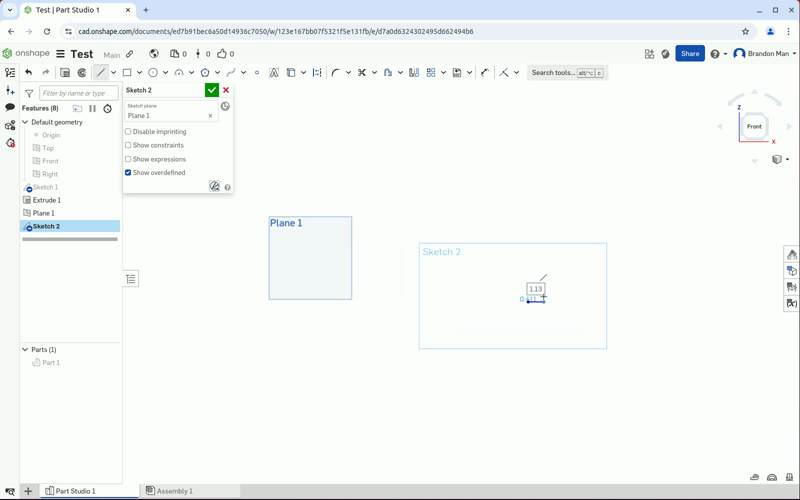
scroll(6)
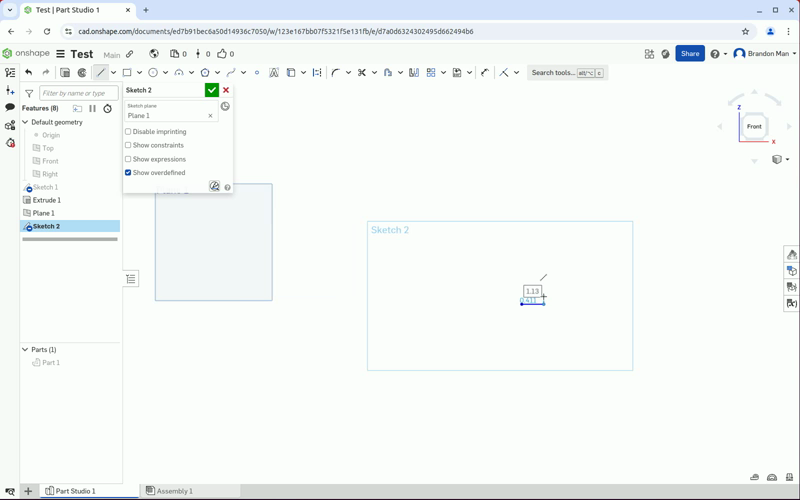
scroll(6)
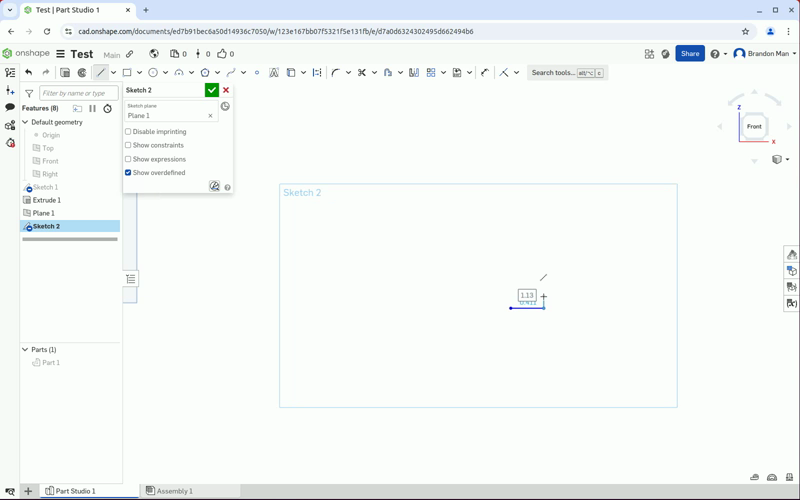
scroll(6)
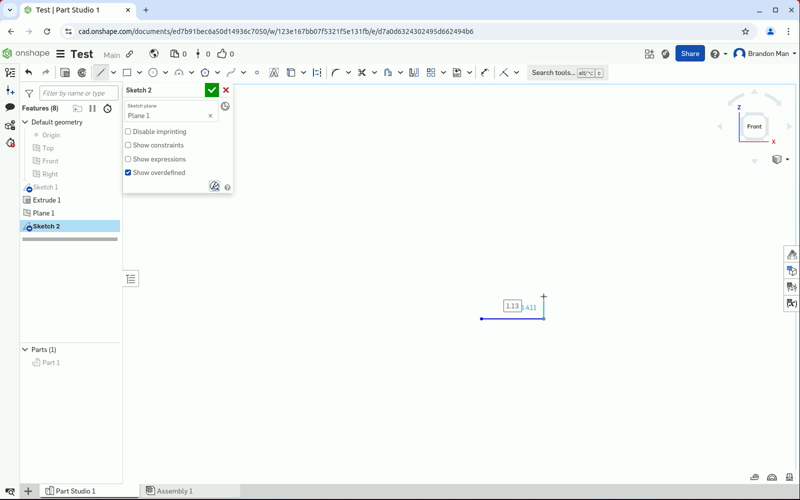
click(543, 296)
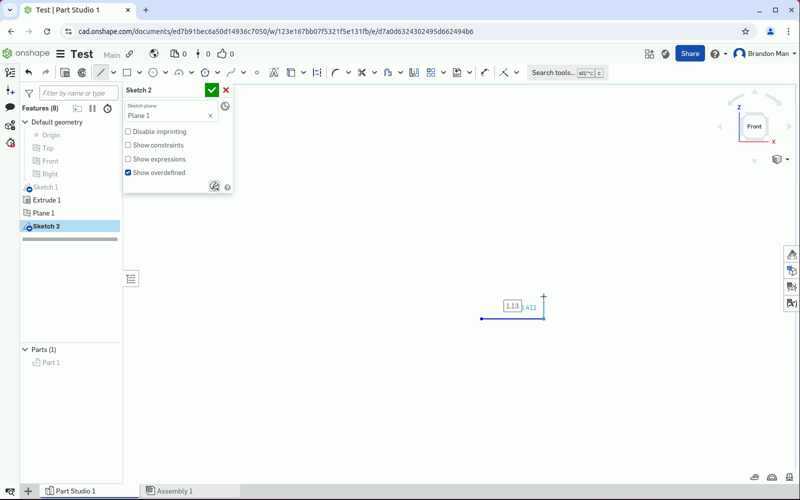
scroll(-6)
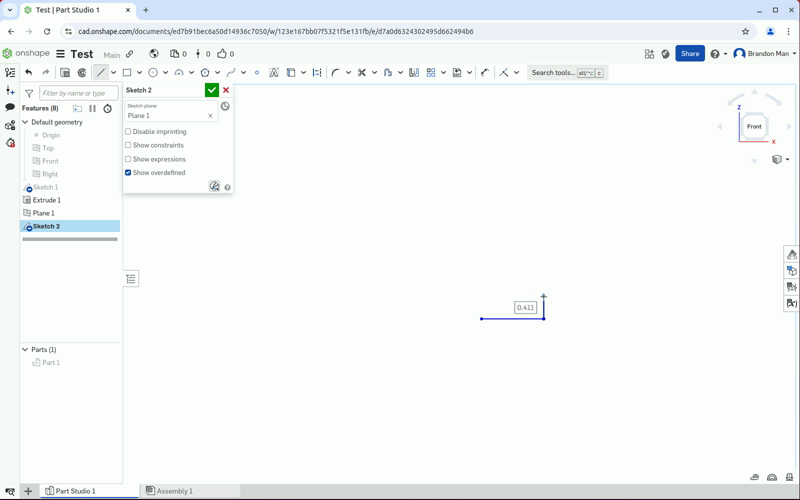
scroll(-6)
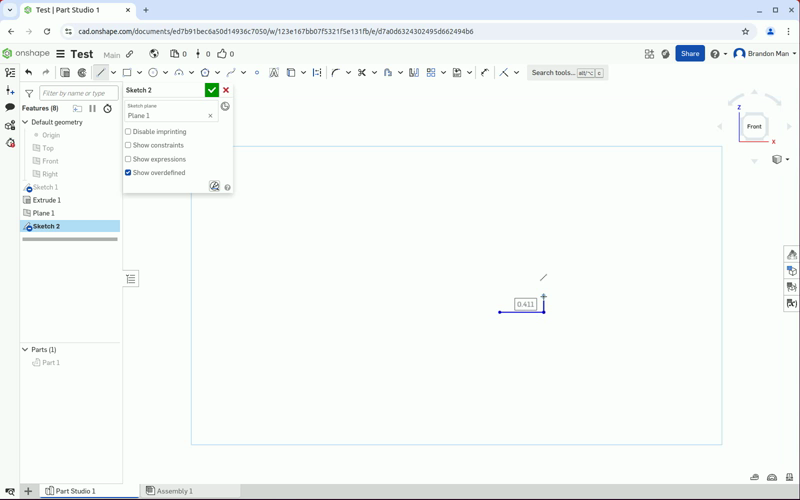
scroll(-6)
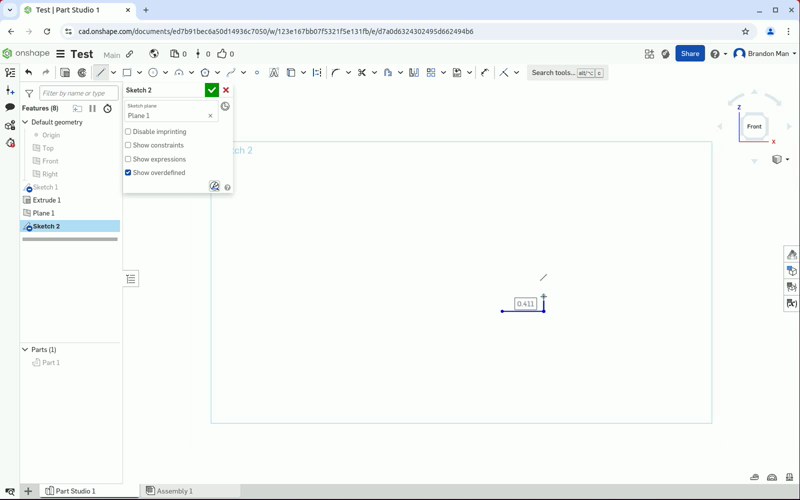
scroll(-6)
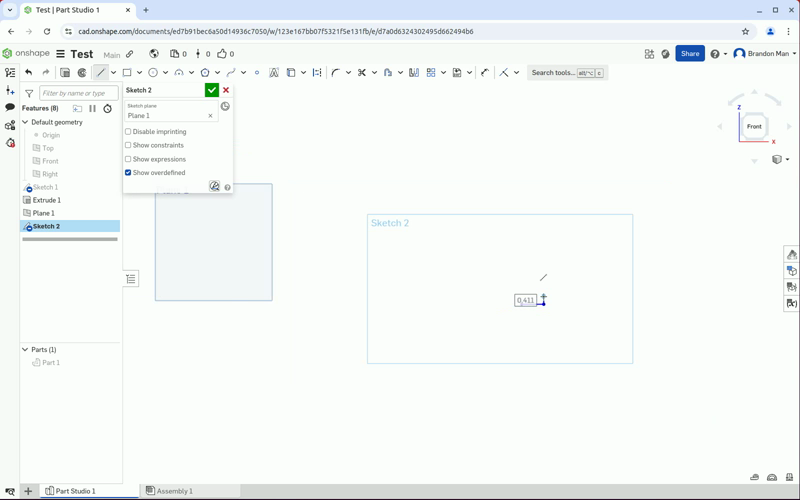
scroll(-6)
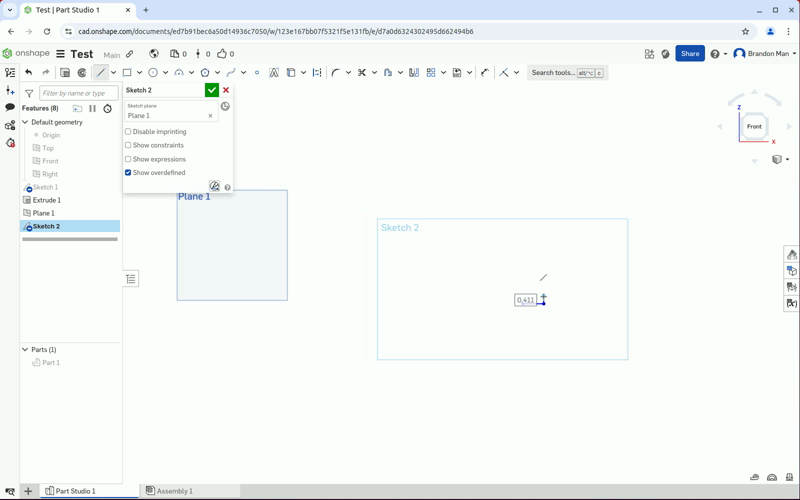
scroll(-6)
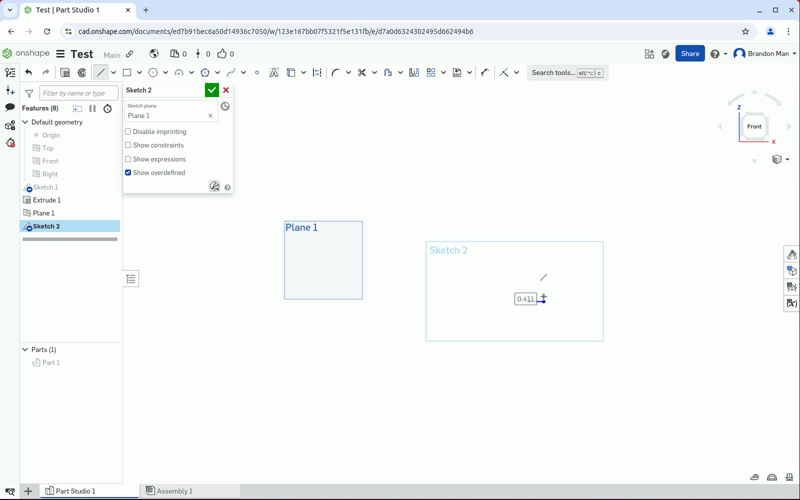
scroll(-6)
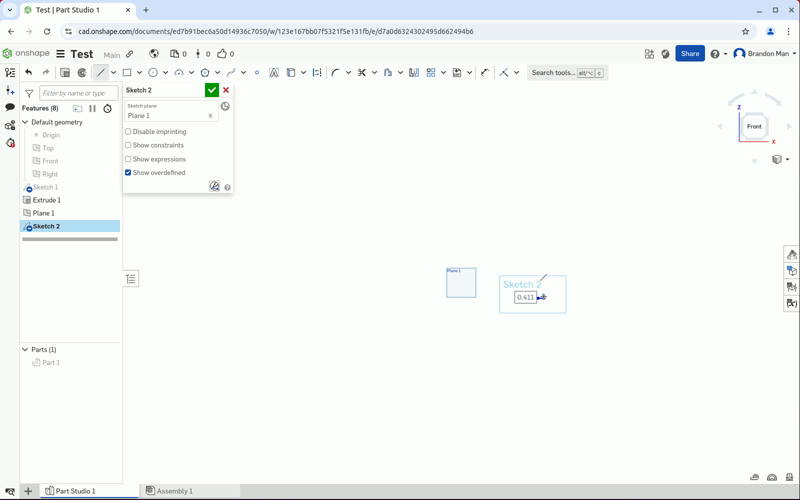
key_up(shift)
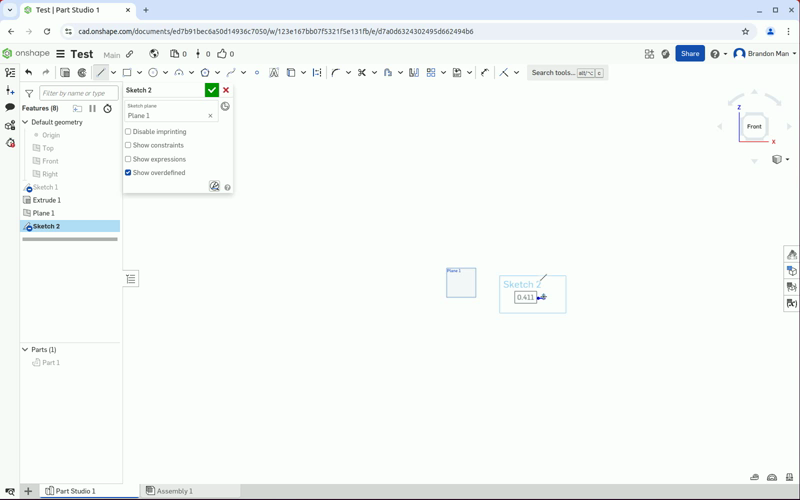
key_down(shift)
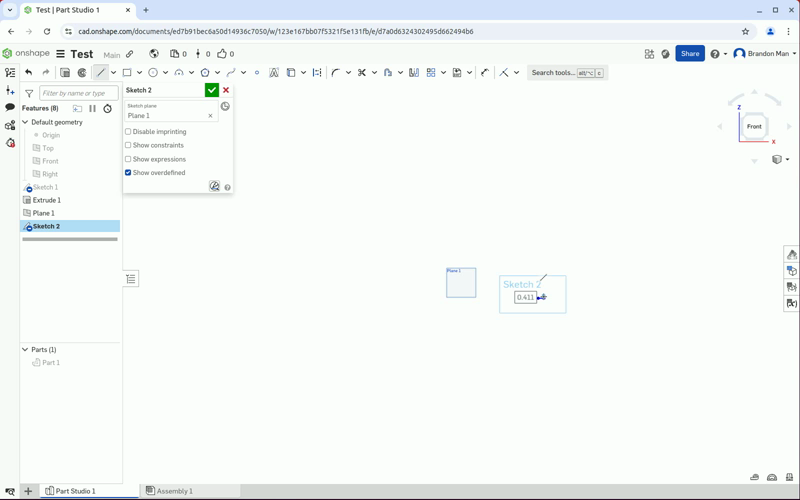
mouse_move(573, 296)
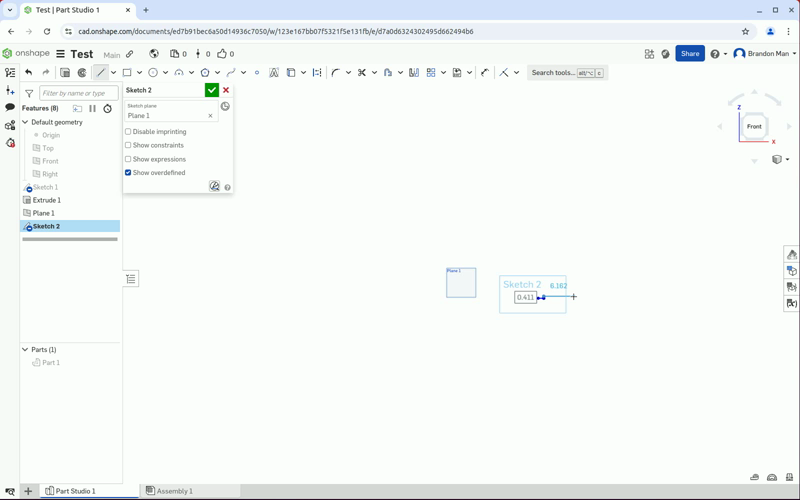
mouse_move(538, 296)
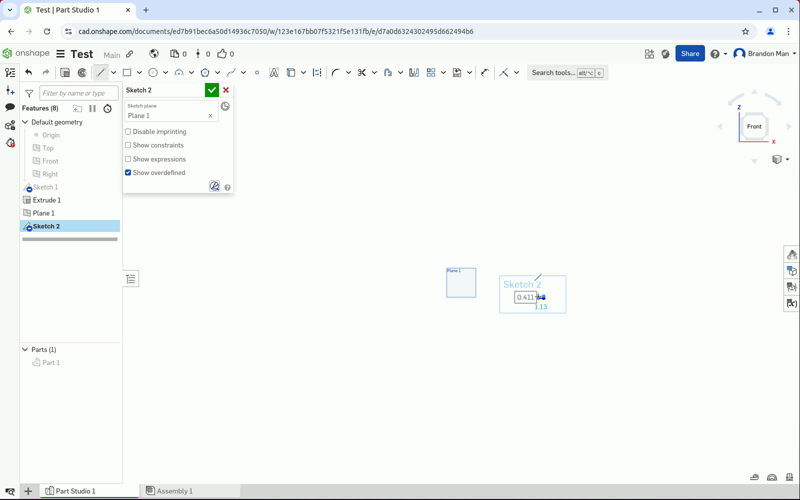
scroll(6)
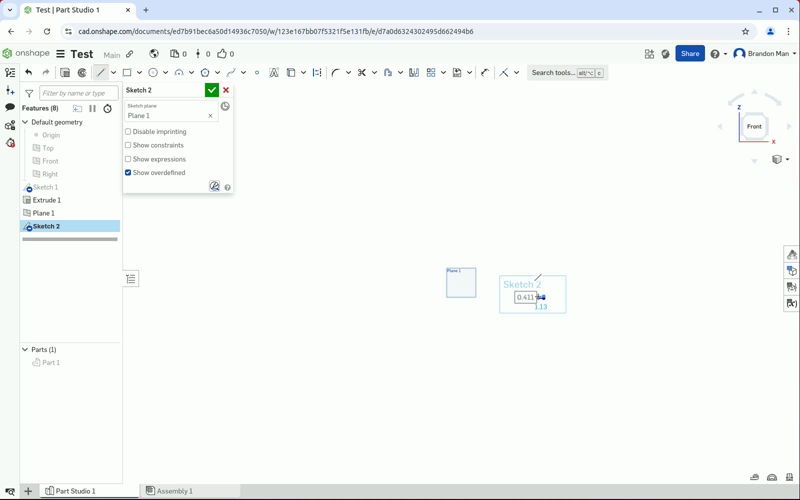
scroll(6)
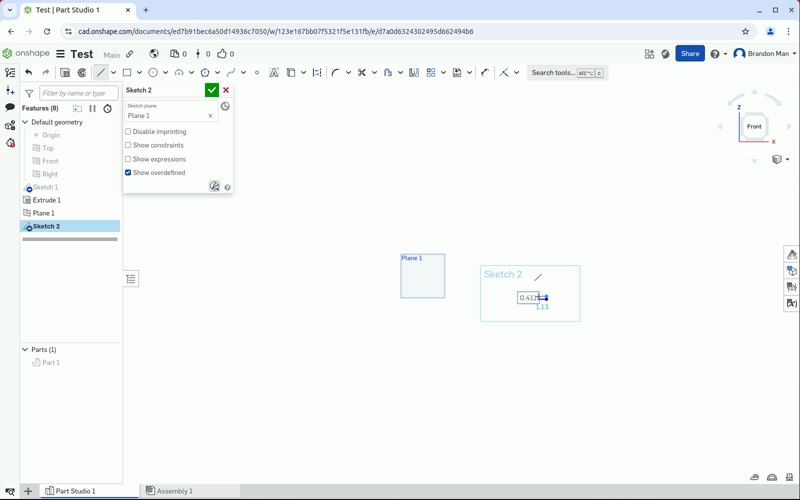
scroll(6)
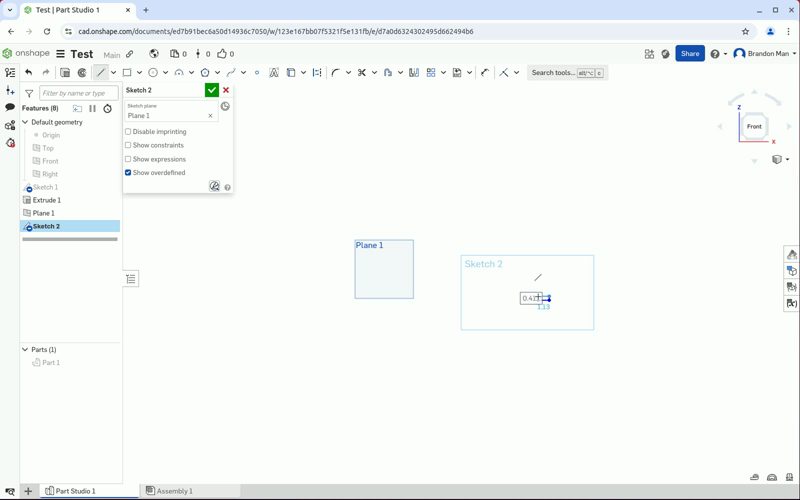
scroll(6)
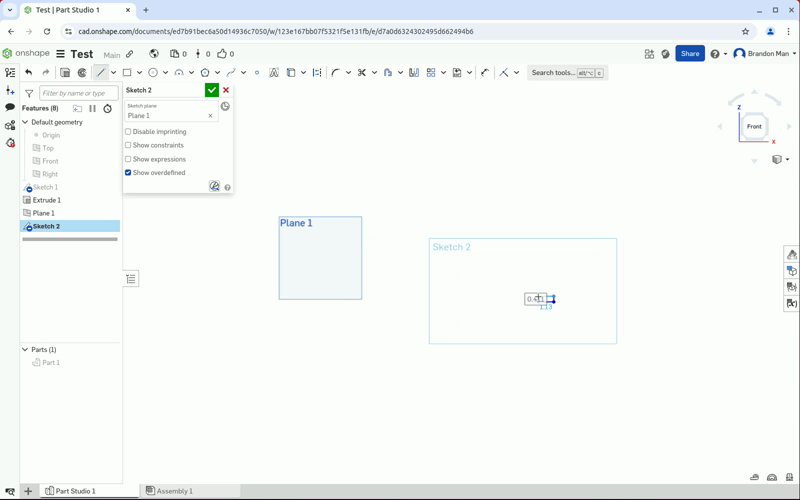
scroll(6)
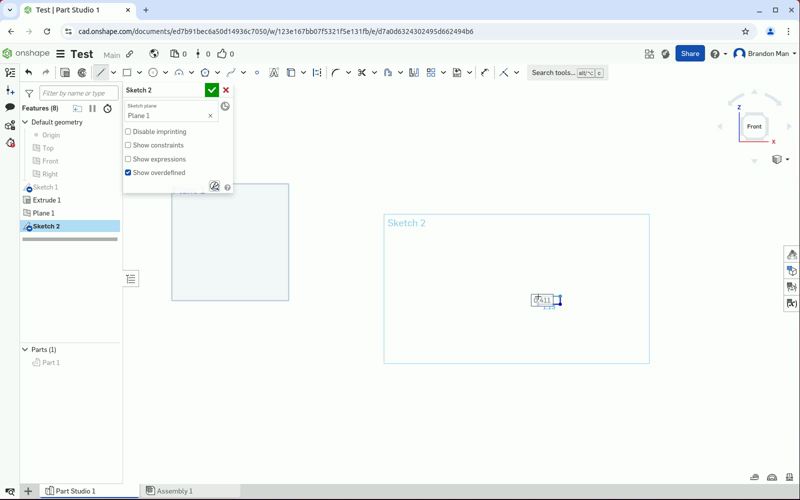
scroll(6)
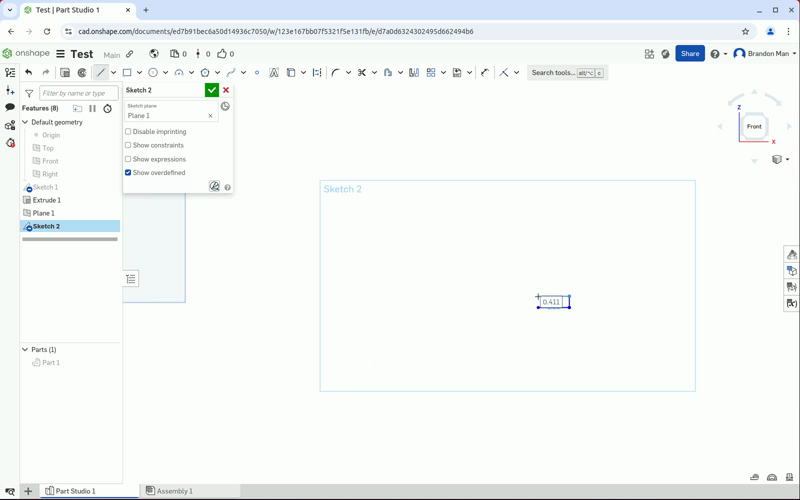
scroll(6)
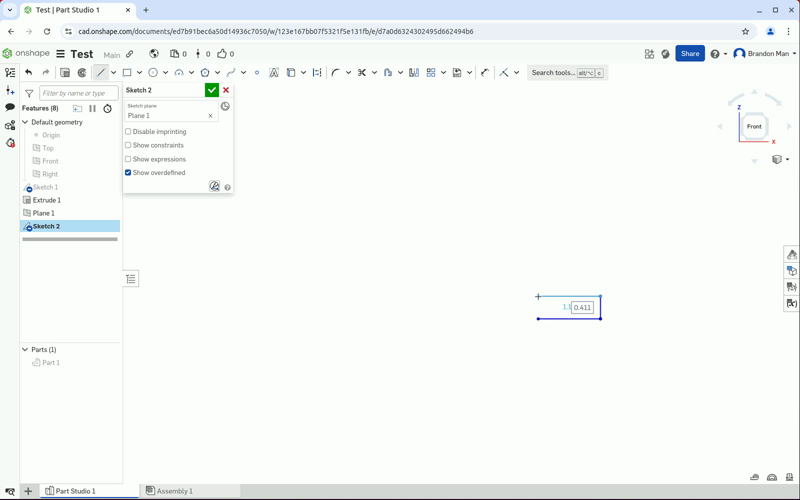
click(538, 296)
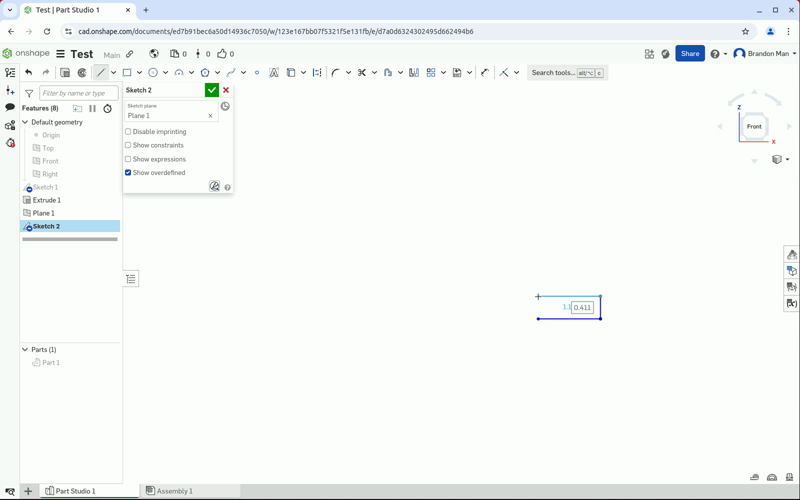
scroll(-6)
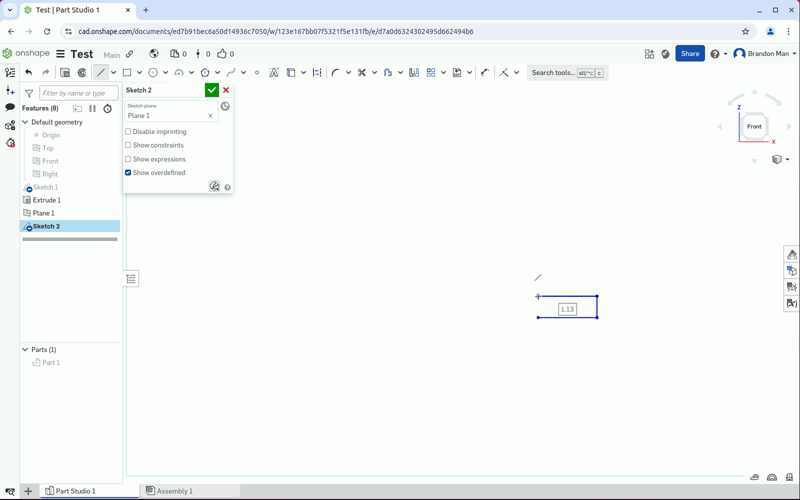
scroll(-6)
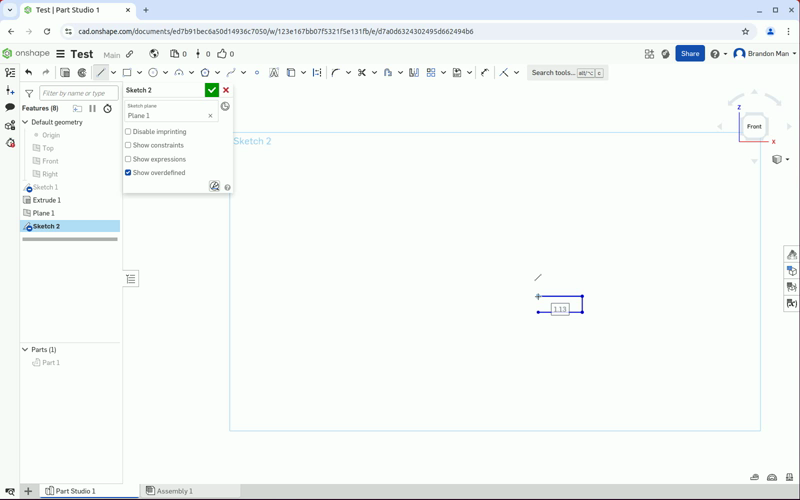
scroll(-6)
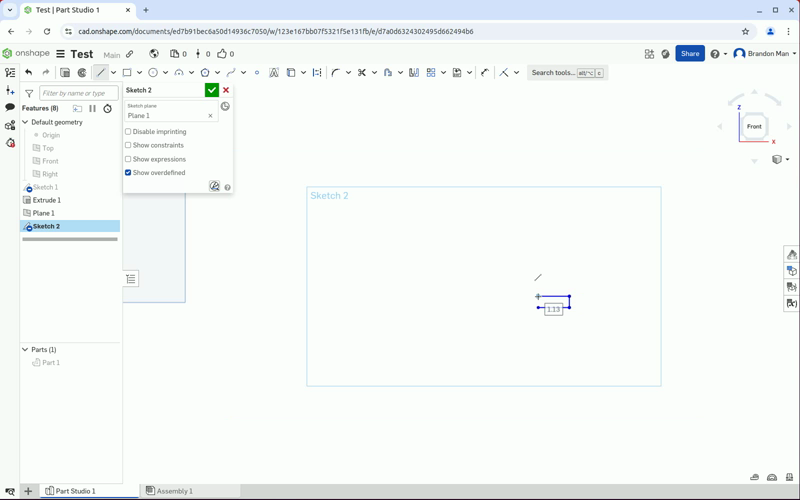
scroll(-6)
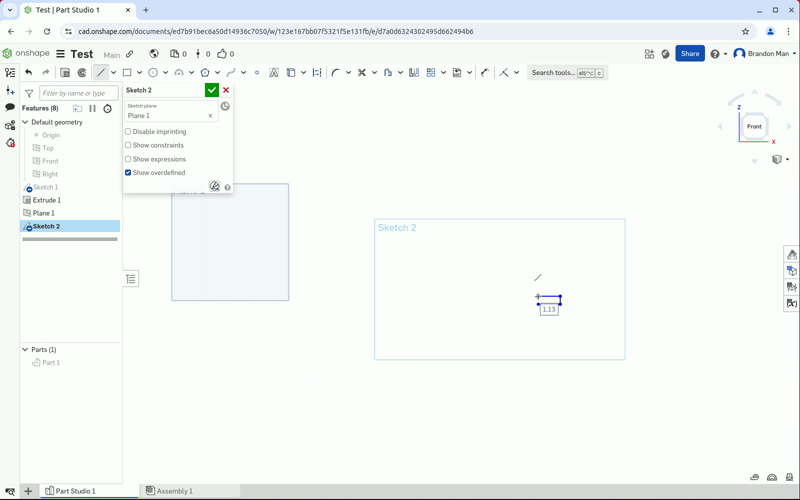
scroll(-6)
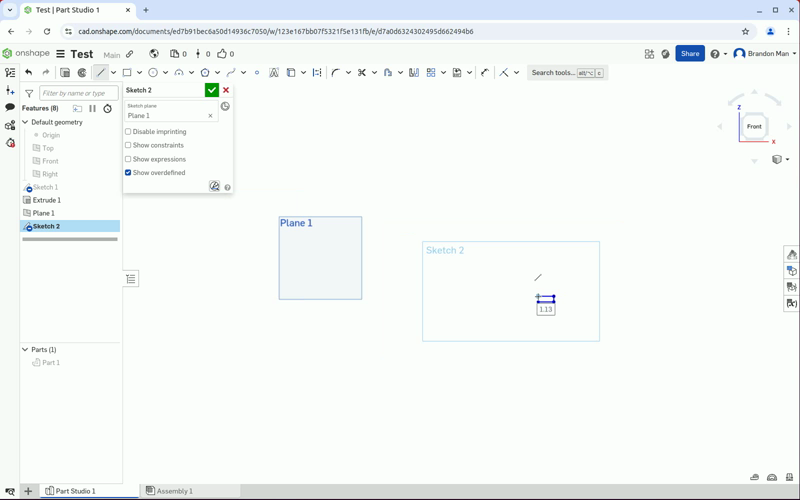
scroll(-6)
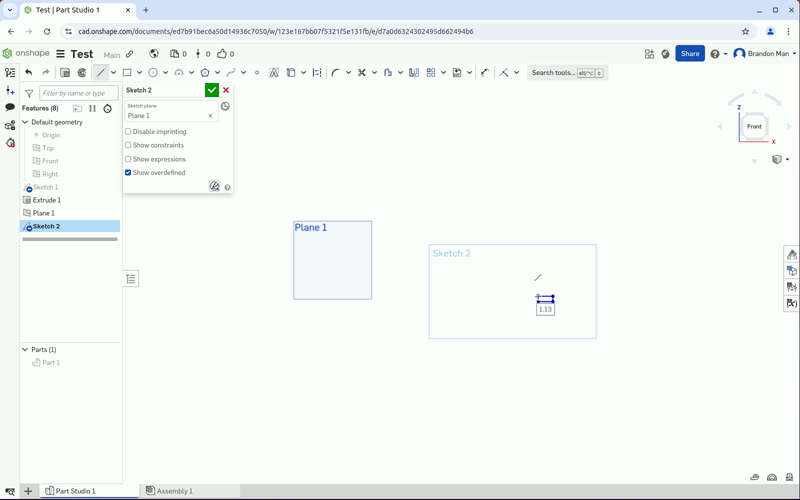
scroll(-6)
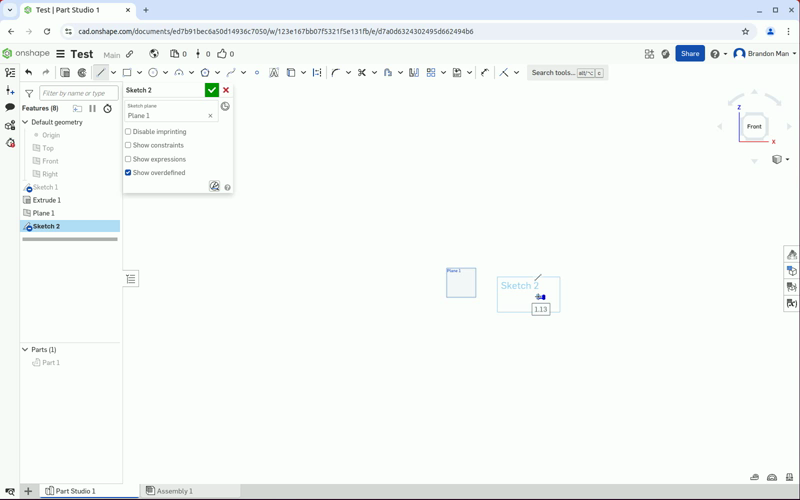
key_up(shift)
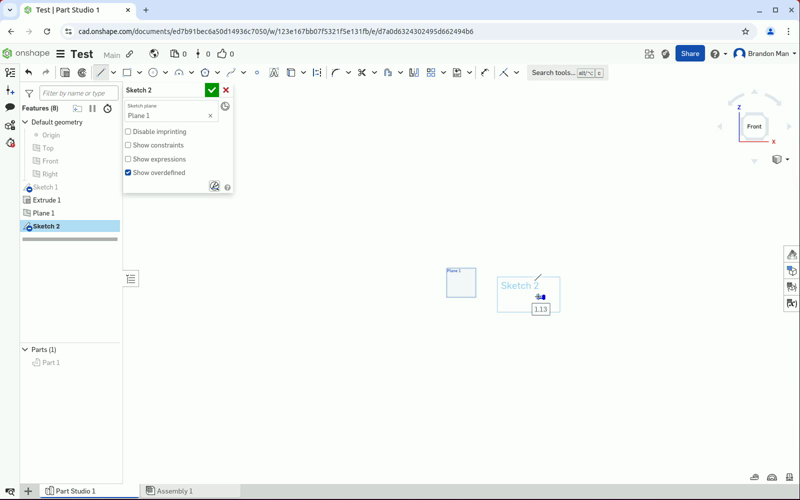
mouse_move(568, 296)
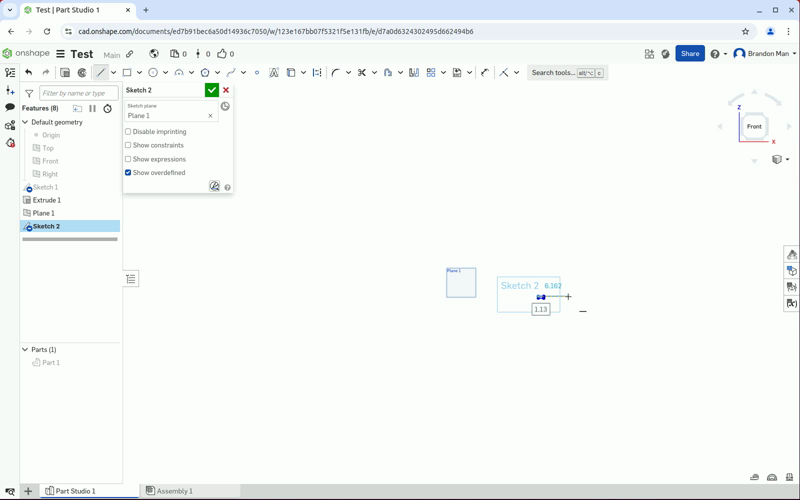
key_down(shift)
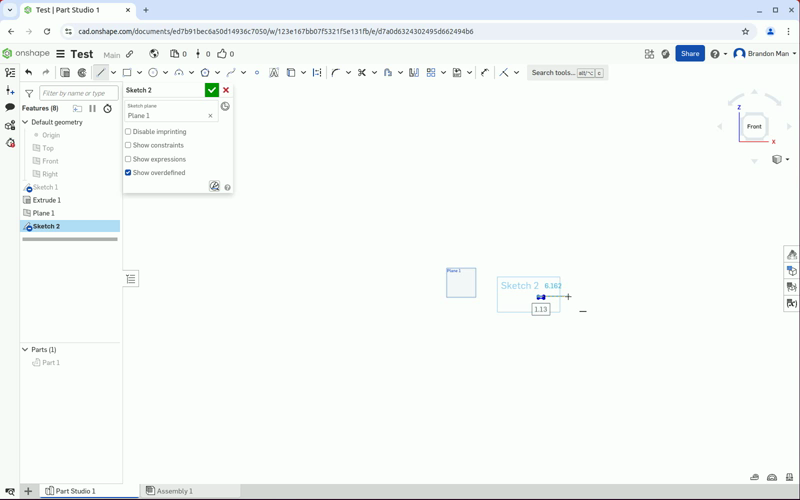
mouse_move(538, 298)
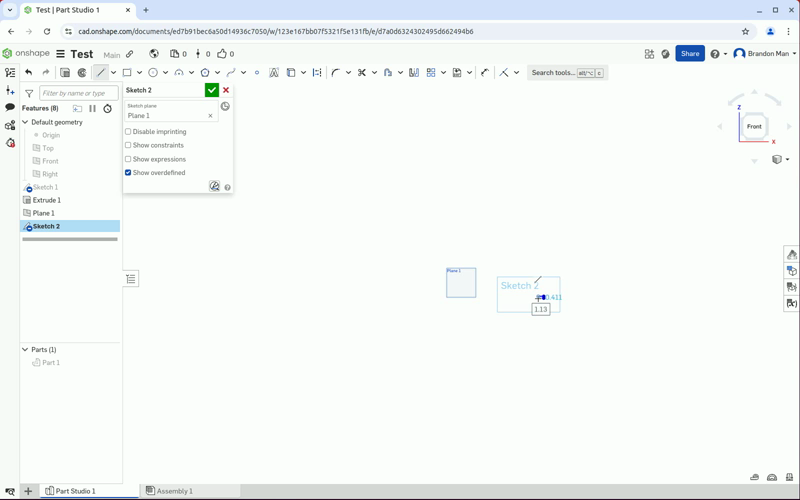
scroll(6)
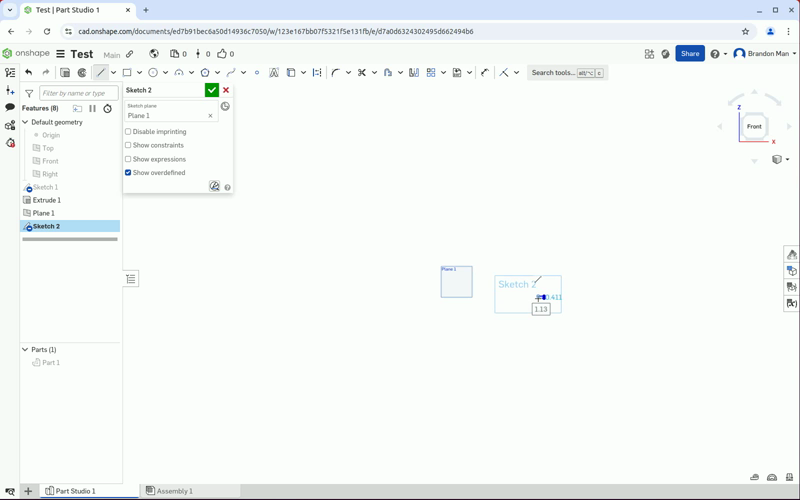
scroll(6)
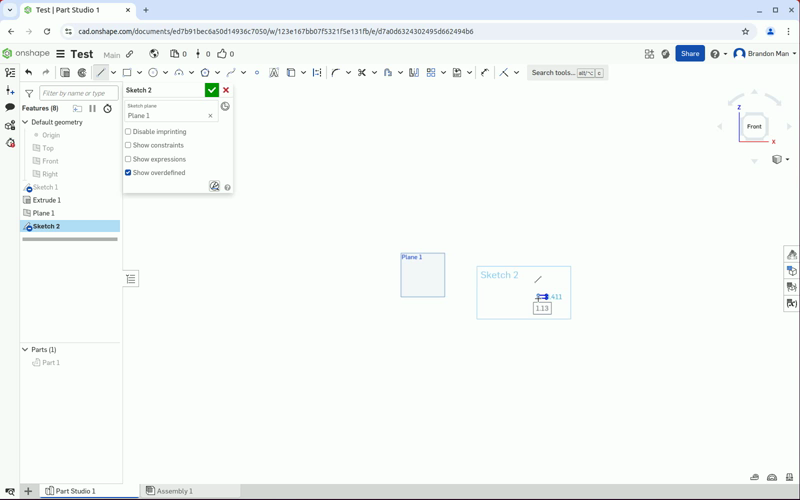
scroll(6)
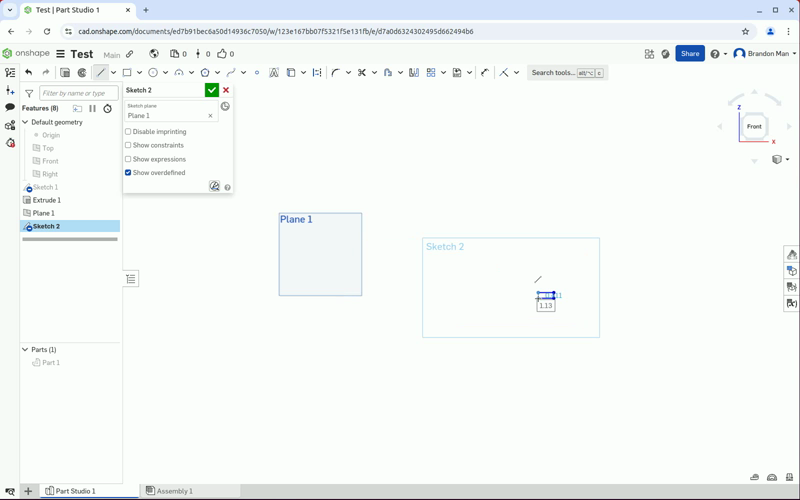
scroll(6)
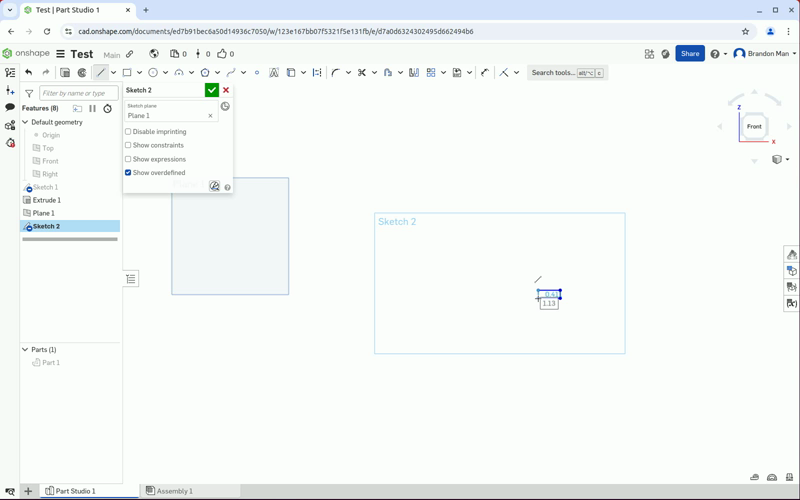
scroll(6)
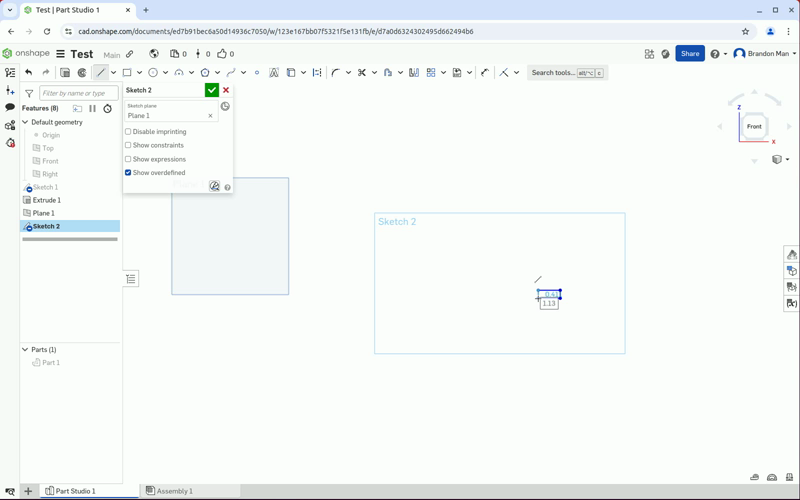
scroll(6)
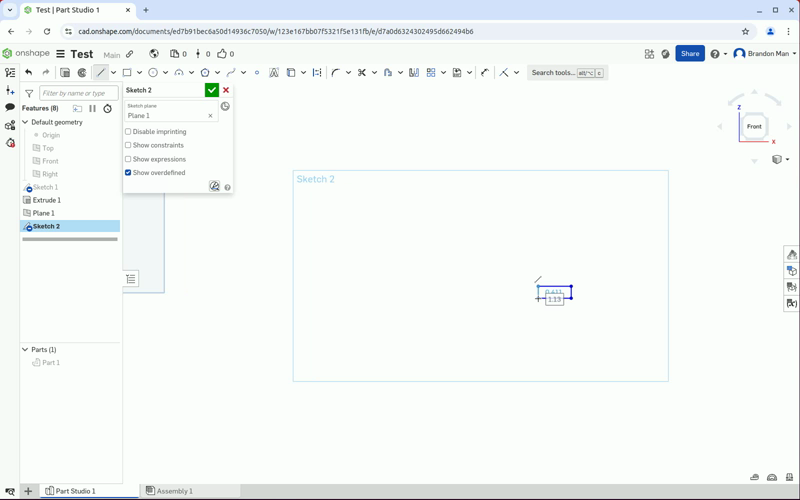
scroll(6)
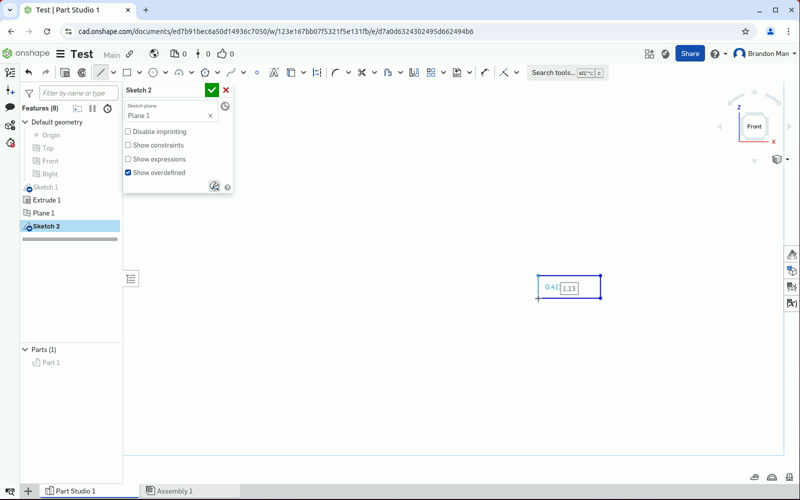
key_up(shift)
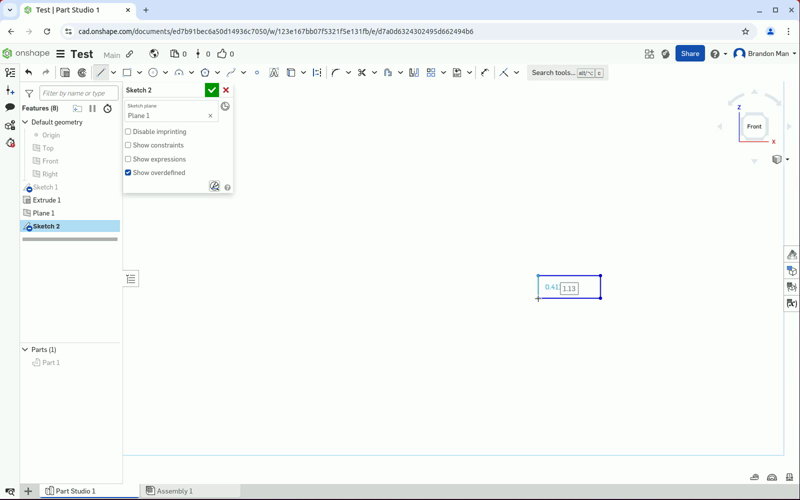
click(538, 298)
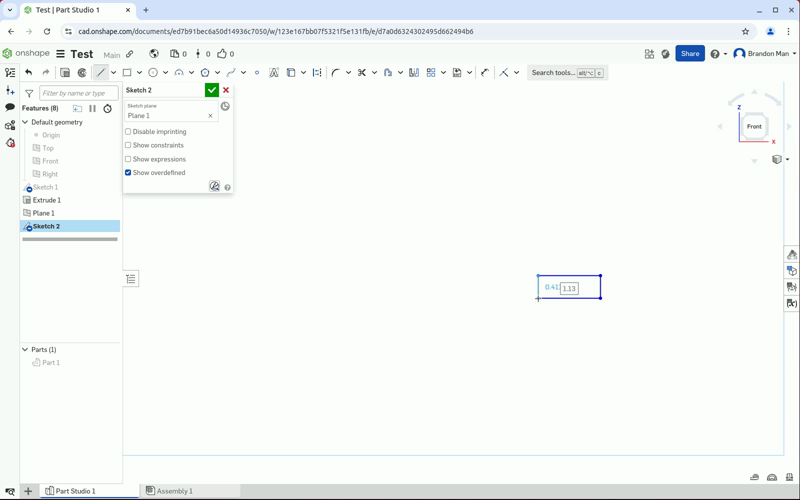
scroll(-6)
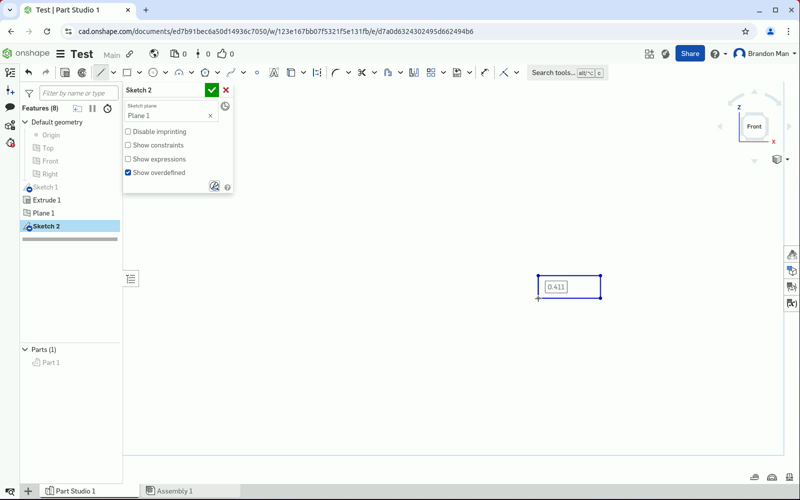
scroll(-6)
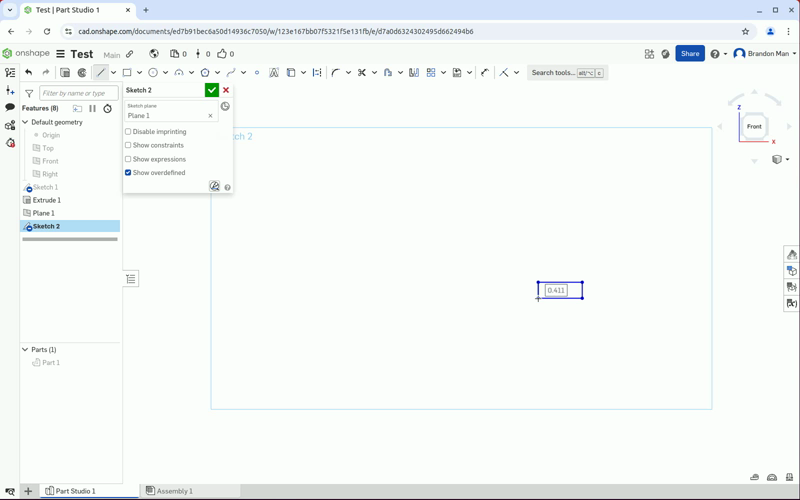
scroll(-6)
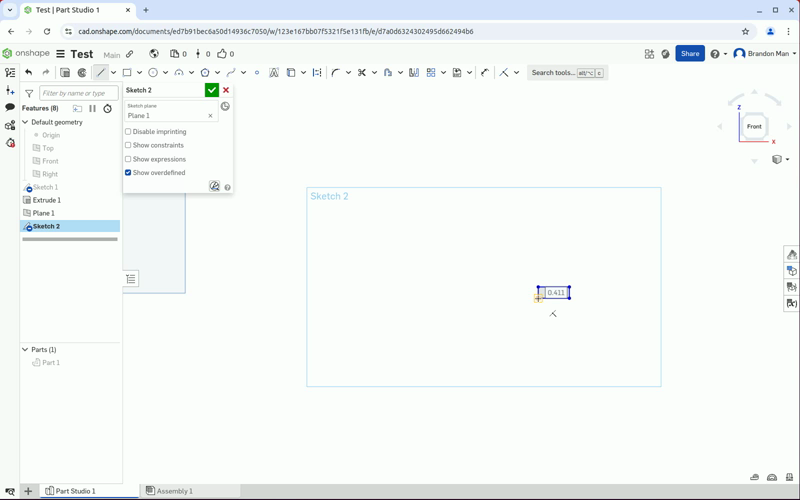
scroll(-6)
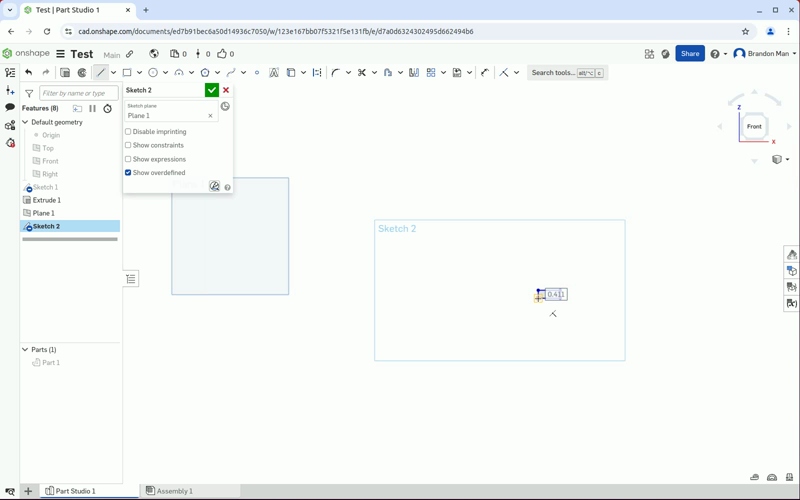
scroll(-6)
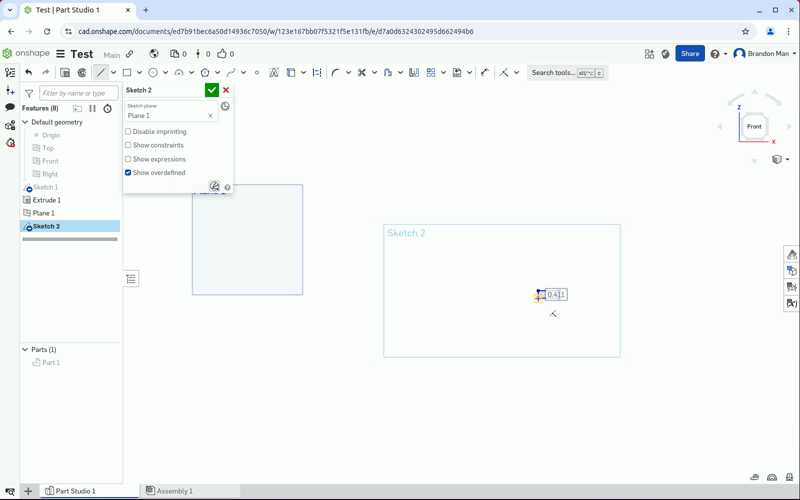
scroll(-6)
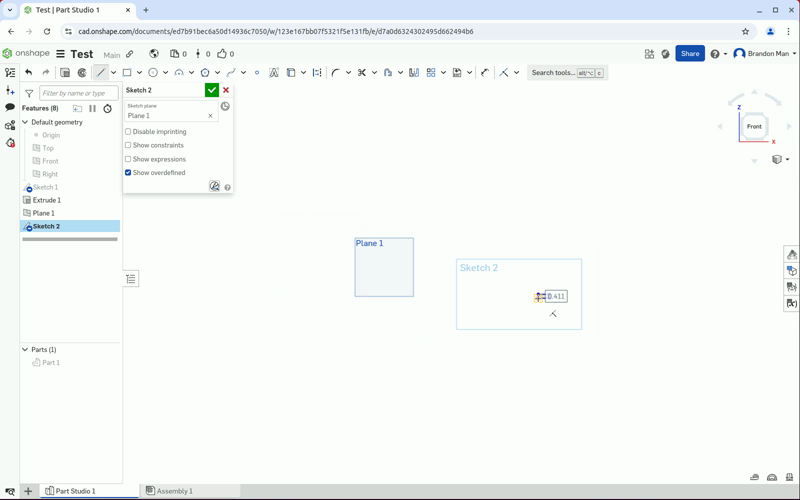
scroll(-6)
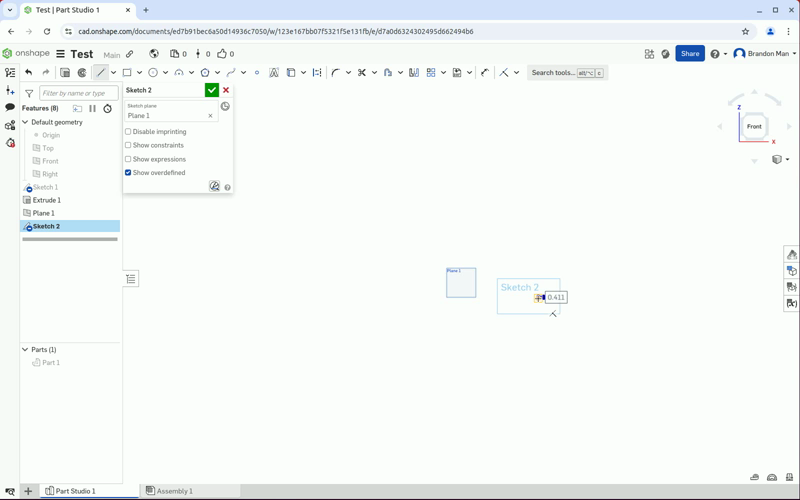
key(esc)
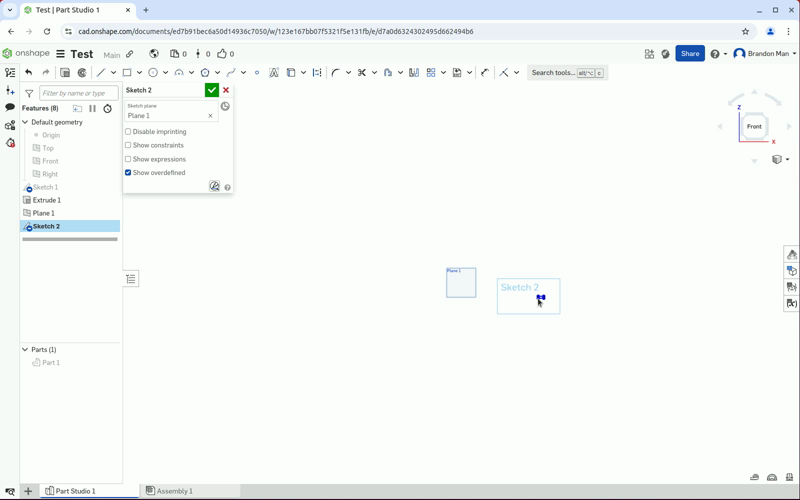
mouse_move(543, 297)
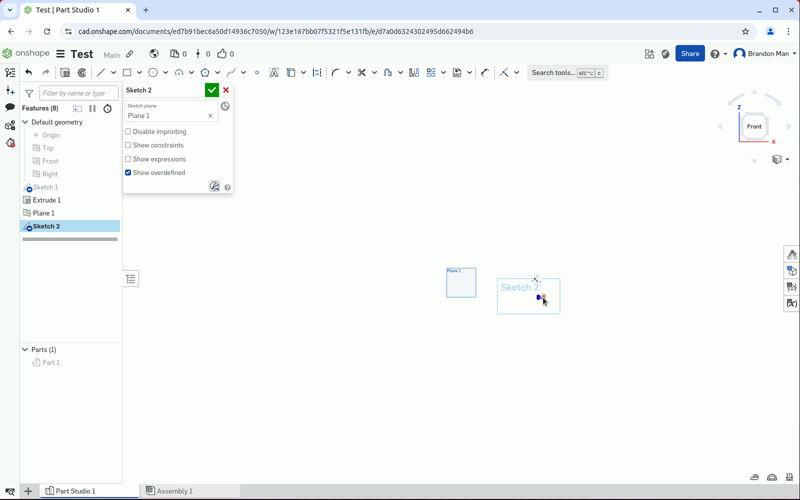
scroll(6)
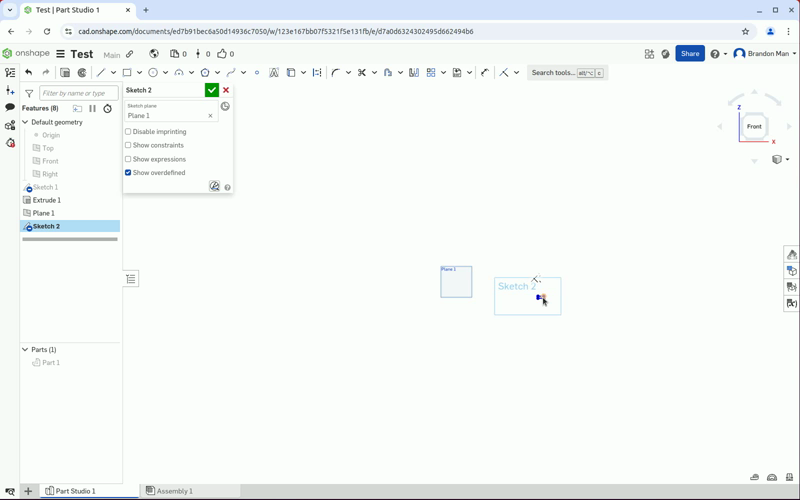
scroll(6)
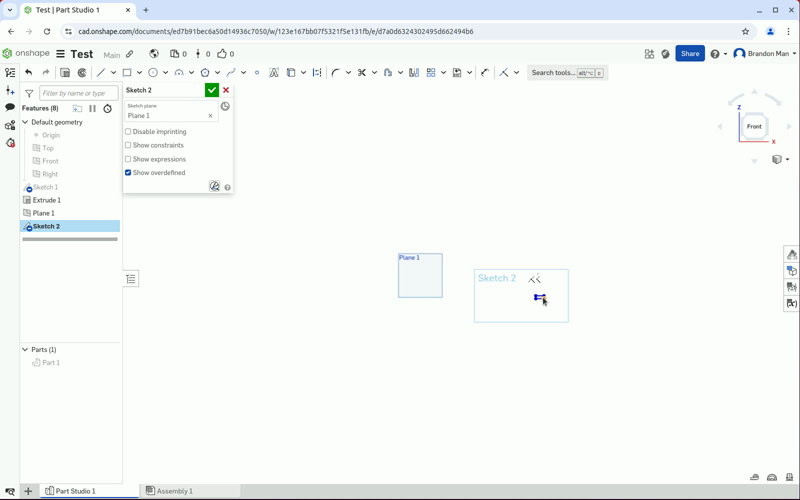
scroll(6)
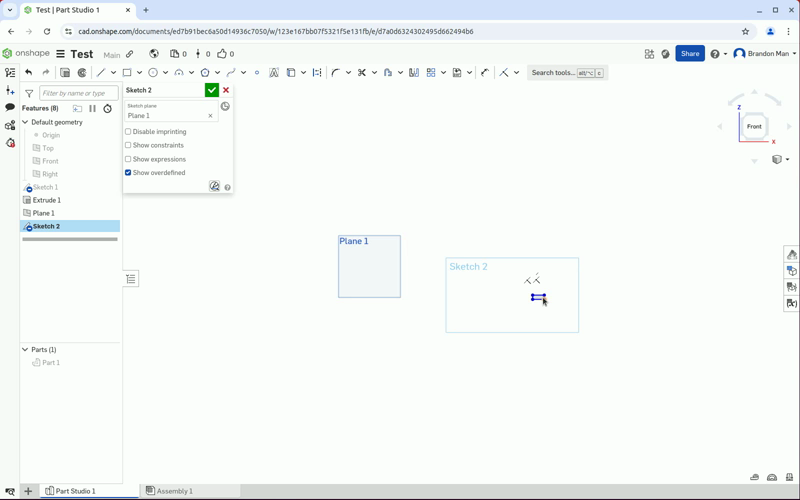
scroll(6)
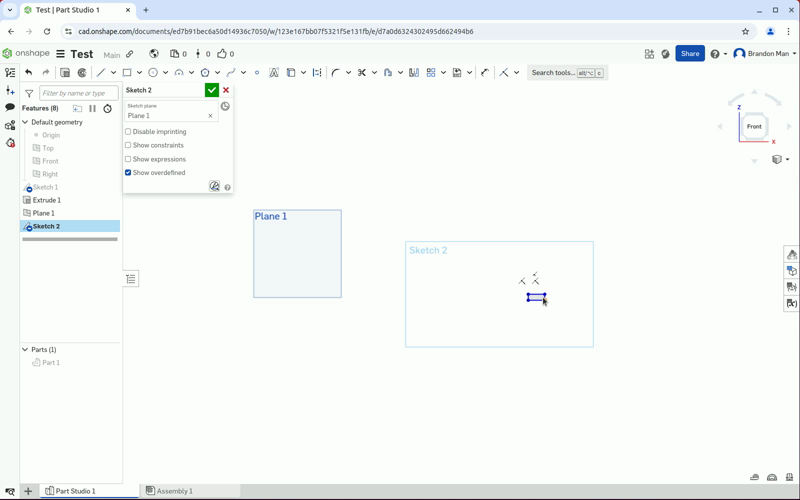
scroll(6)
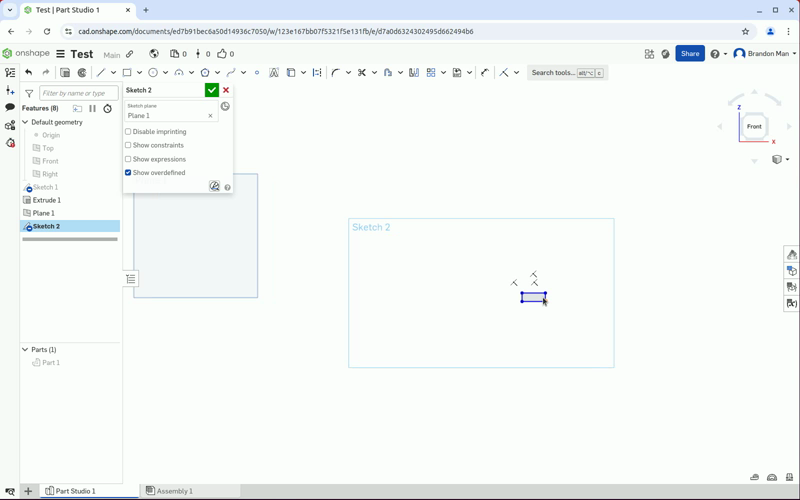
scroll(6)
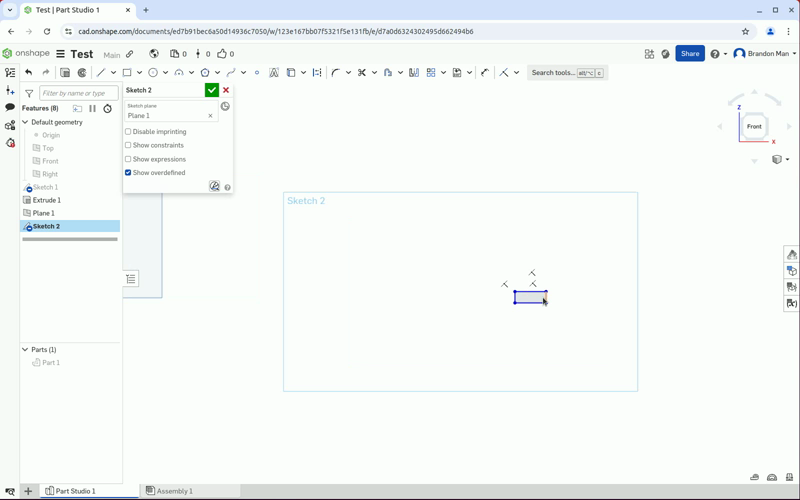
scroll(6)
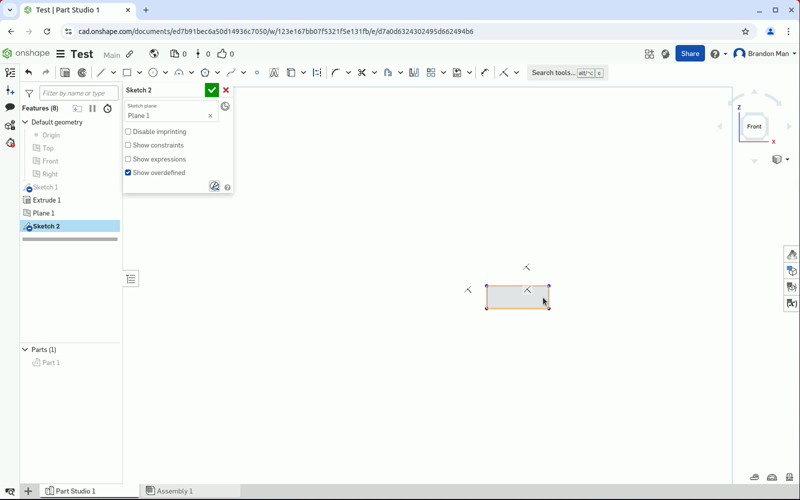
click(543, 297)
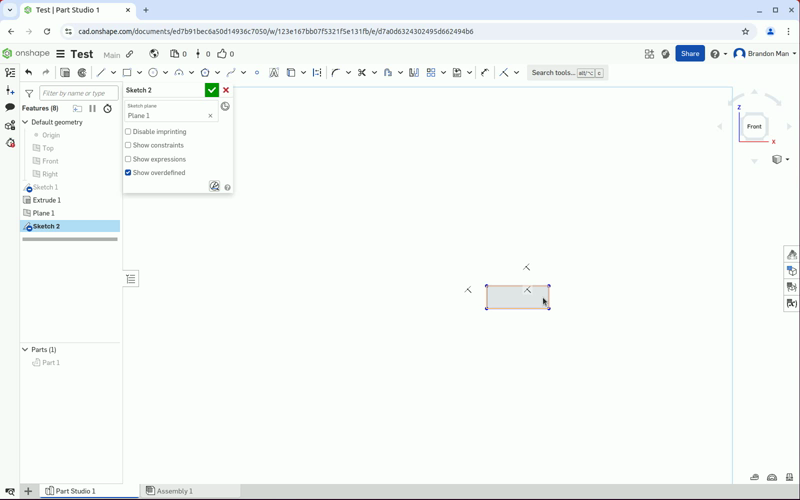
scroll(-6)
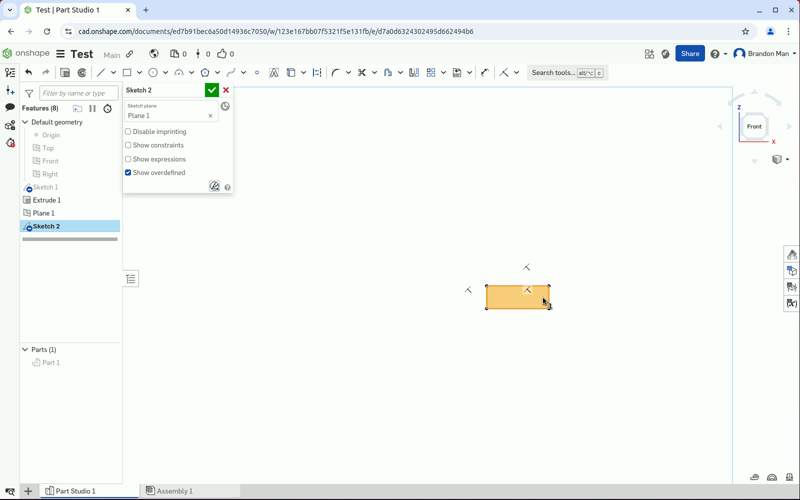
scroll(-6)
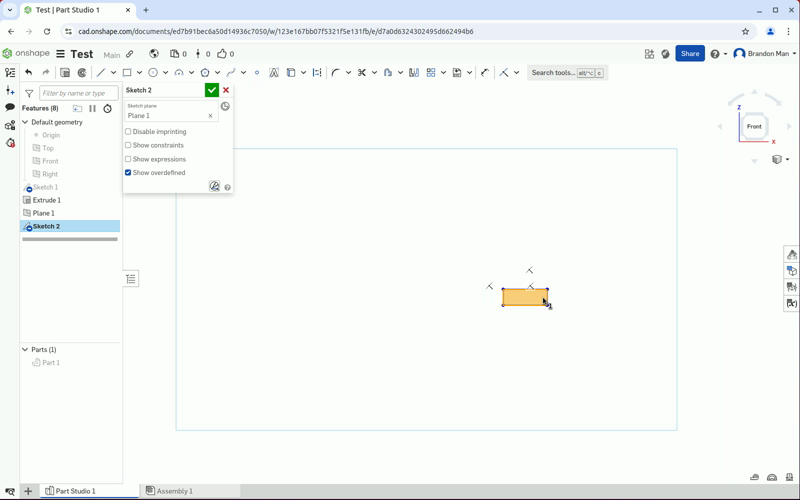
scroll(-6)
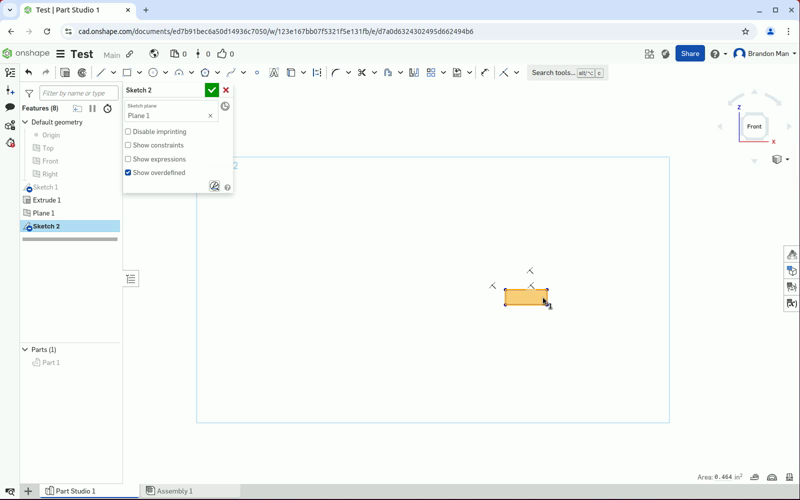
scroll(-6)
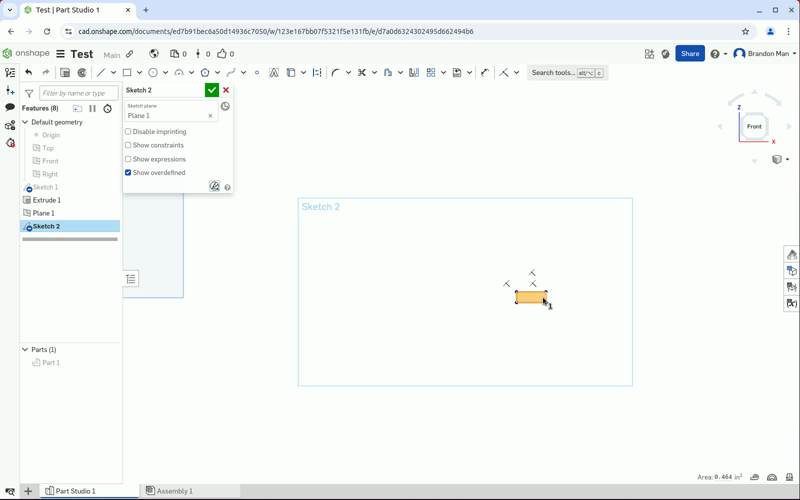
scroll(-6)
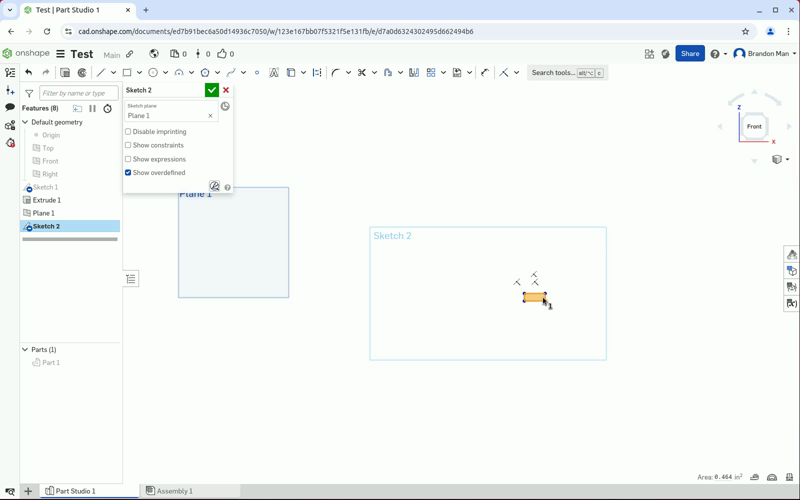
scroll(-6)
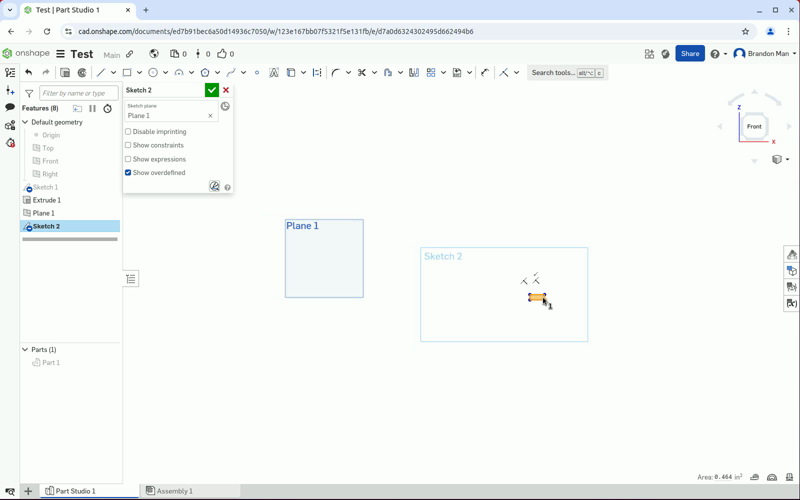
scroll(-6)
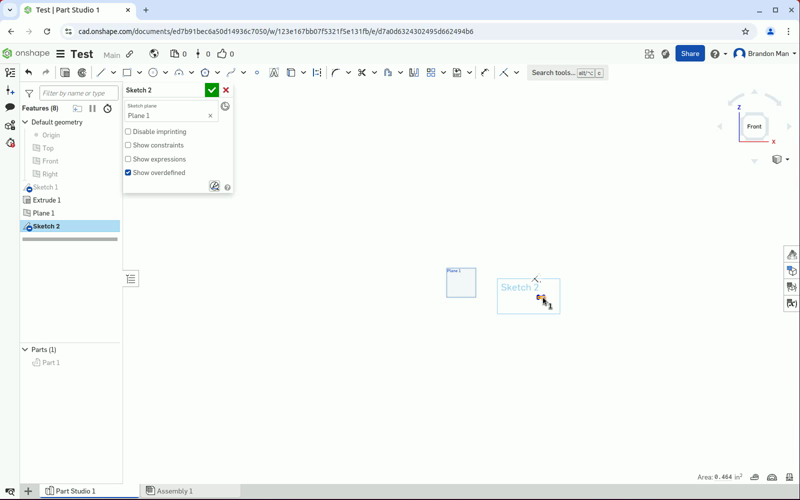
mouse_move(73, 352)
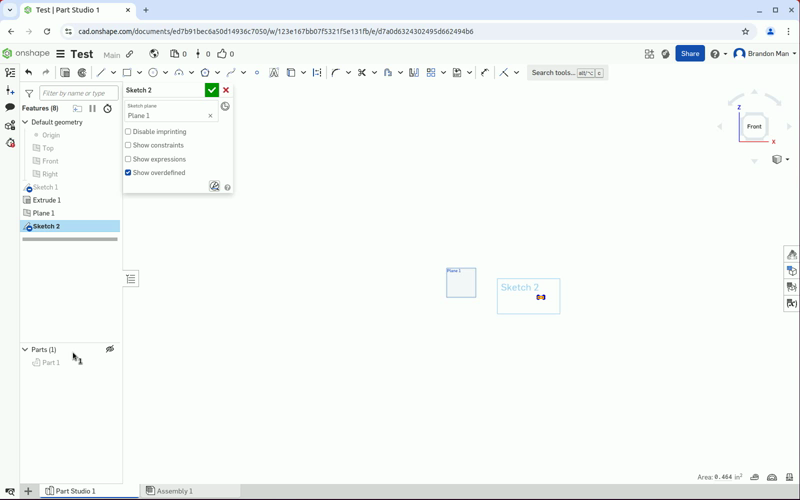
key(shift+y)
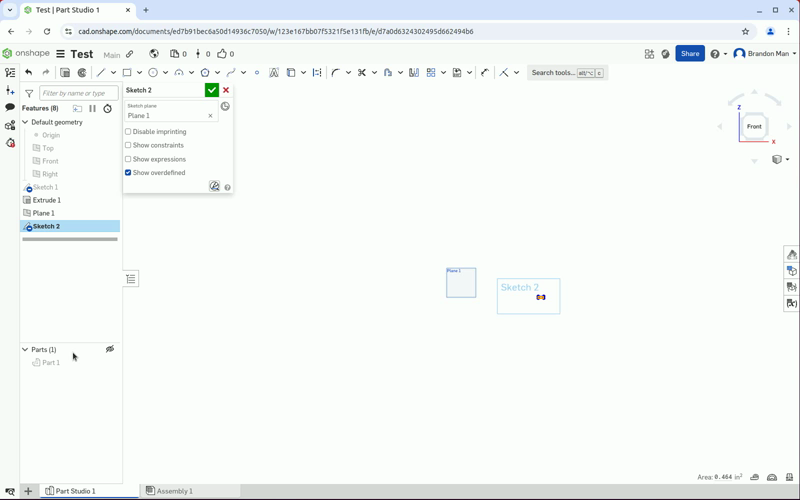
key(shift+e)
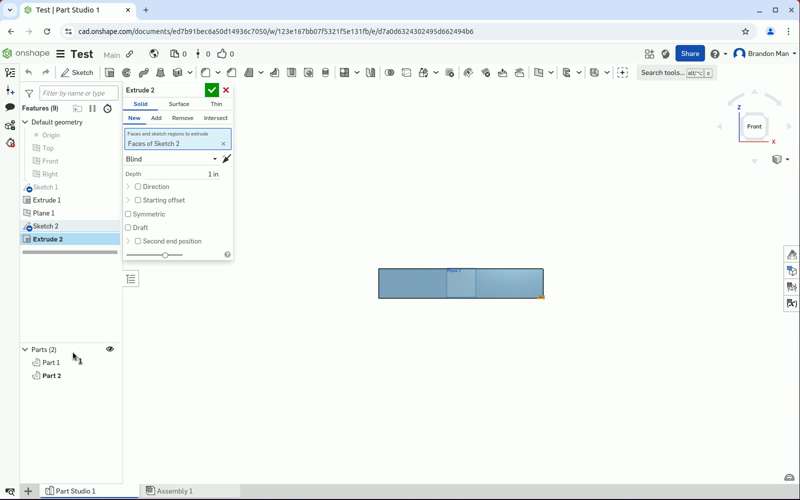
mouse_move(143, 106)
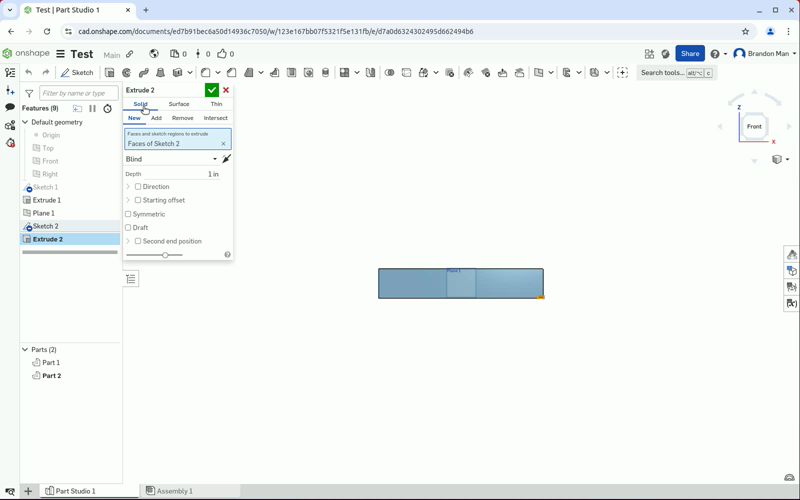
click(143, 106)
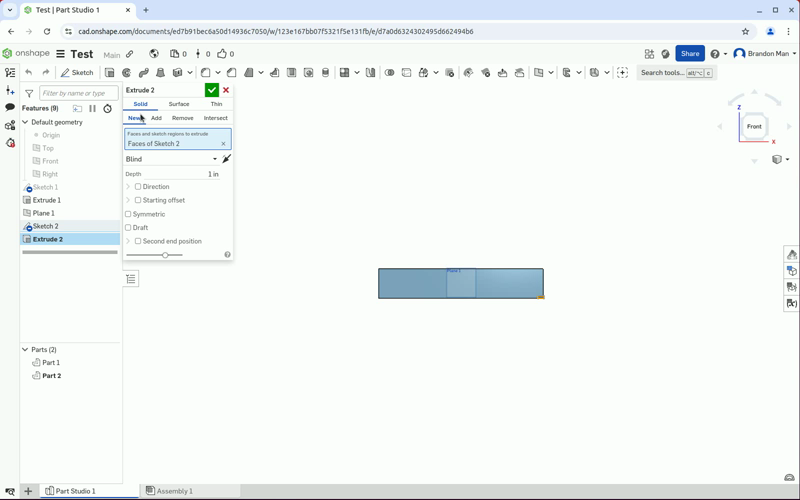
mouse_move(137, 120)
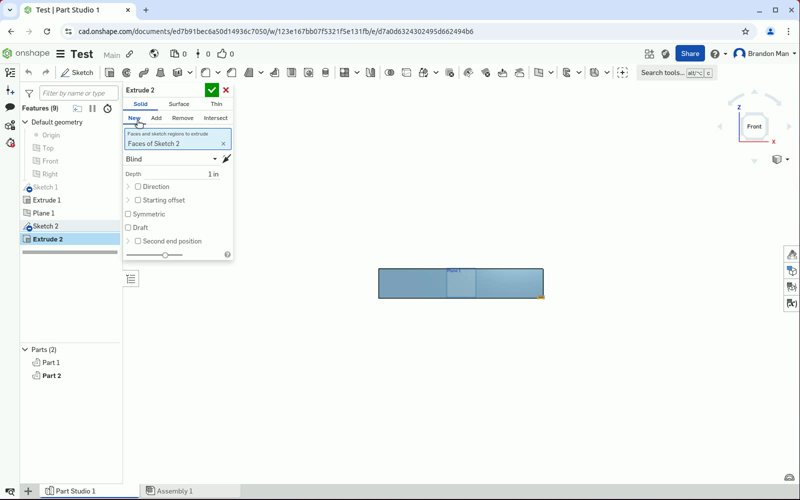
click(137, 120)
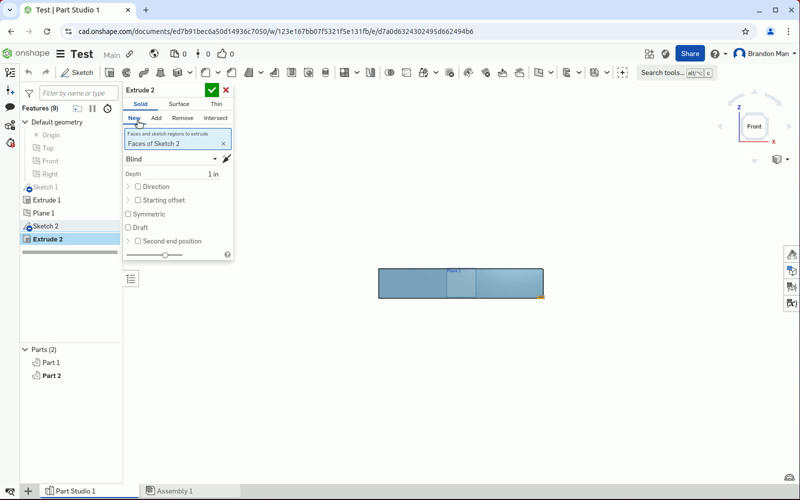
key(tab, 4)
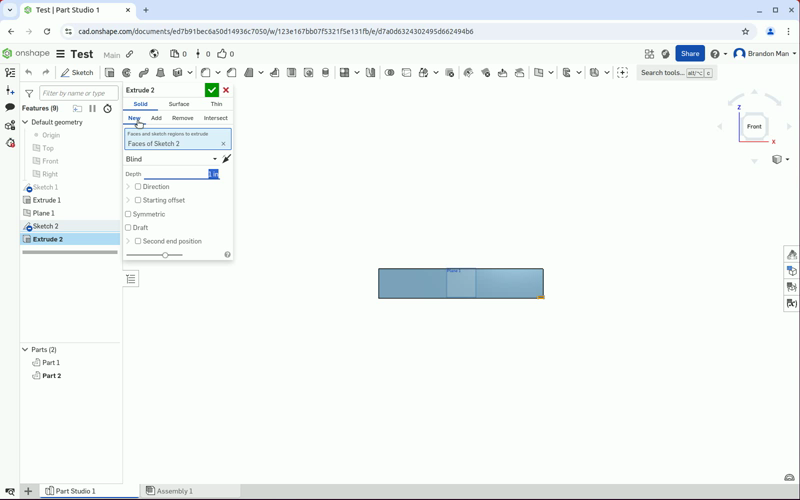
text(6.258)
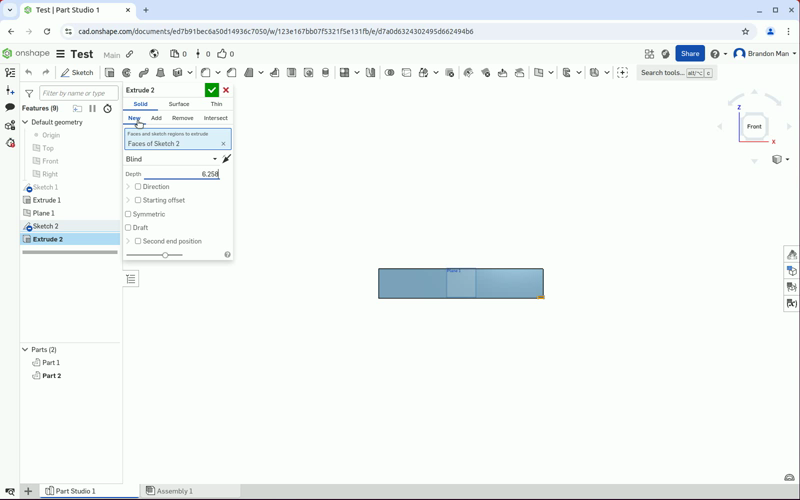
key(enter)
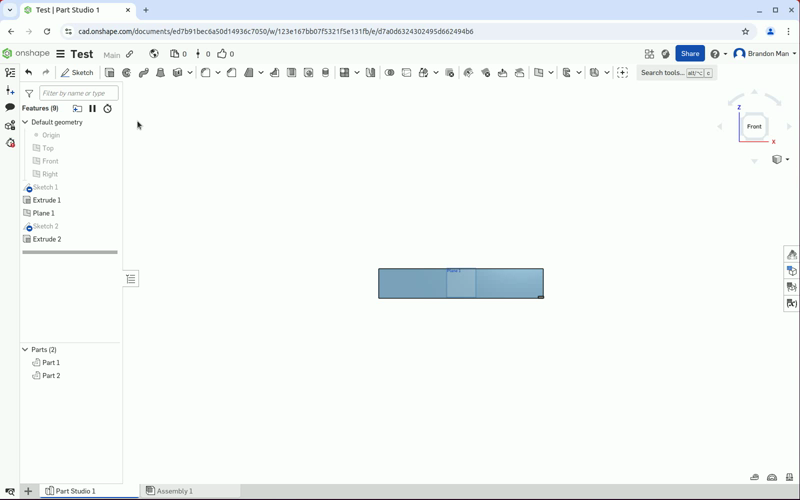
key(shift+h)
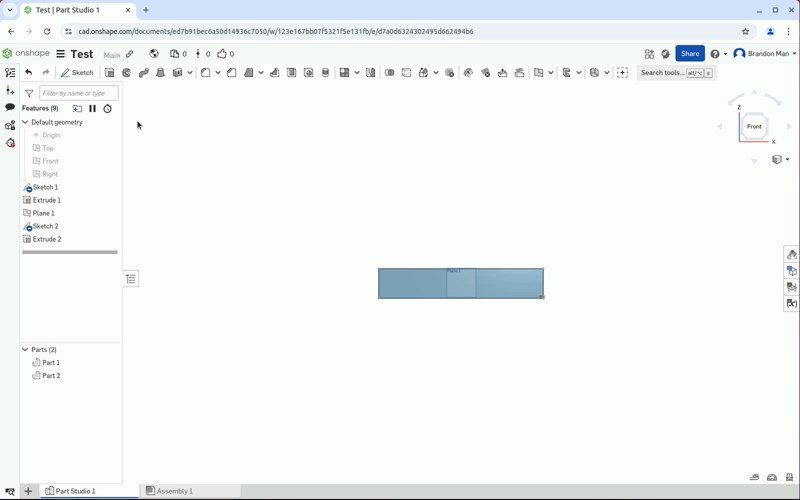
key(shift+h)
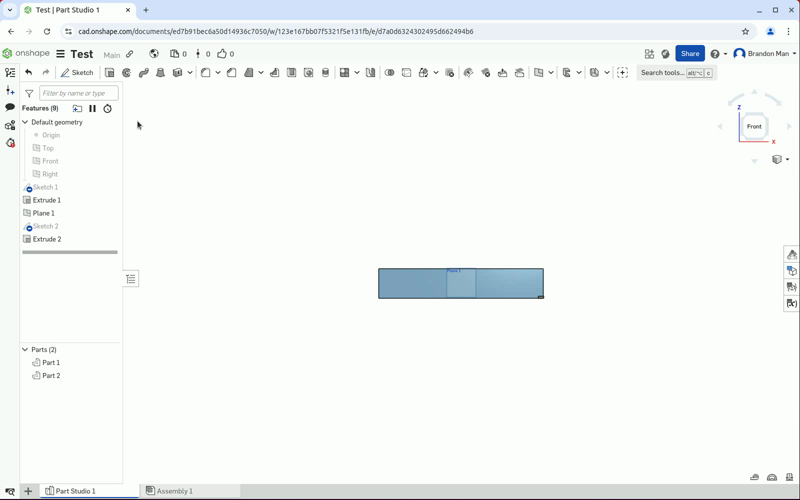
mouse_move(73, 189)
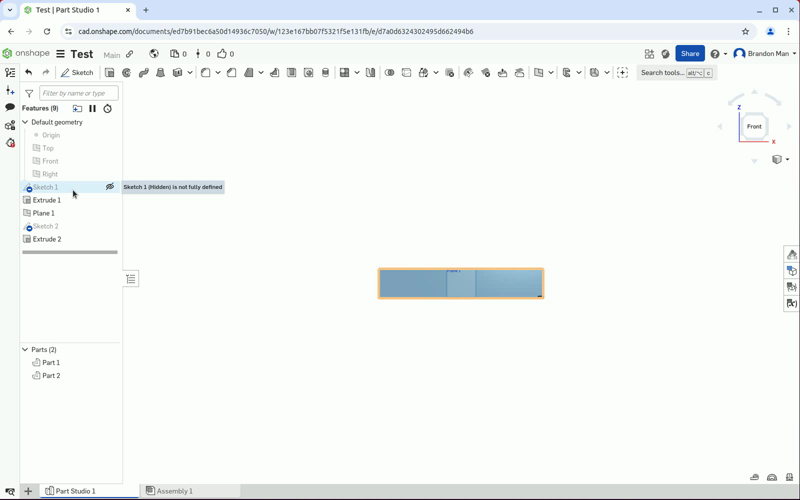
click(73, 189)
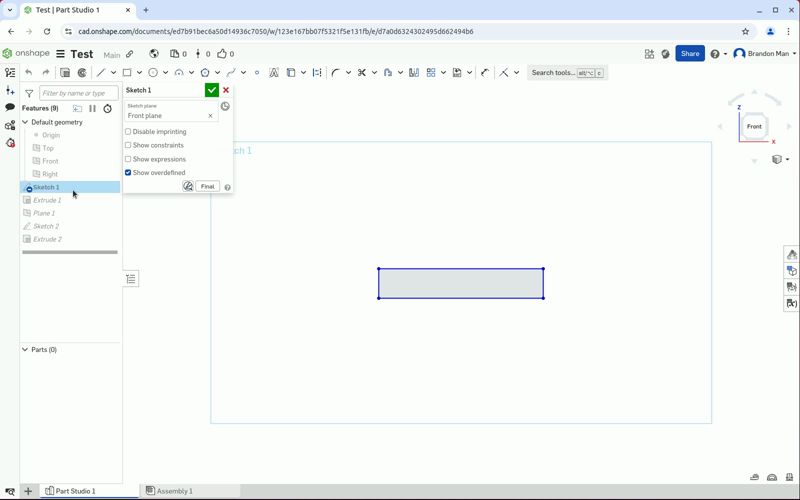
mouse_move(229, 92)
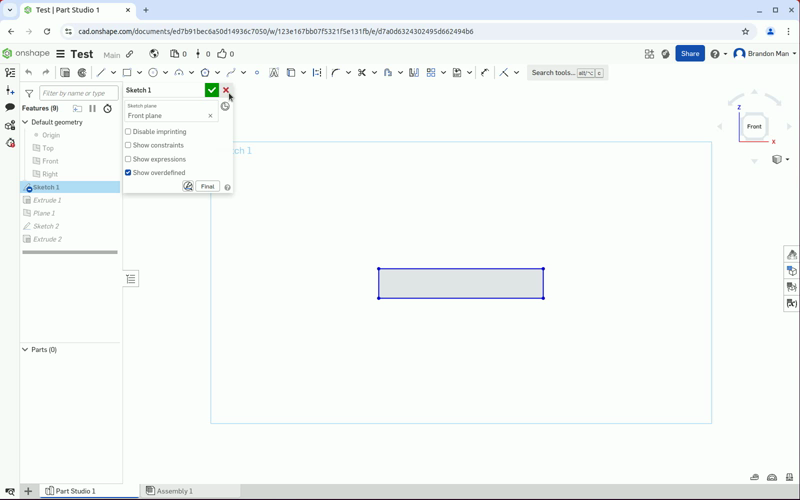
click(229, 92)
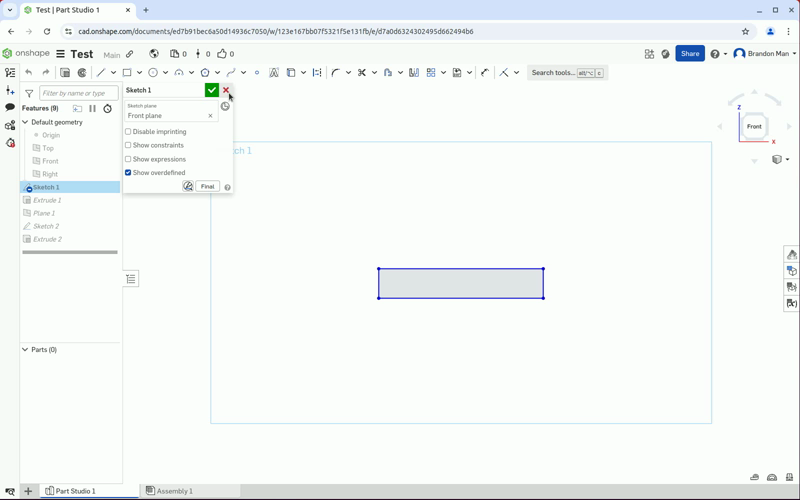
key(shift+s)
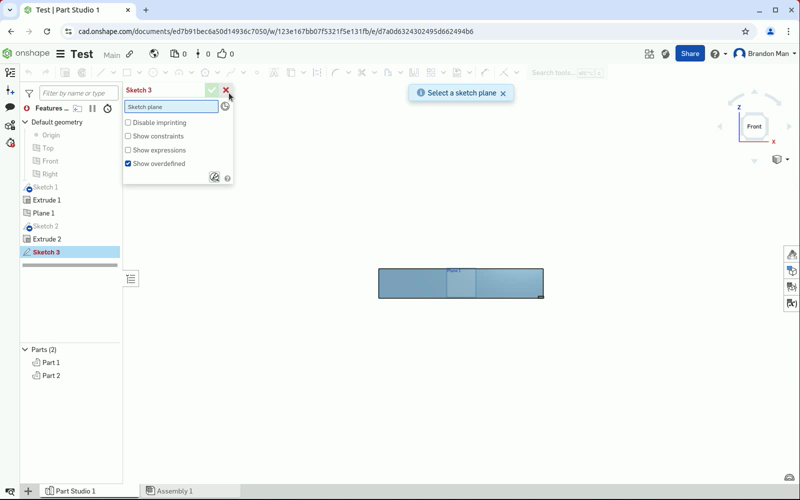
mouse_move(73, 215)
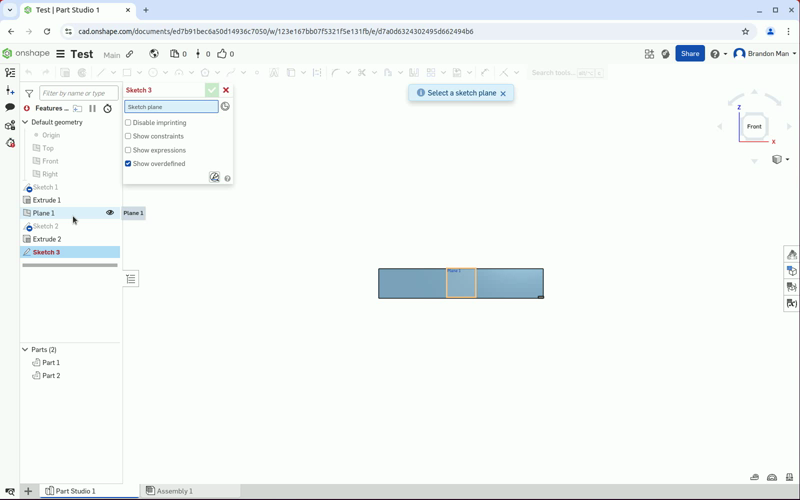
click(73, 215)
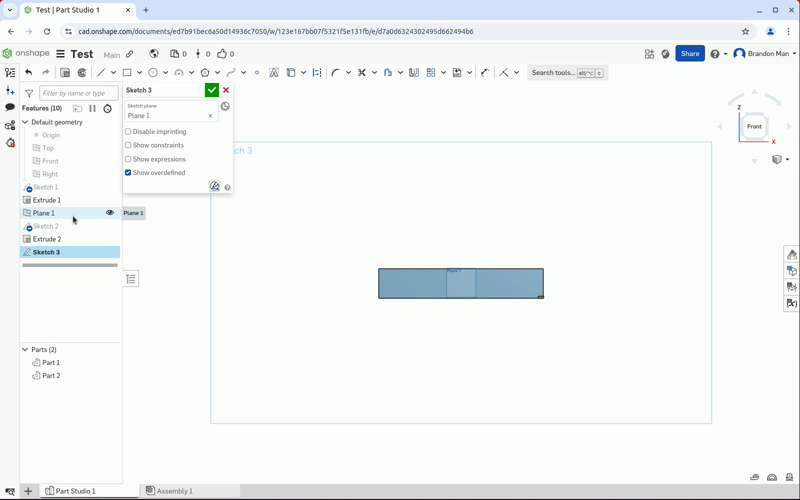
mouse_move(73, 352)
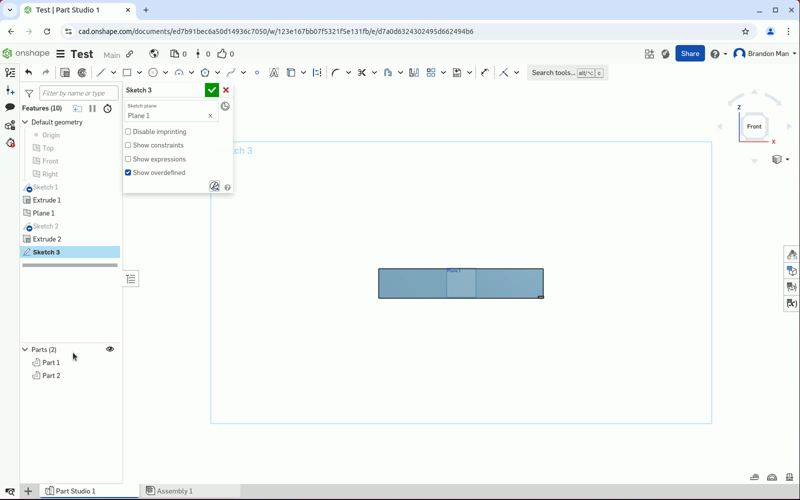
key(y)
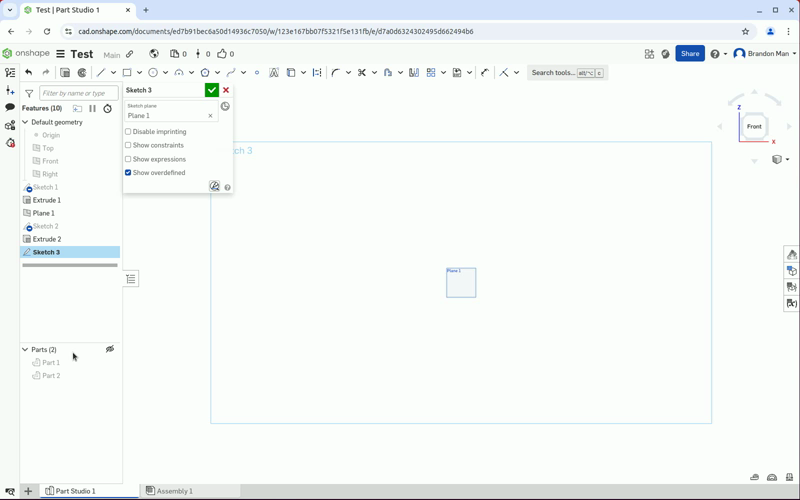
key(l)
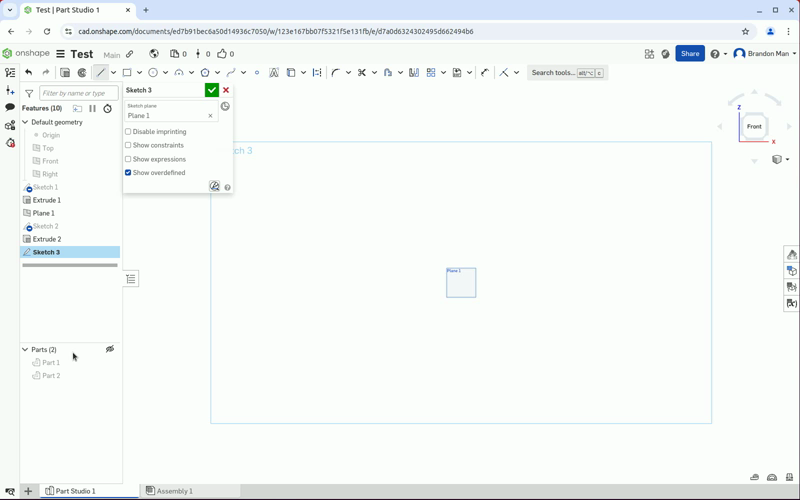
key_down(shift)
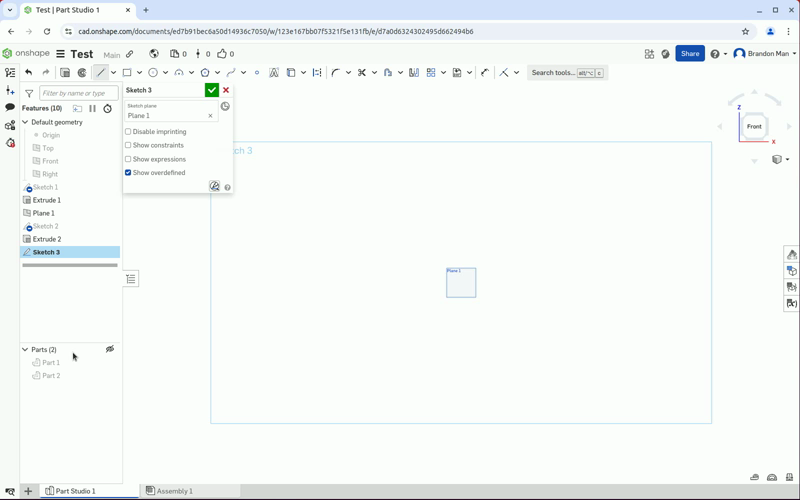
mouse_move(378, 298)
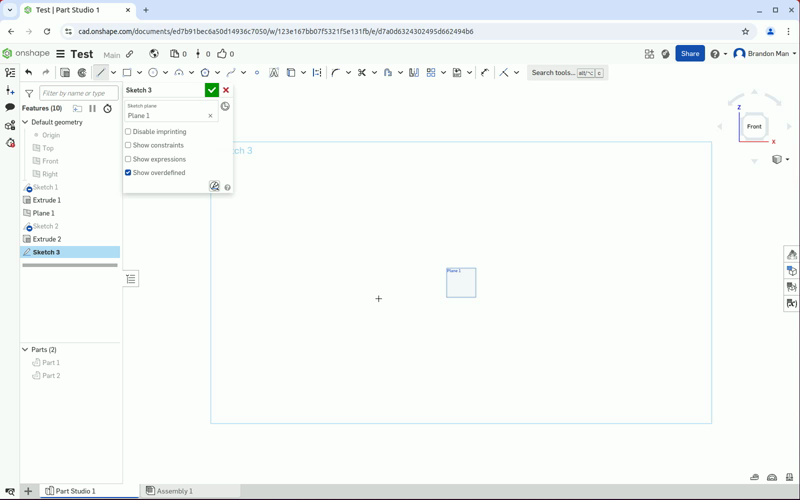
click(378, 298)
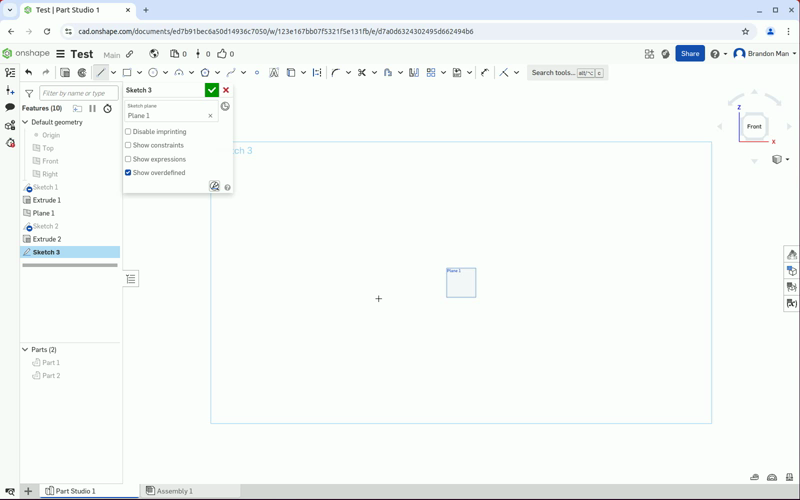
key_up(shift)
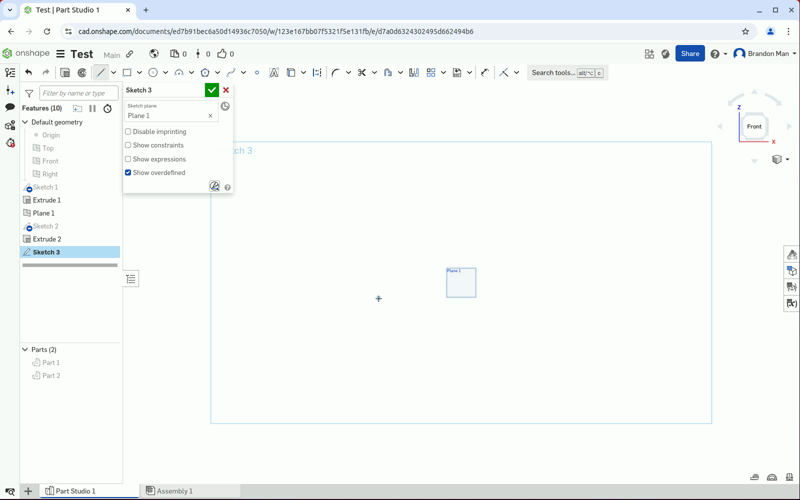
key_down(shift)
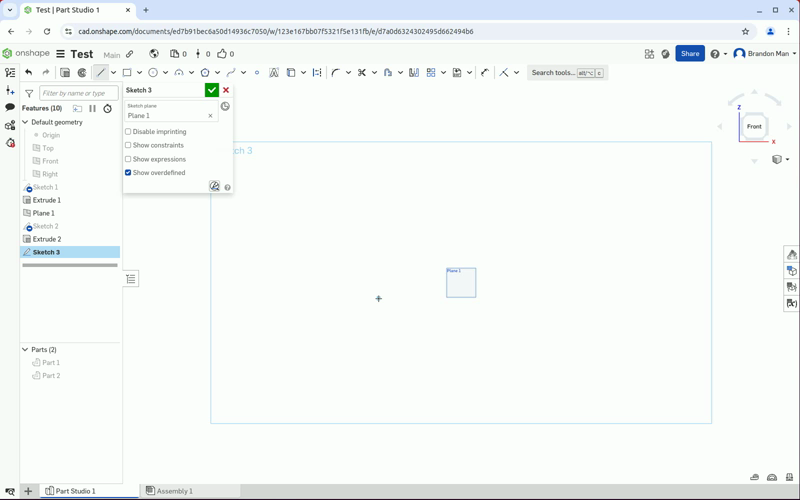
mouse_move(507, 298)
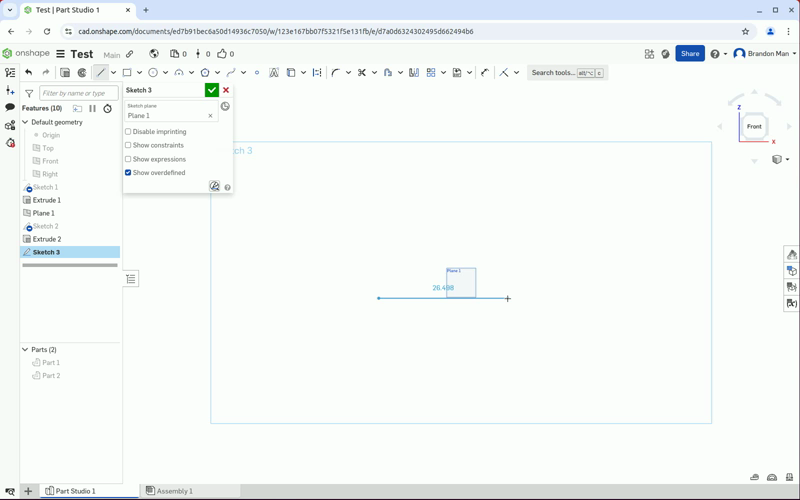
click(507, 298)
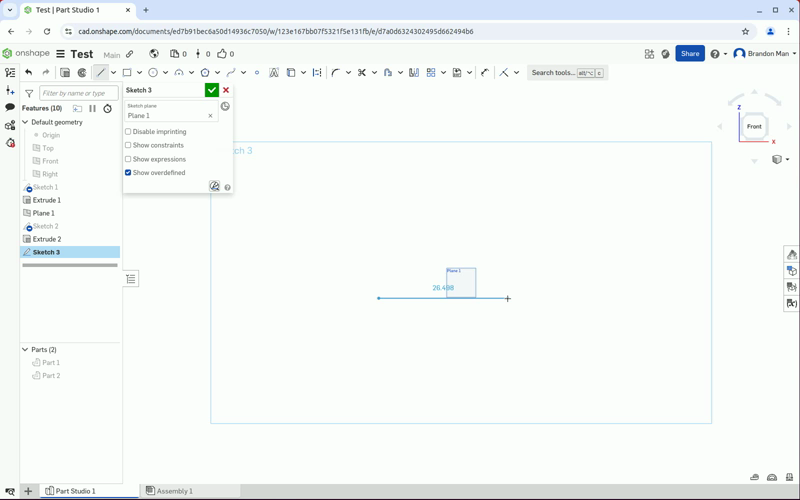
key_up(shift)
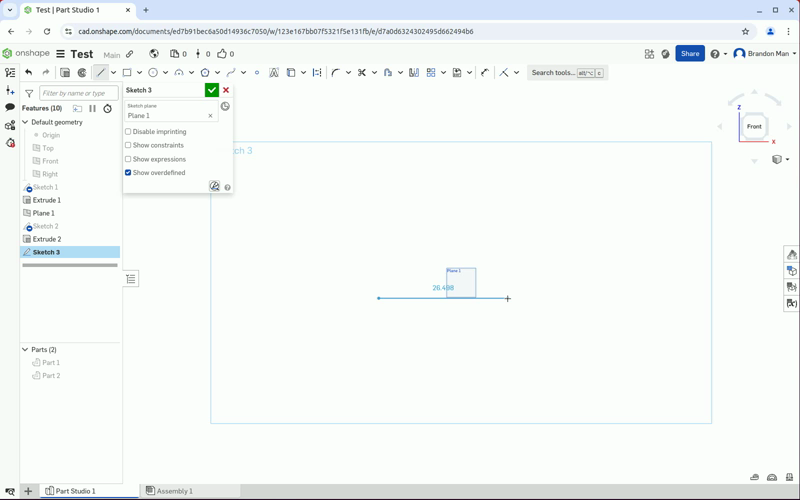
key_down(shift)
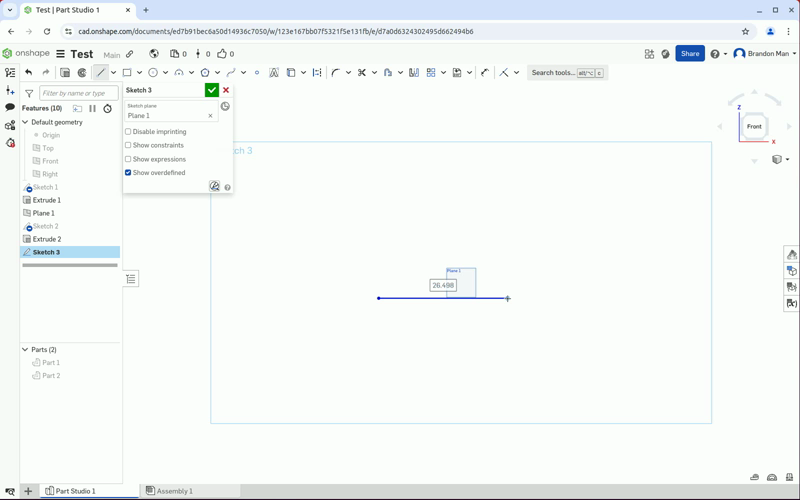
mouse_move(537, 298)
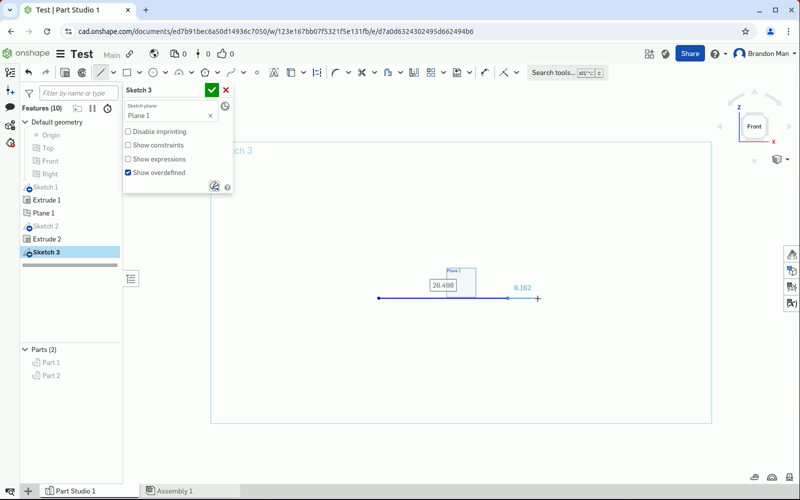
mouse_move(507, 296)
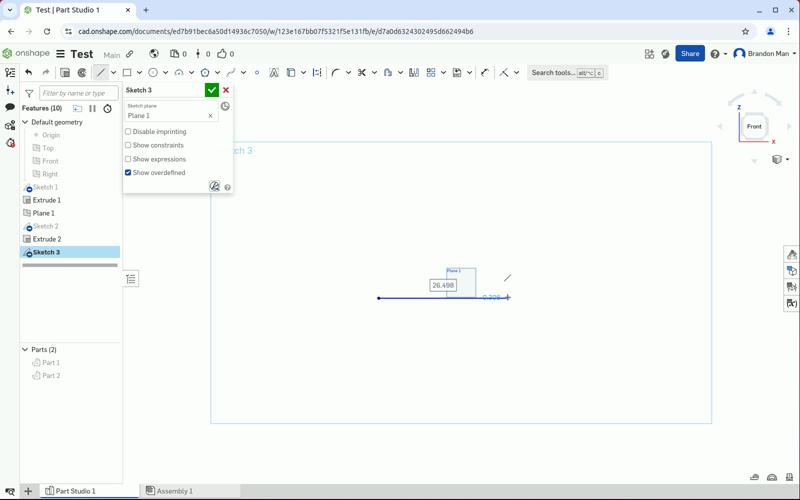
scroll(6)
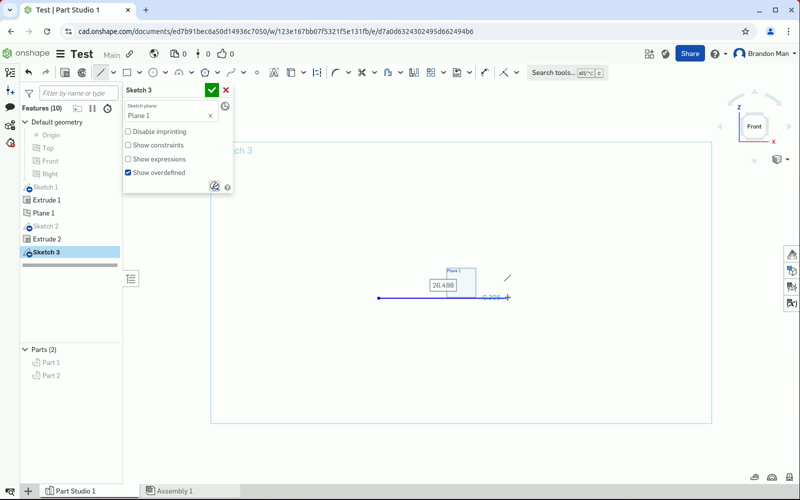
scroll(6)
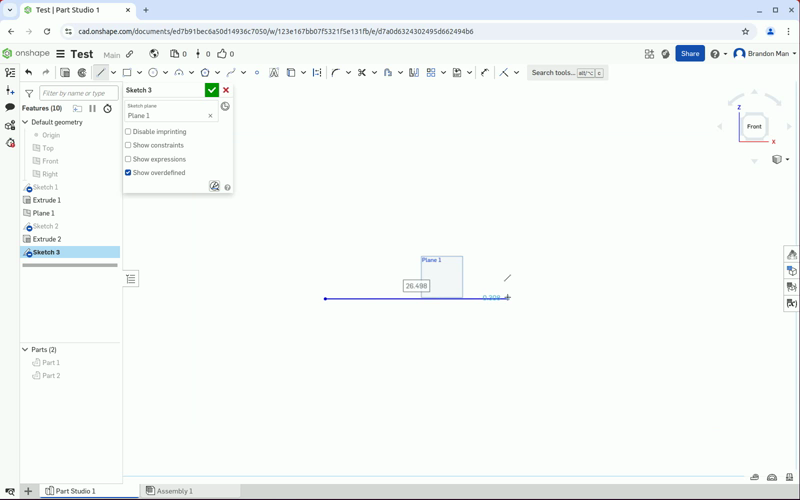
scroll(6)
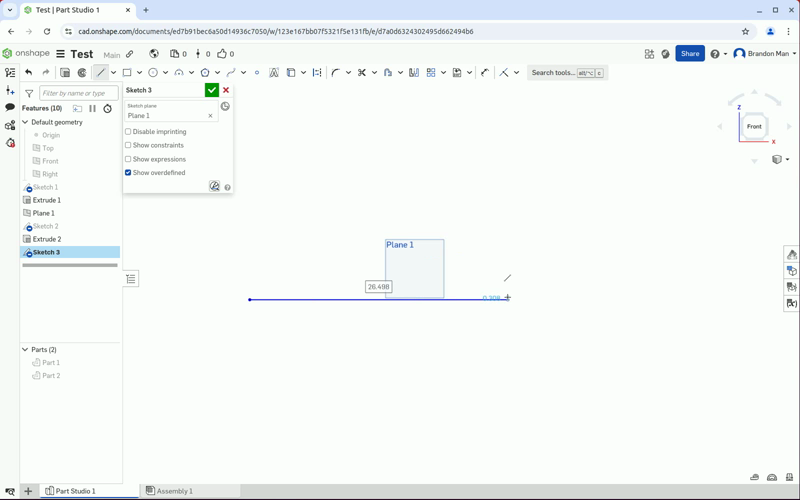
scroll(6)
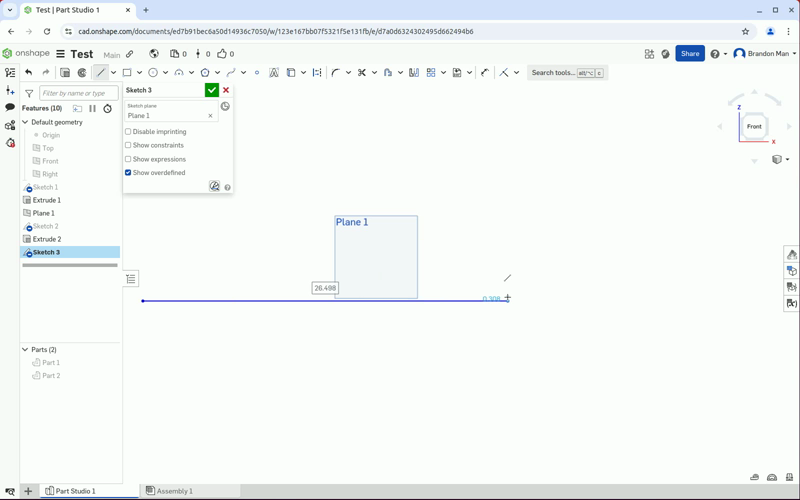
scroll(6)
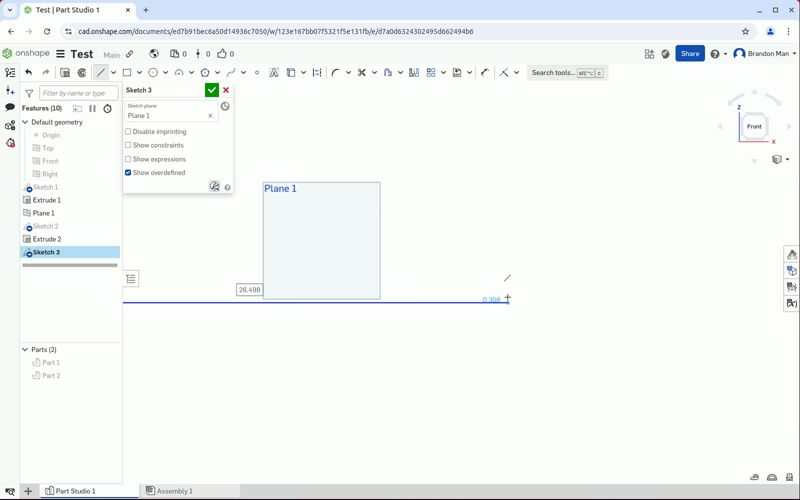
scroll(6)
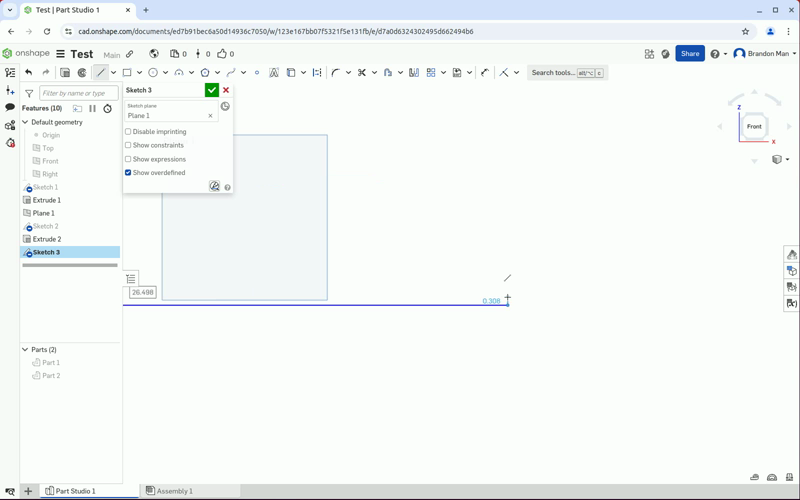
scroll(6)
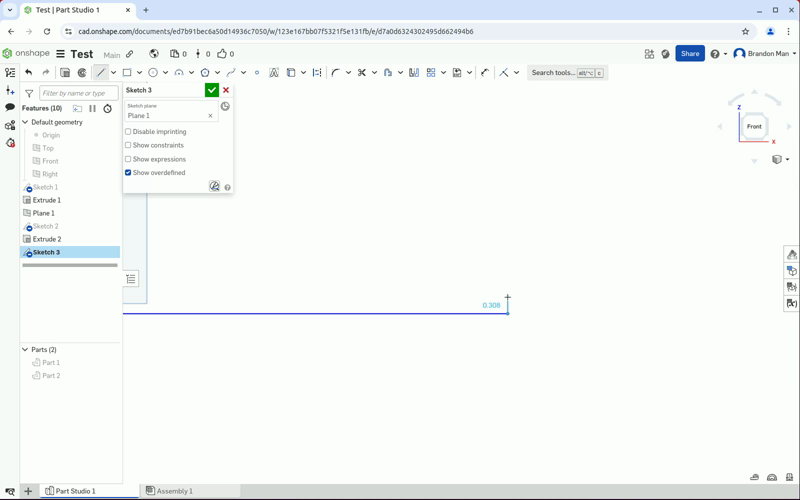
click(507, 296)
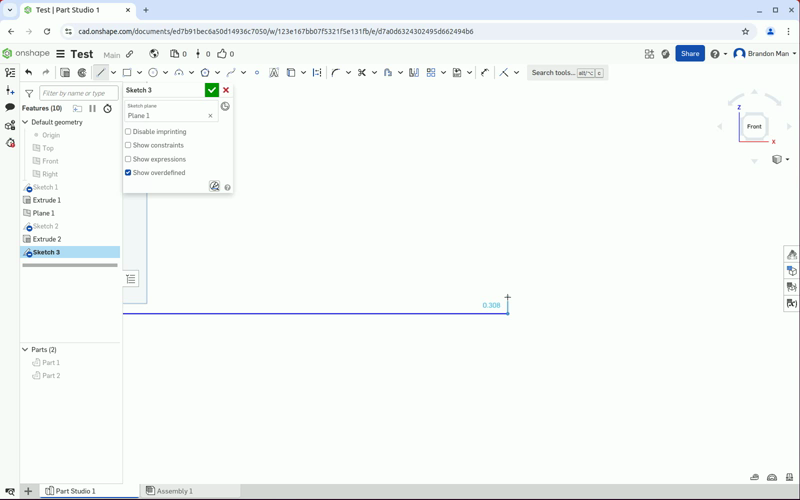
scroll(-6)
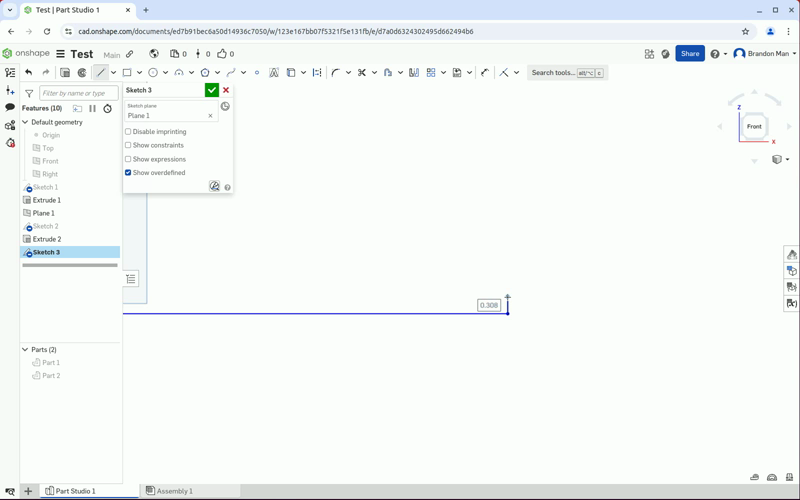
scroll(-6)
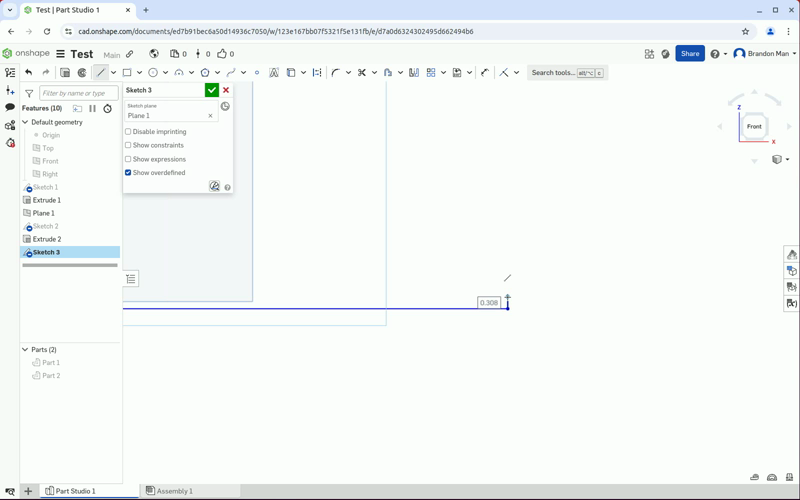
scroll(-6)
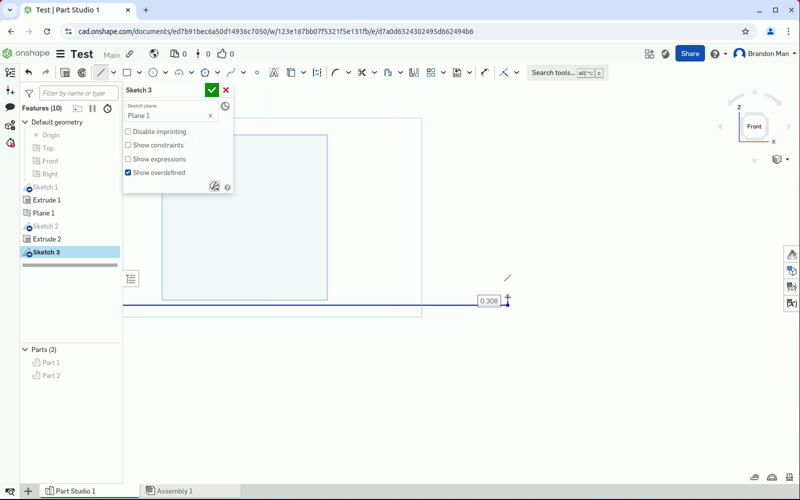
scroll(-6)
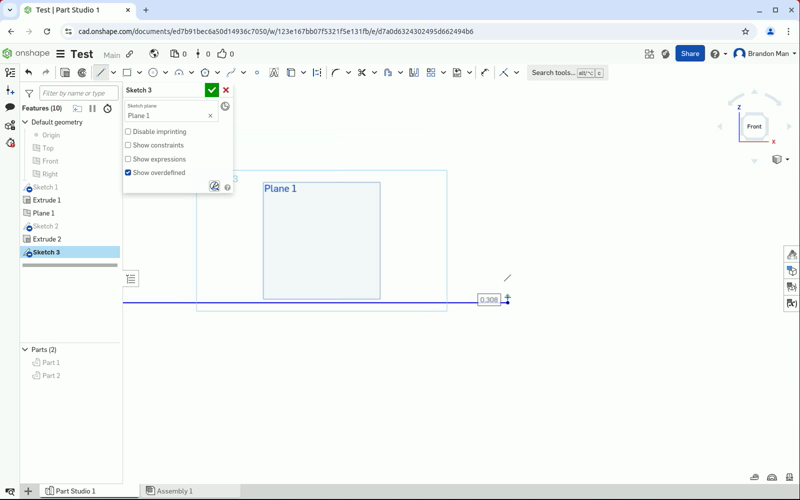
scroll(-6)
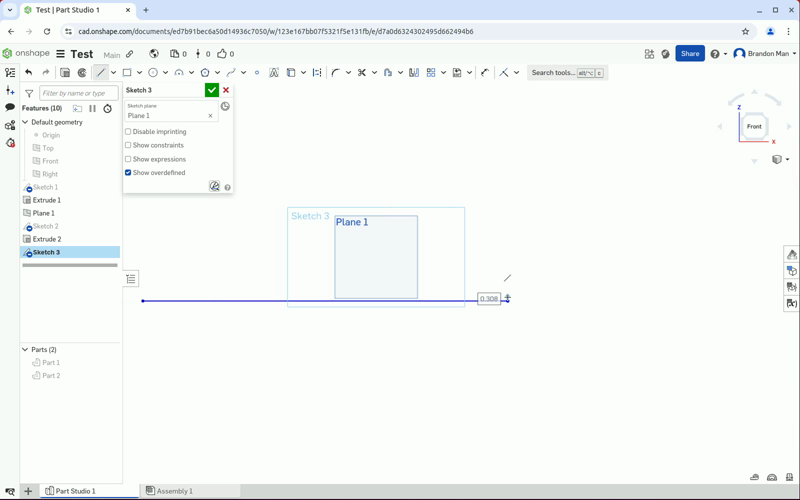
scroll(-6)
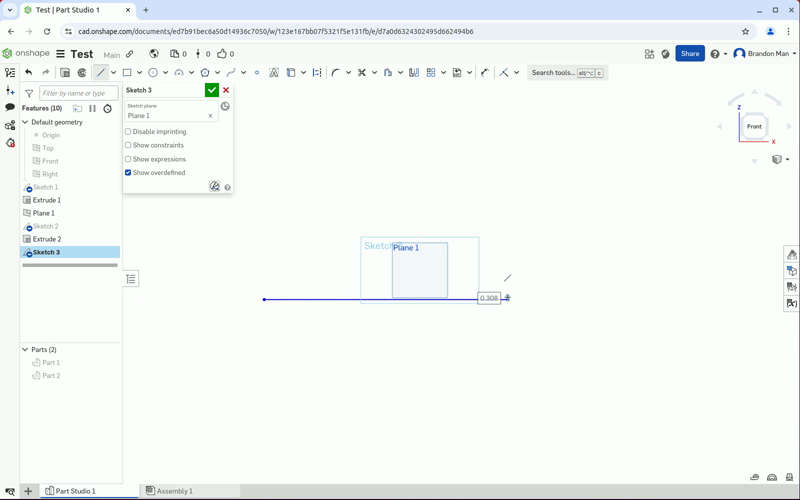
scroll(-6)
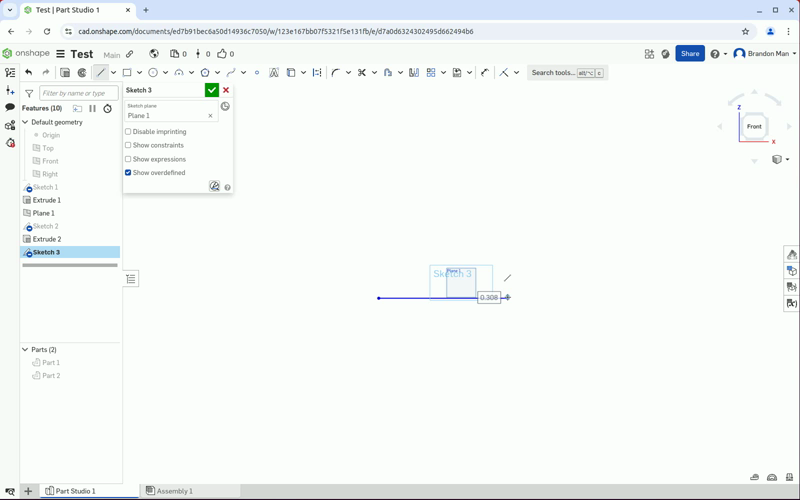
key_up(shift)
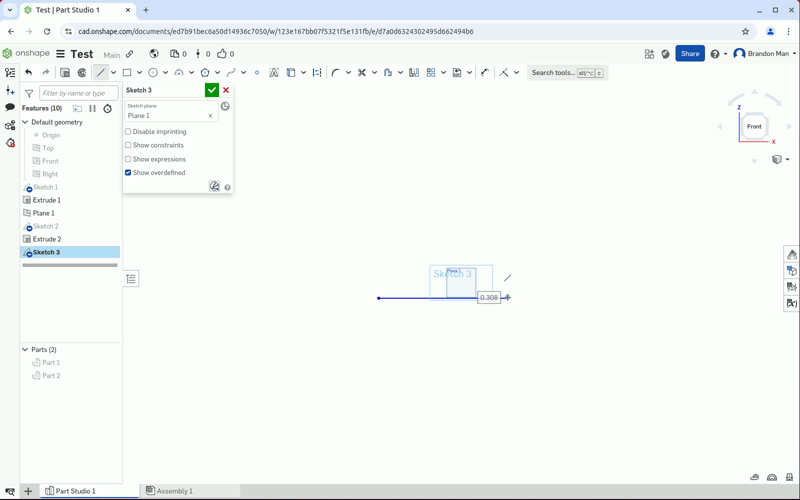
key_down(shift)
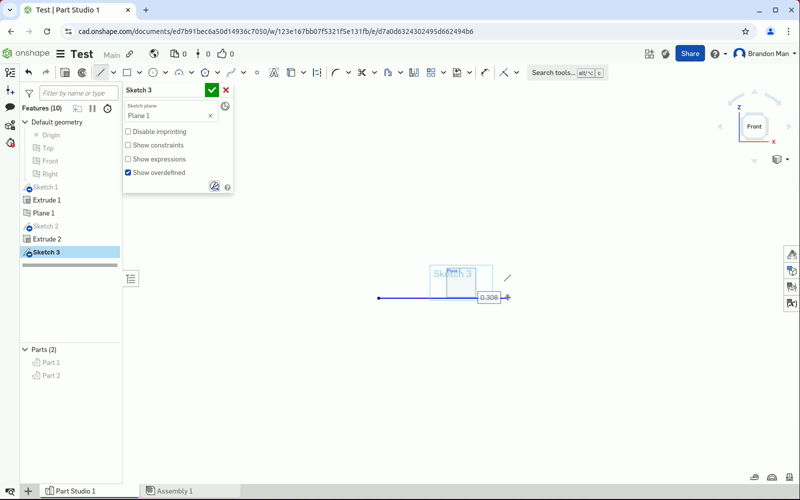
mouse_move(378, 296)
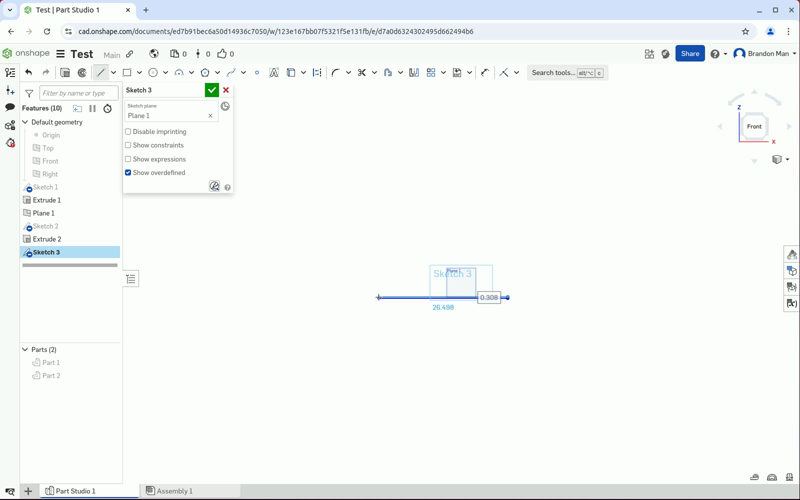
scroll(6)
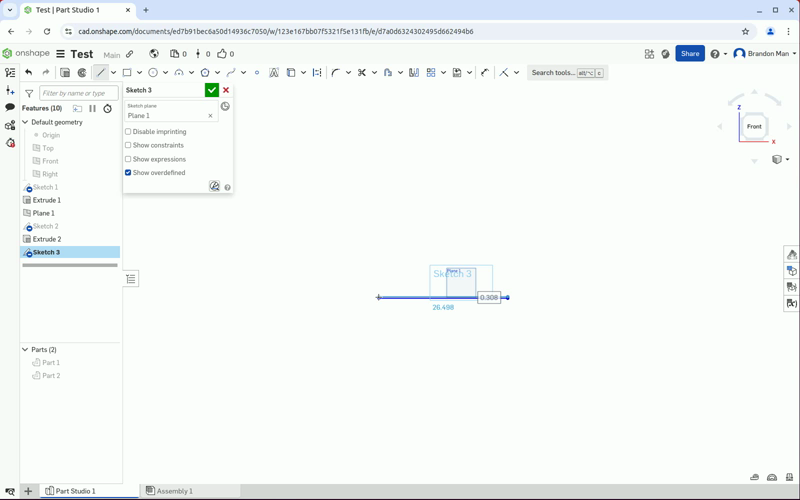
scroll(6)
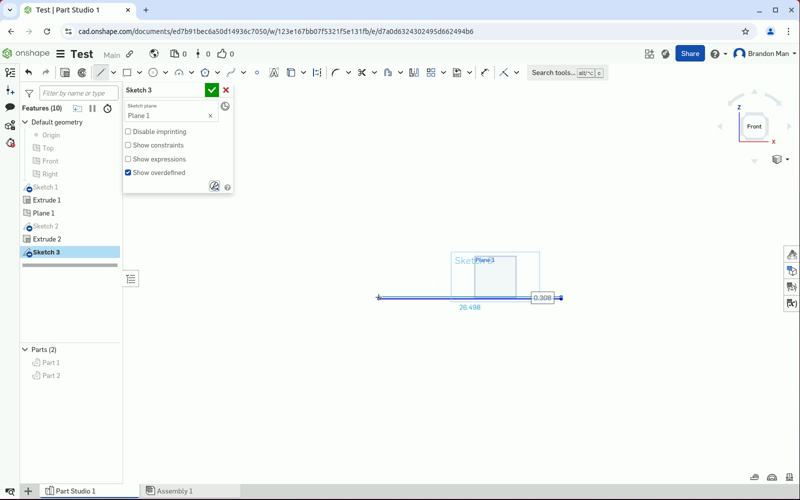
scroll(6)
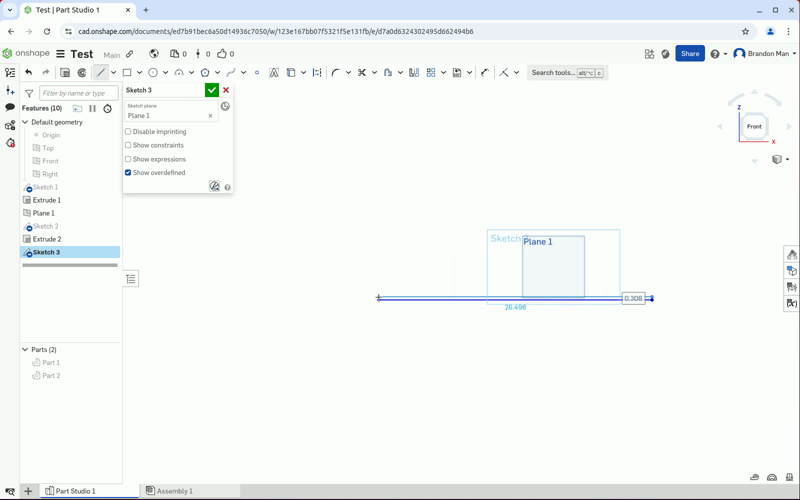
scroll(6)
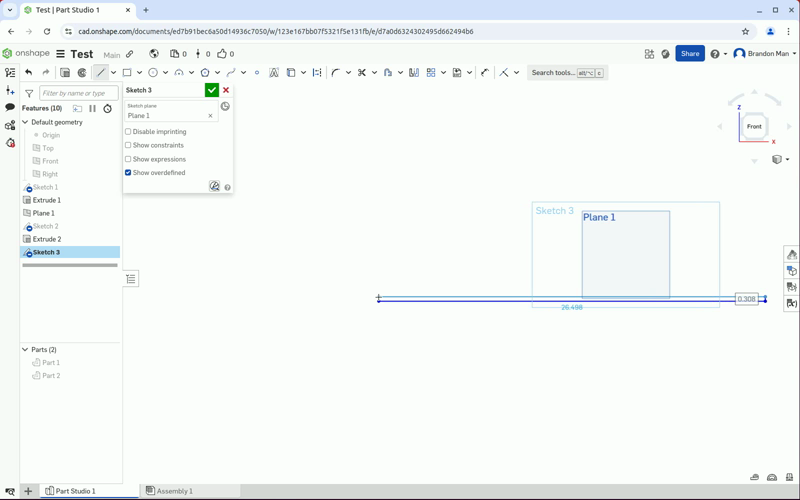
scroll(6)
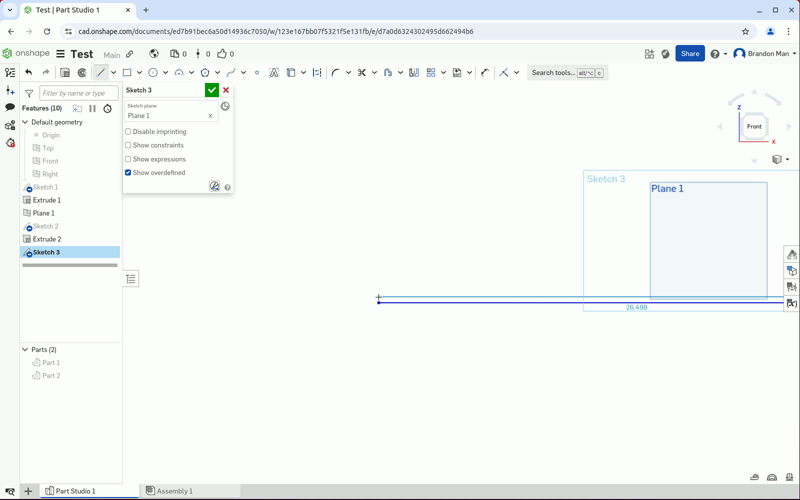
scroll(6)
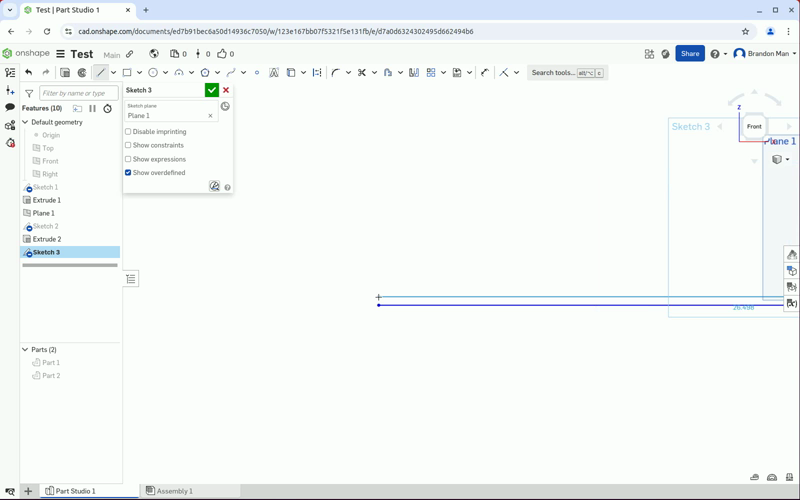
scroll(6)
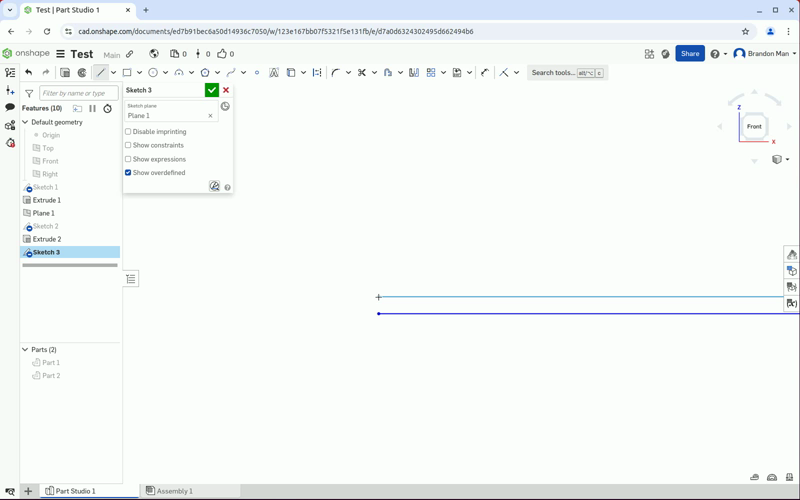
click(378, 296)
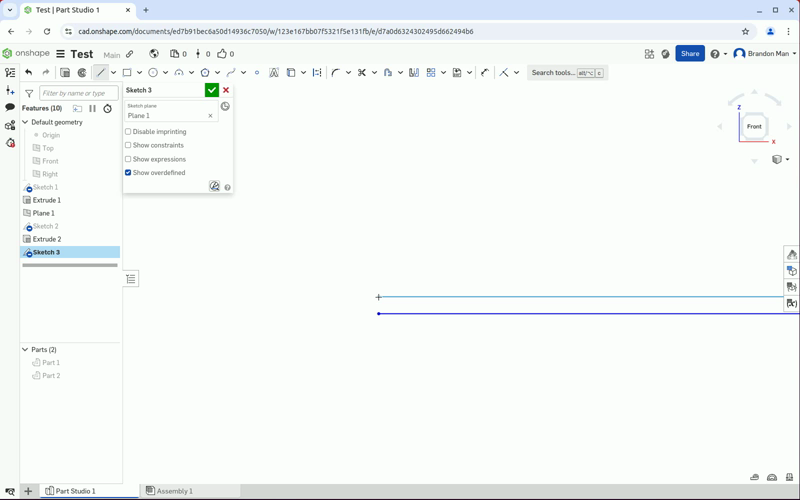
scroll(-6)
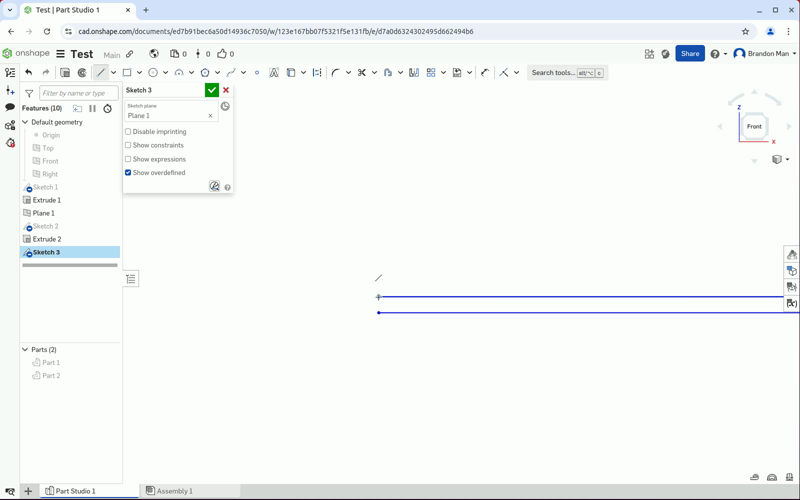
scroll(-6)
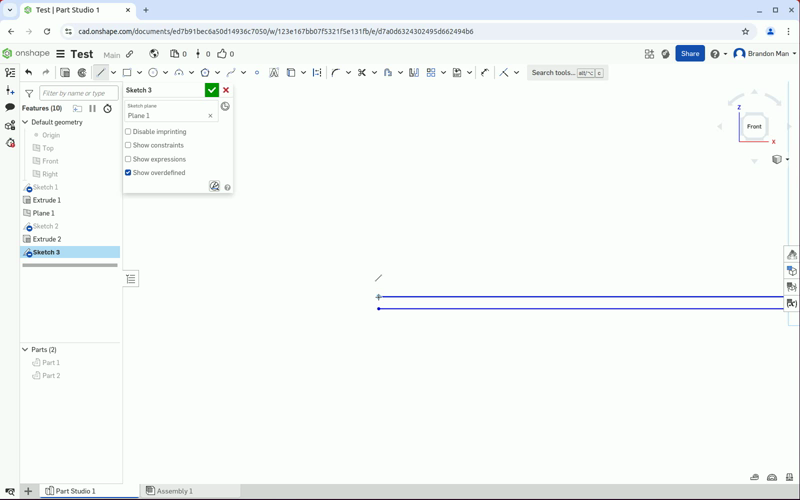
scroll(-6)
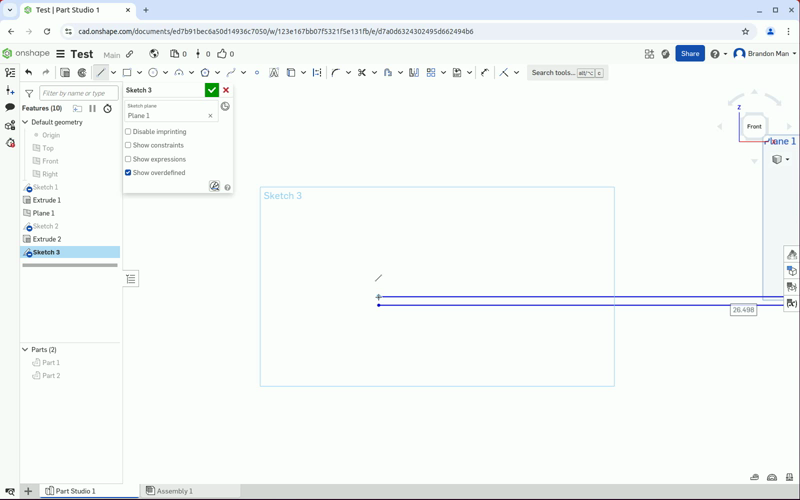
scroll(-6)
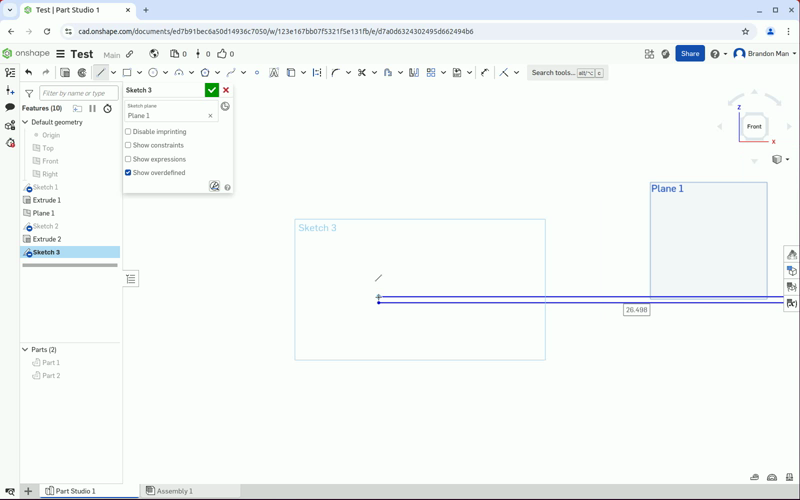
scroll(-6)
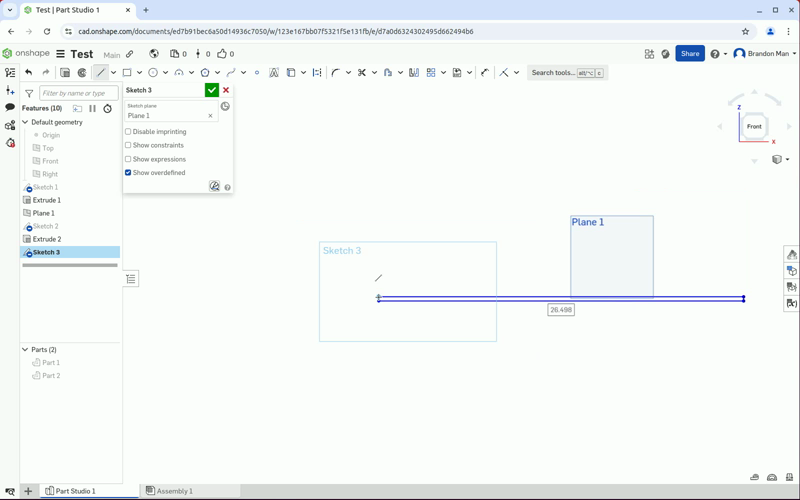
scroll(-6)
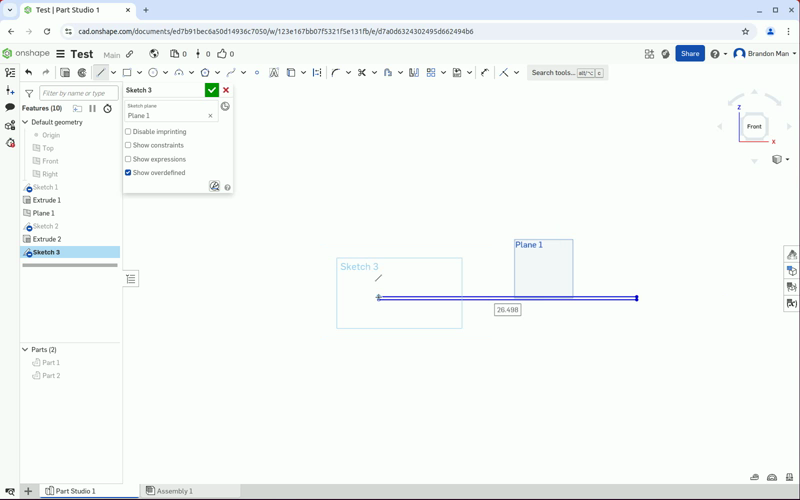
scroll(-6)
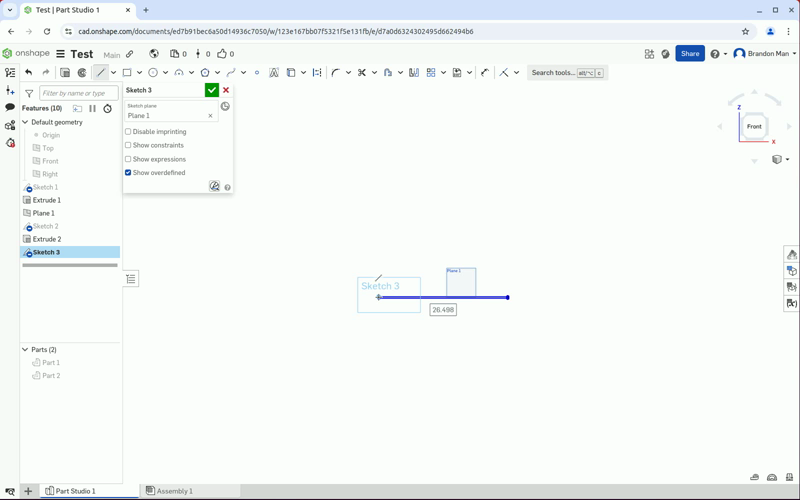
key_up(shift)
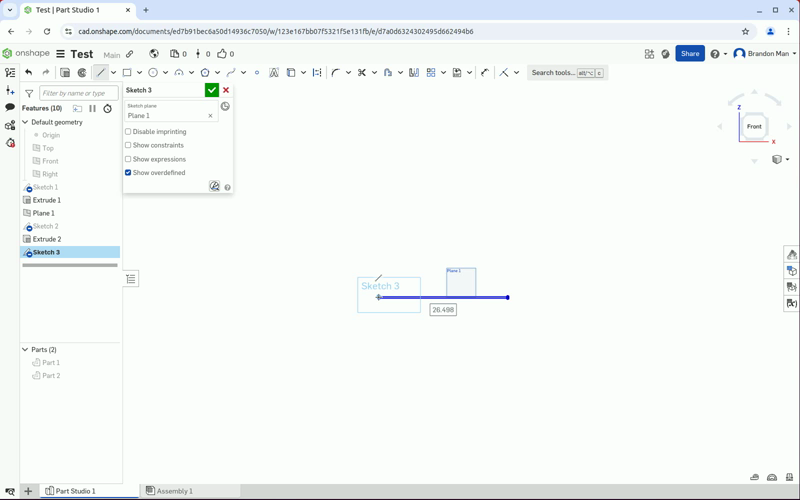
mouse_move(408, 296)
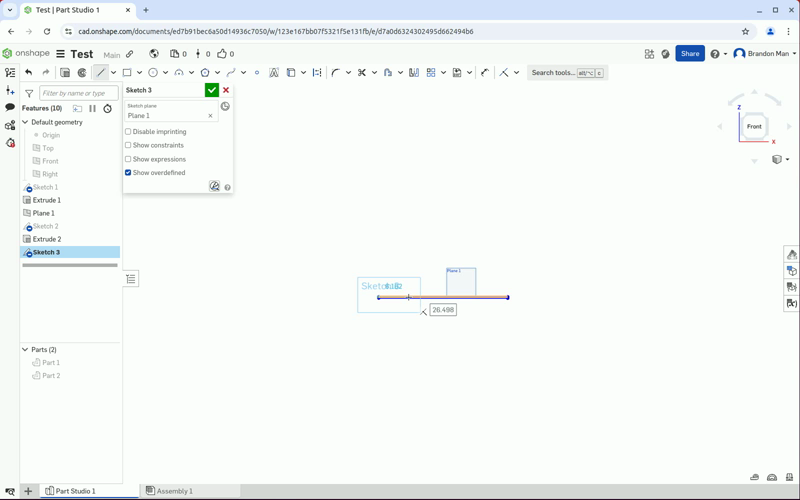
key_down(shift)
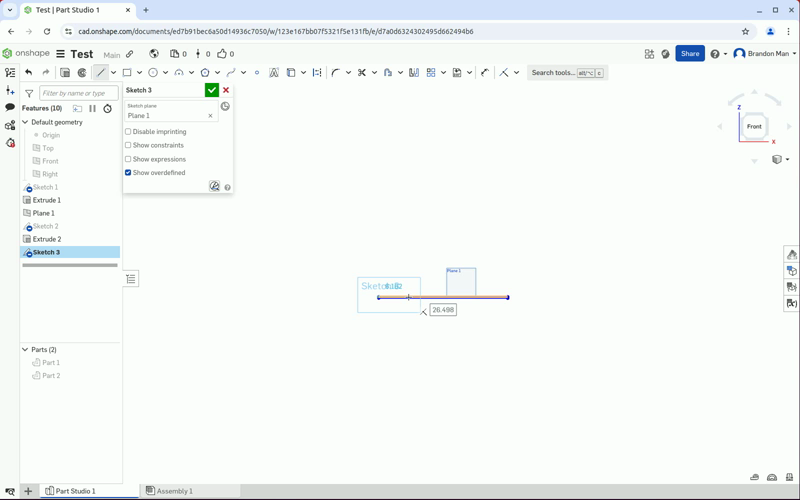
mouse_move(378, 298)
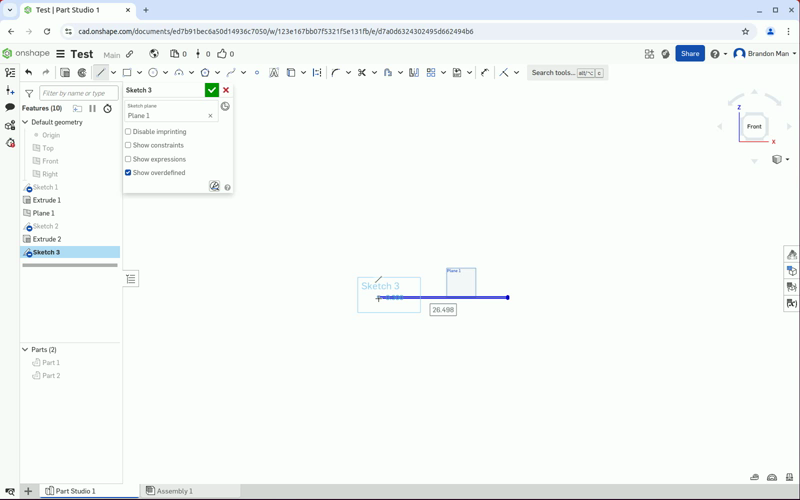
scroll(6)
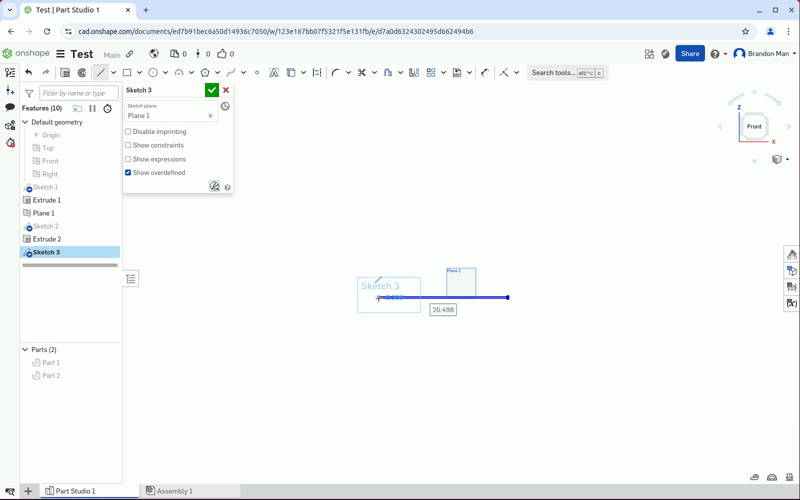
scroll(6)
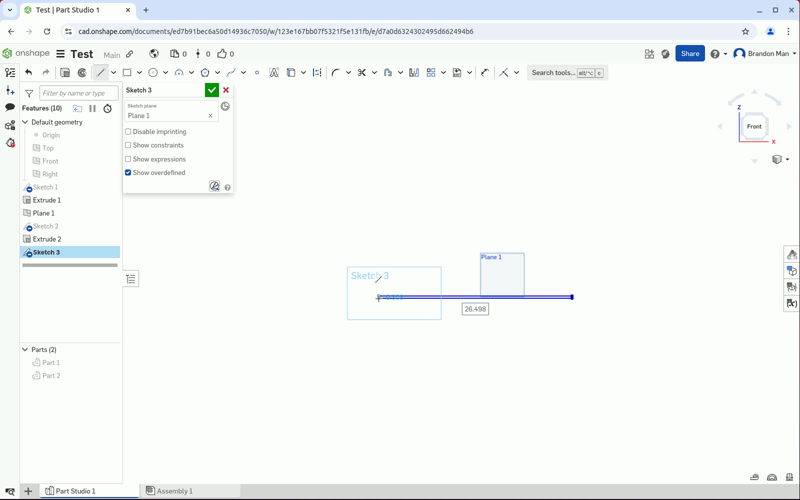
scroll(6)
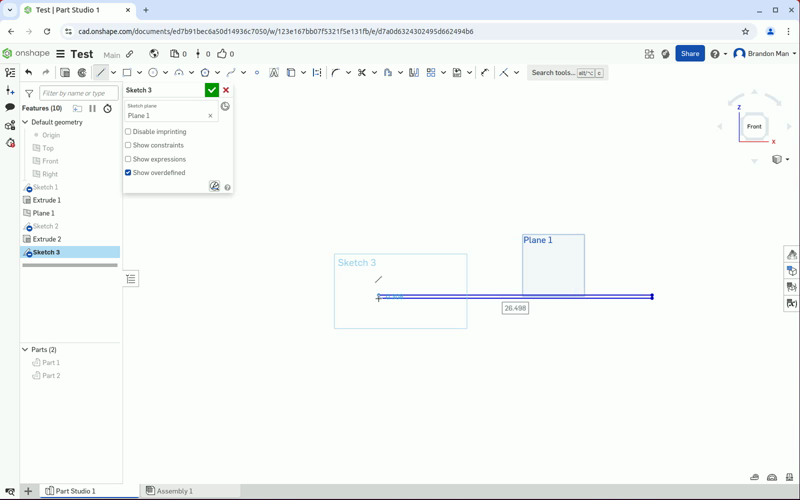
scroll(6)
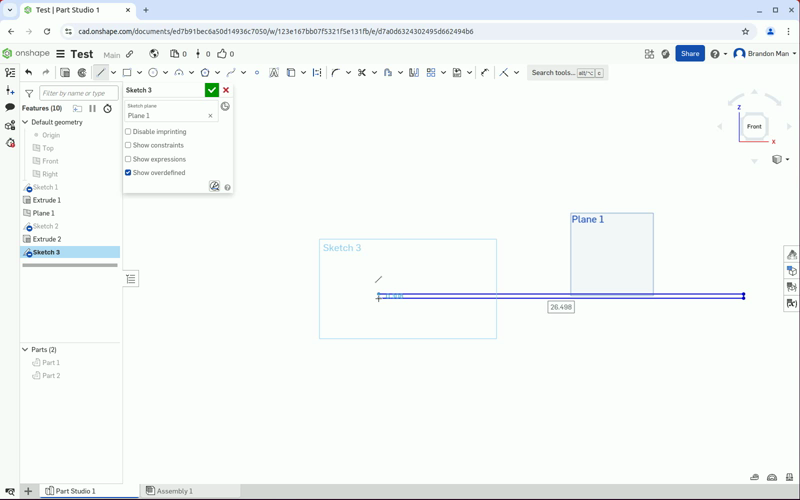
scroll(6)
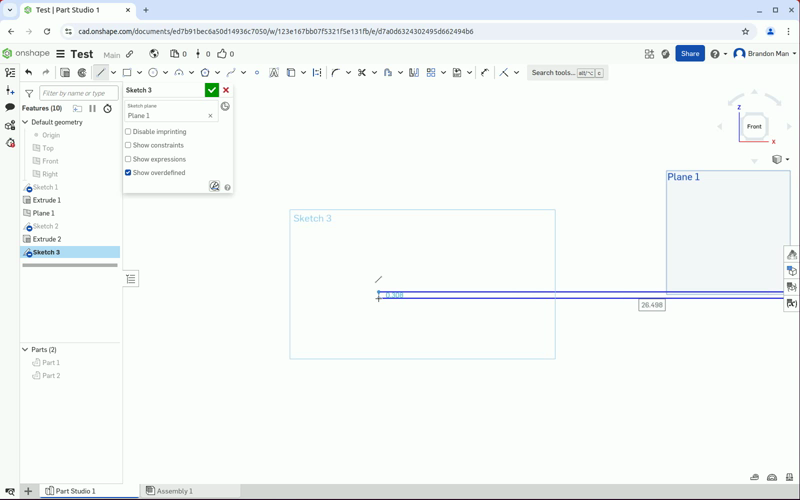
scroll(6)
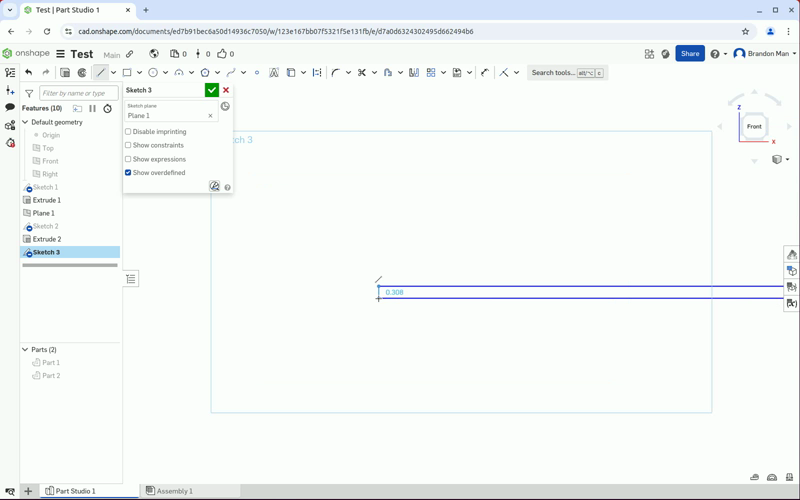
scroll(6)
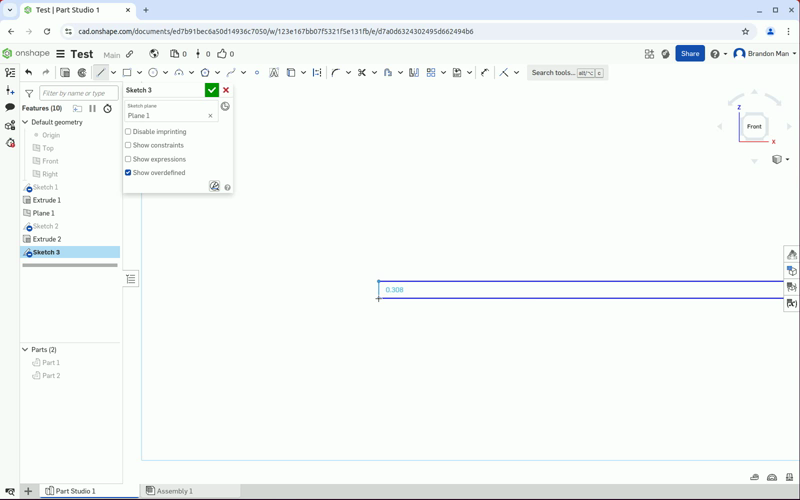
key_up(shift)
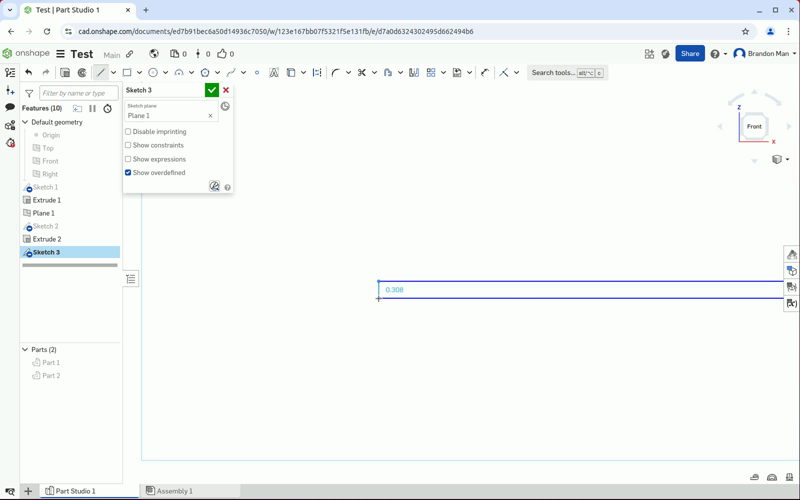
click(378, 298)
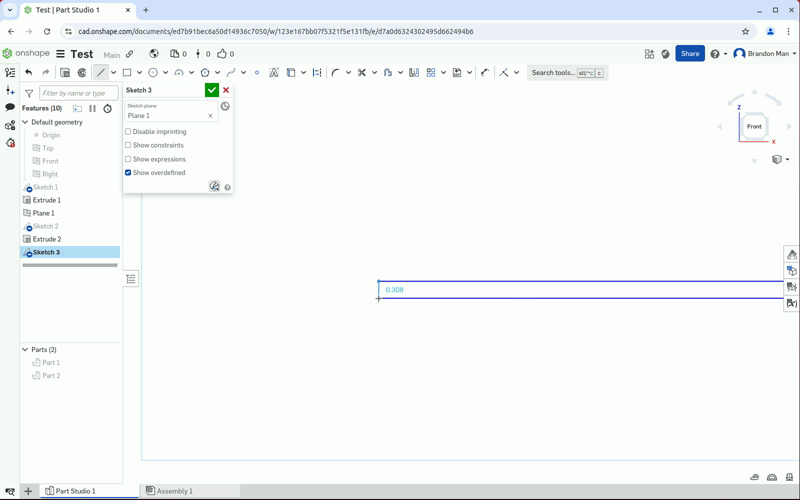
scroll(-6)
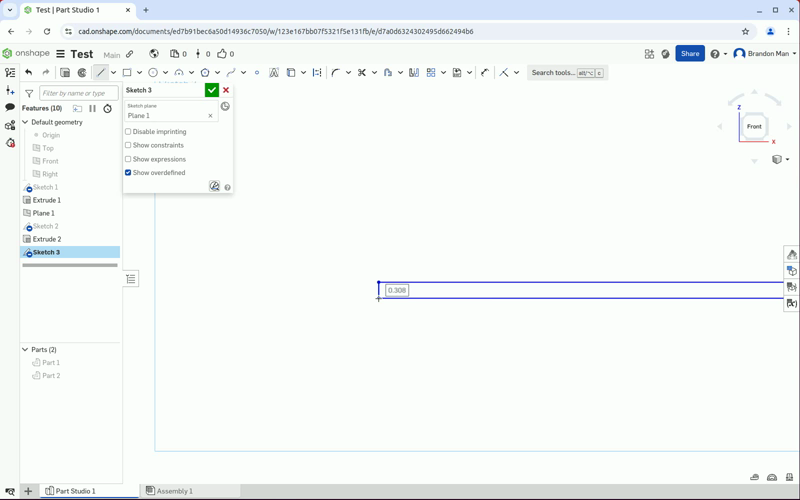
scroll(-6)
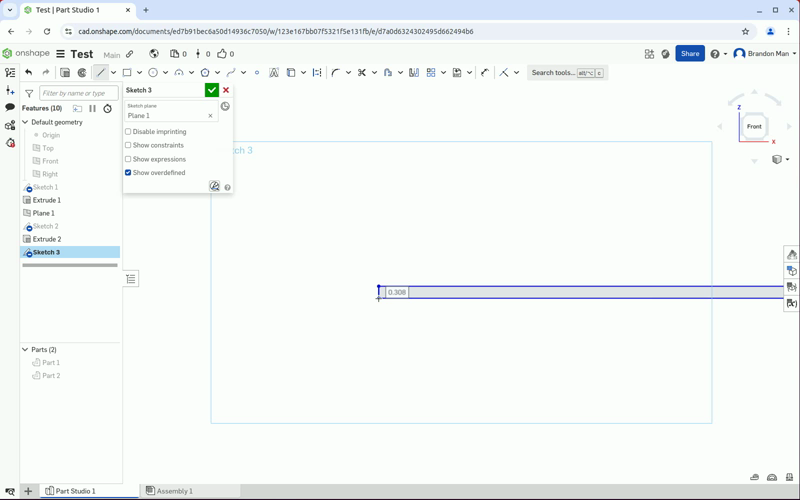
scroll(-6)
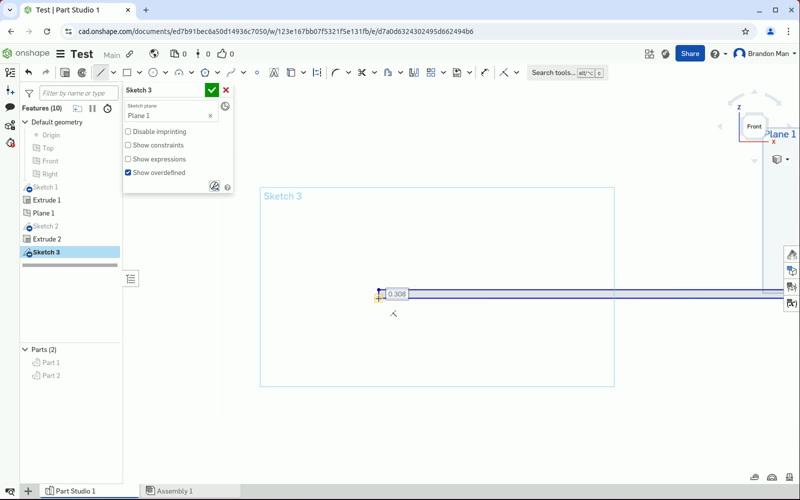
scroll(-6)
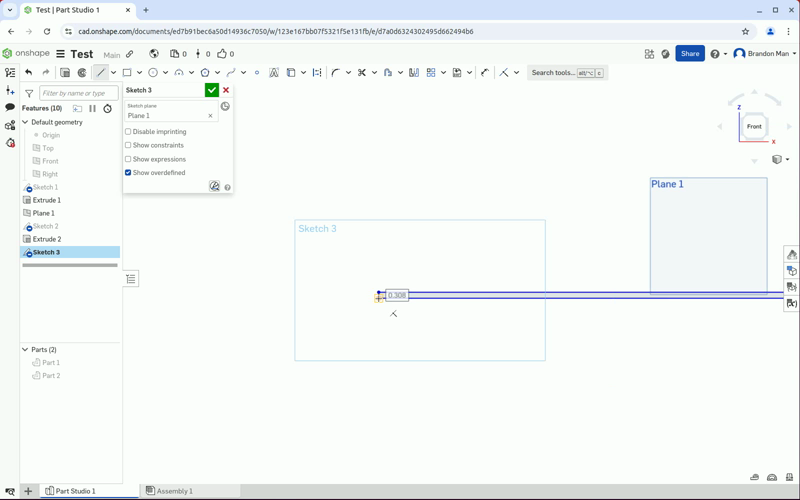
scroll(-6)
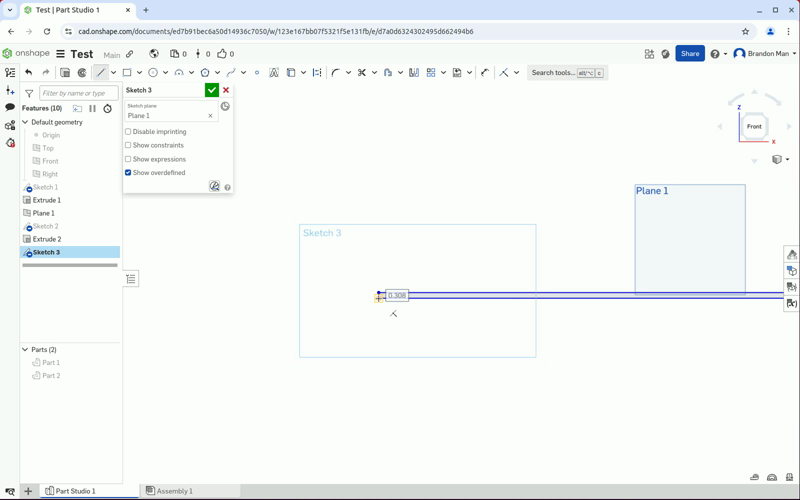
scroll(-6)
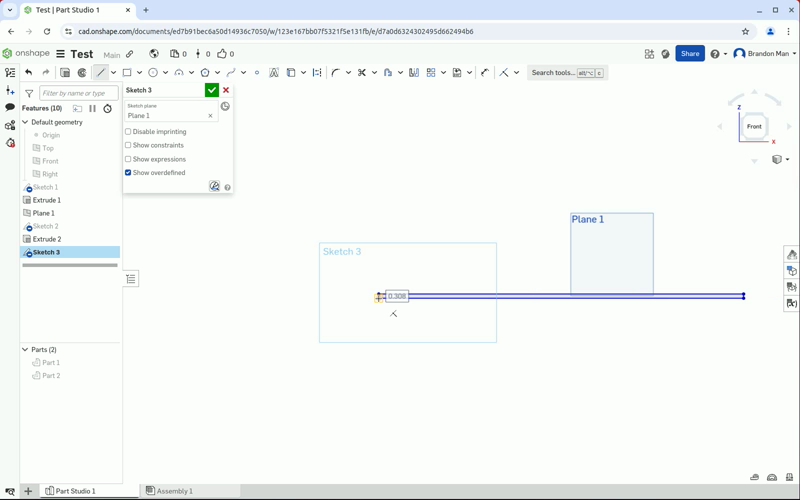
scroll(-6)
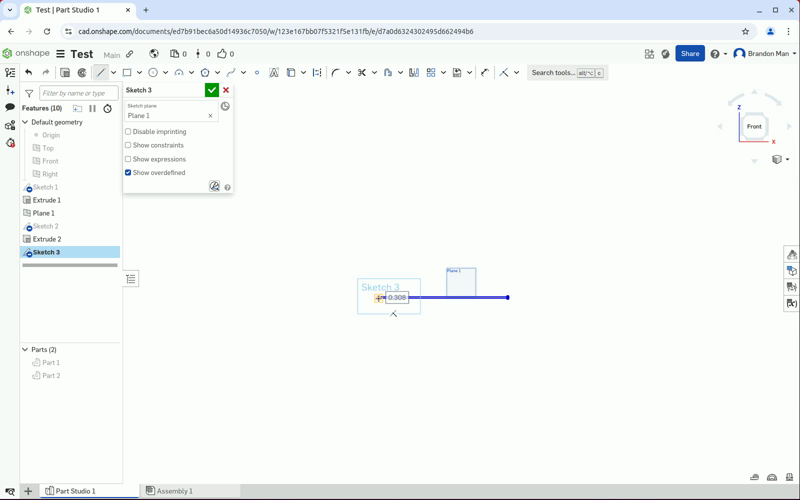
key(esc)
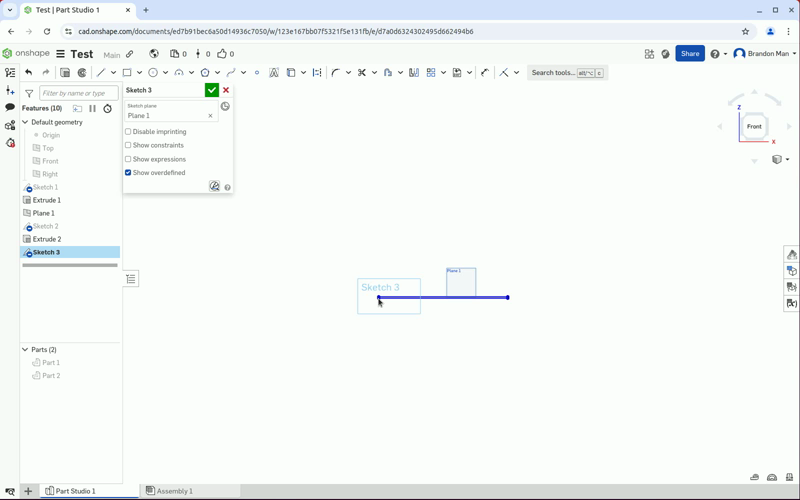
mouse_move(431, 297)
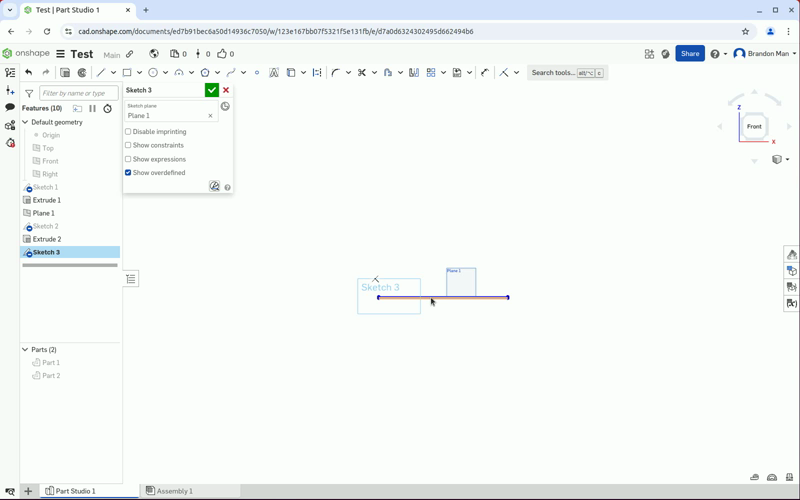
scroll(6)
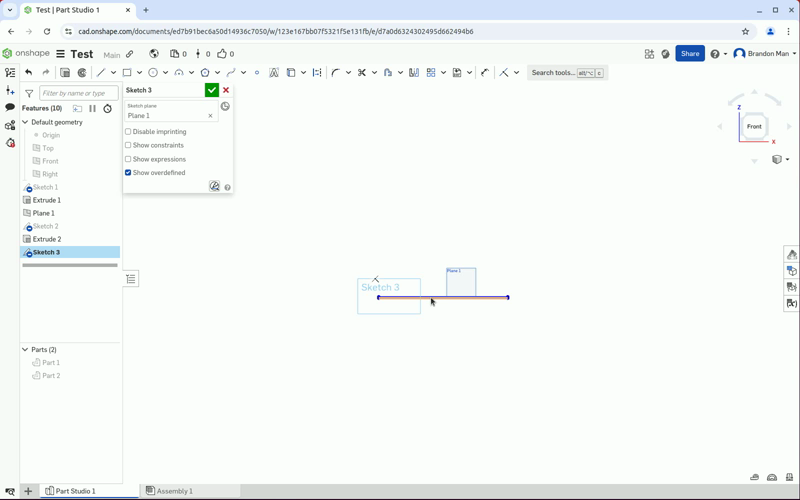
scroll(6)
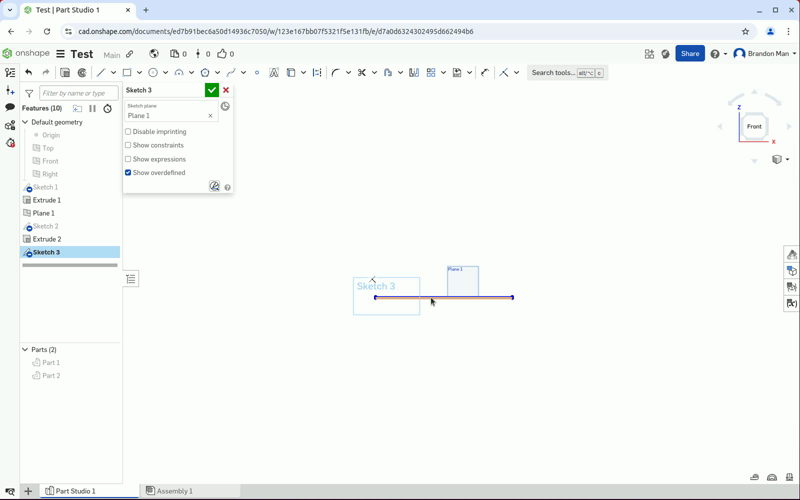
scroll(6)
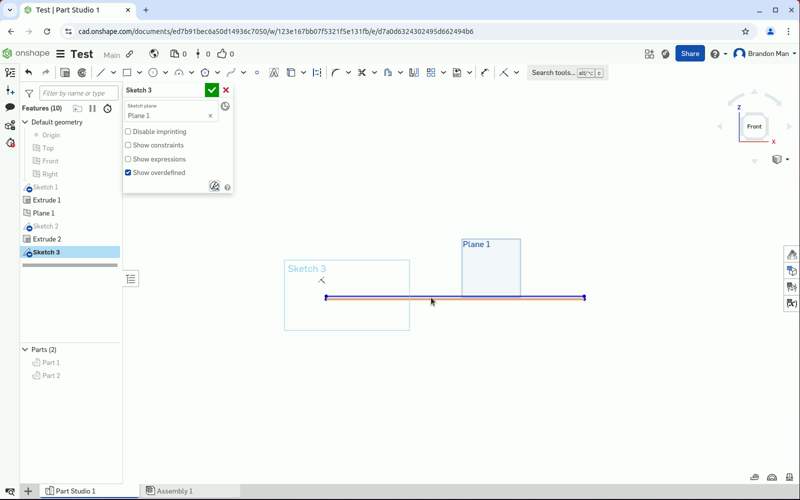
scroll(6)
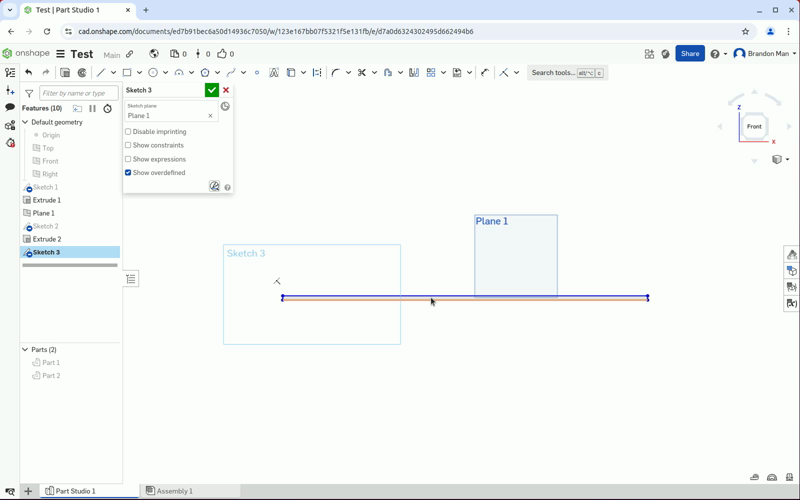
scroll(6)
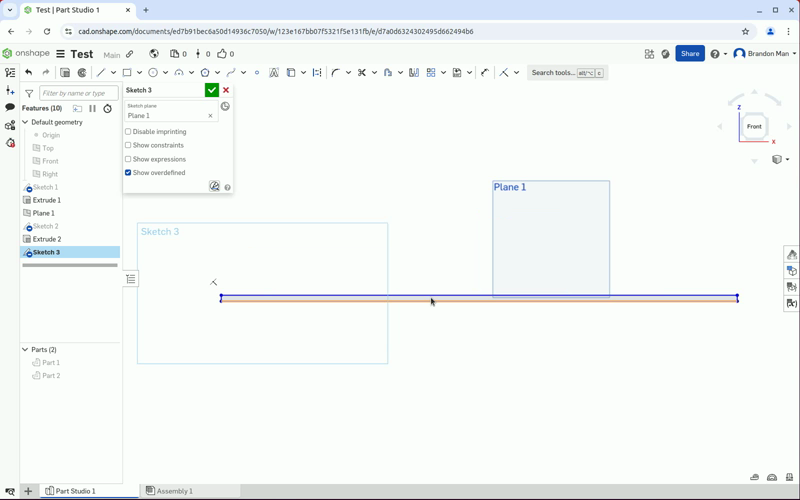
scroll(6)
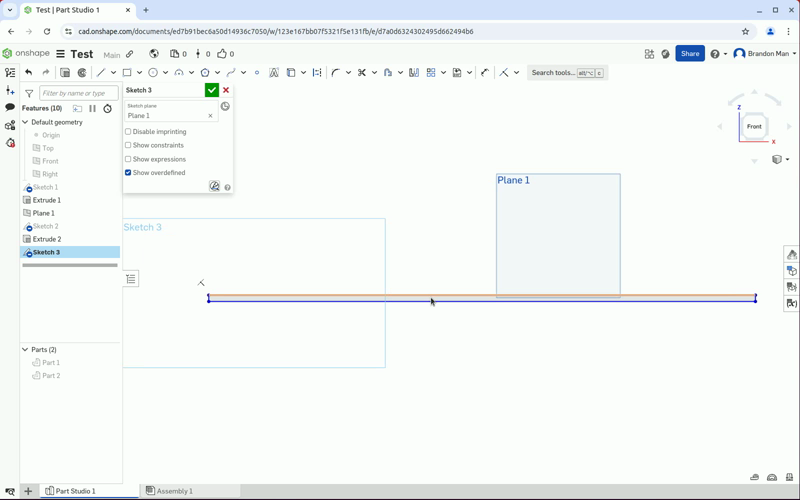
scroll(6)
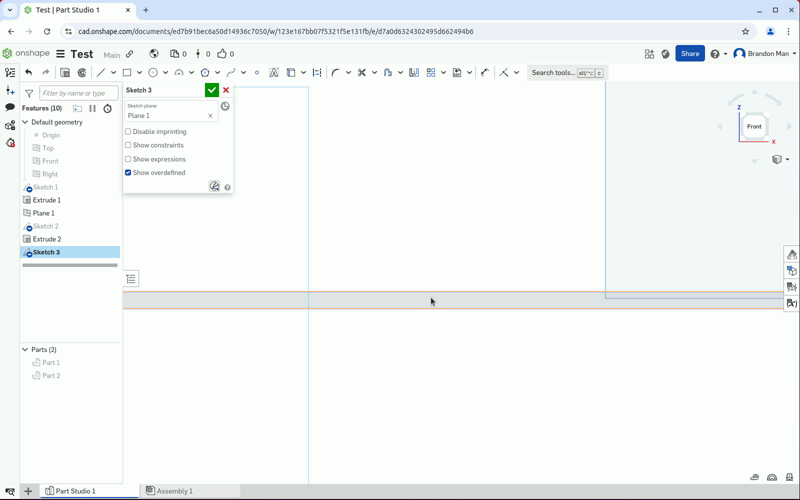
click(431, 297)
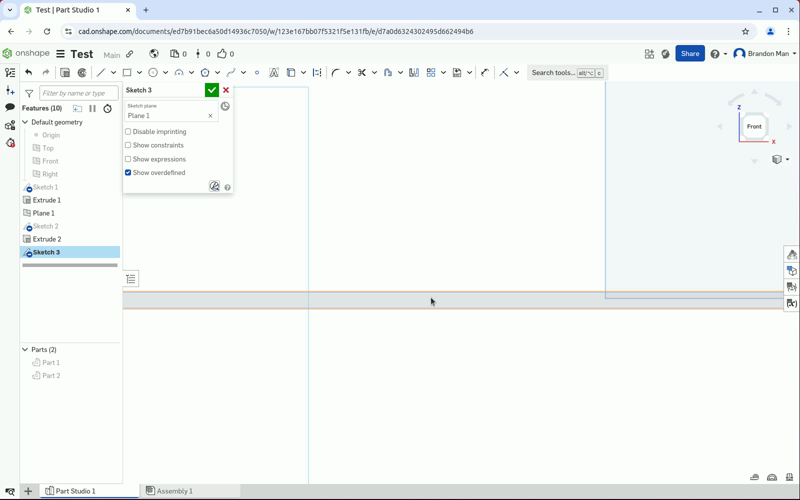
scroll(-6)
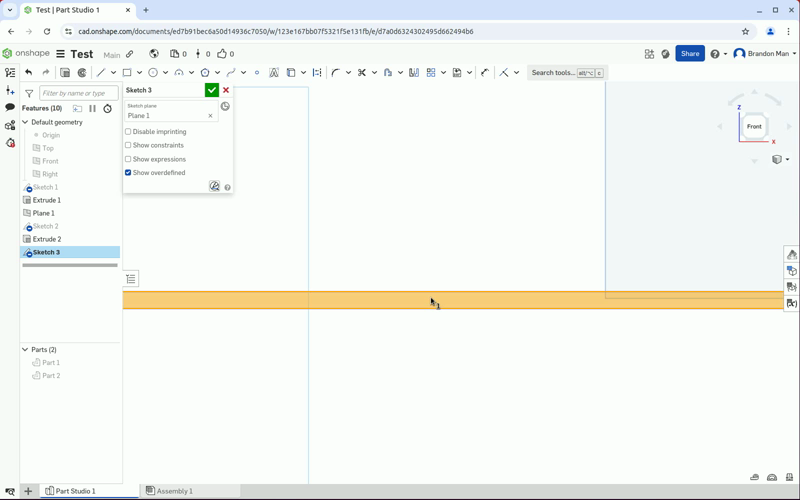
scroll(-6)
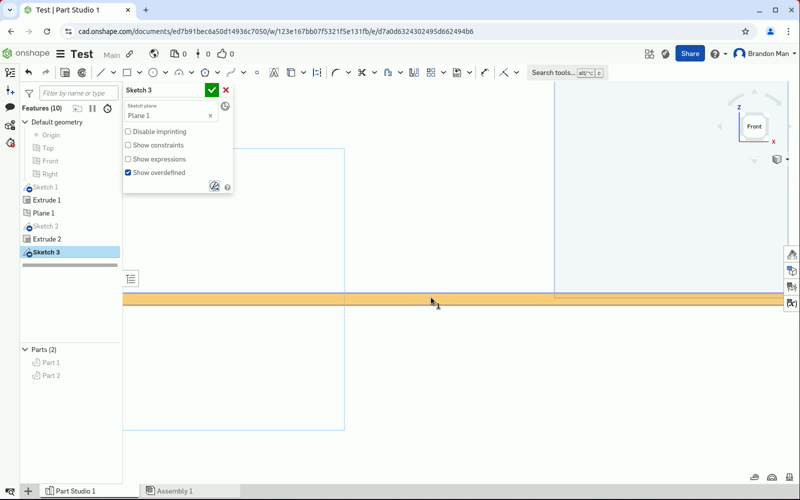
scroll(-6)
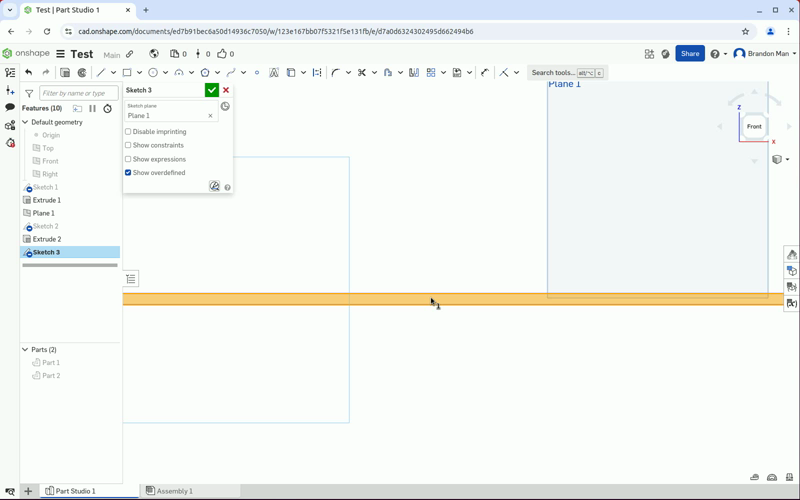
scroll(-6)
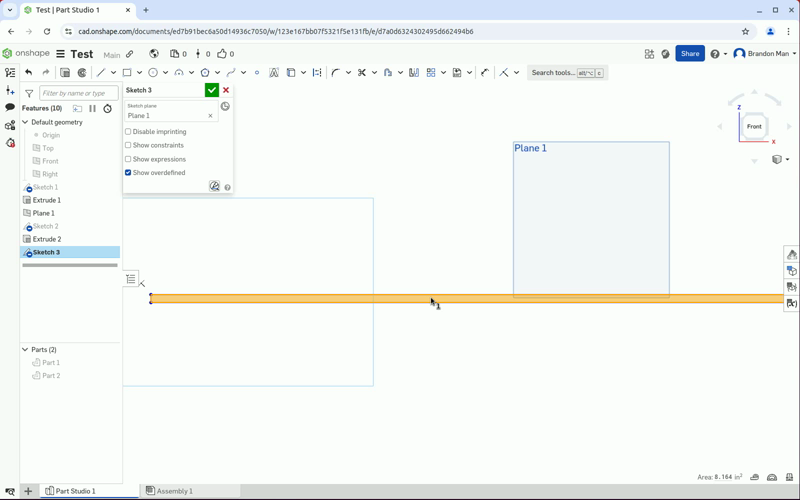
scroll(-6)
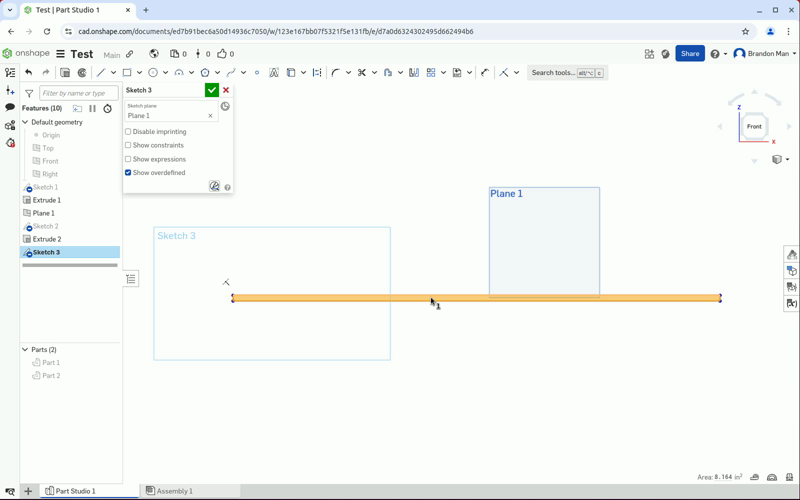
scroll(-6)
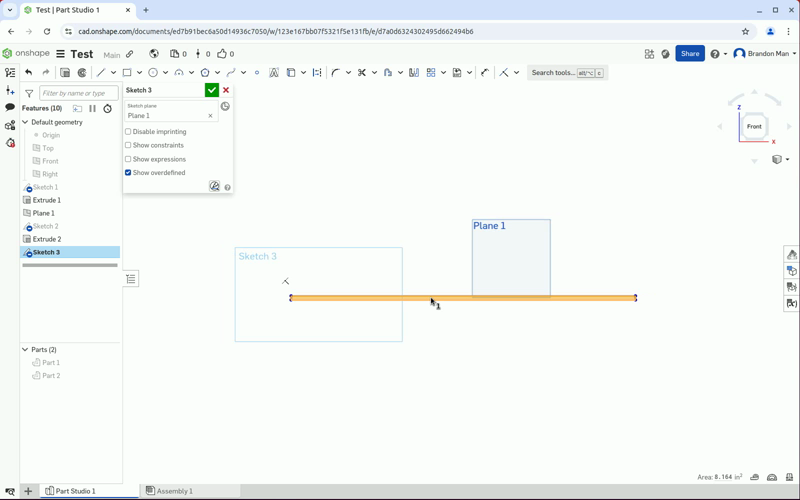
scroll(-6)
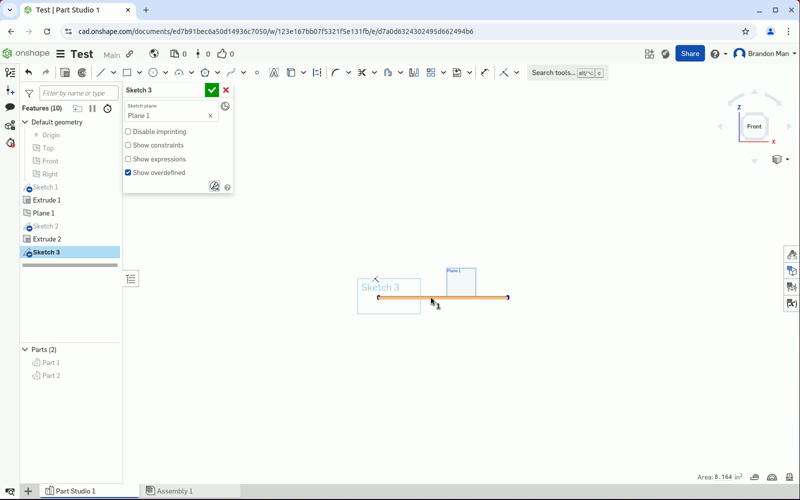
mouse_move(73, 352)
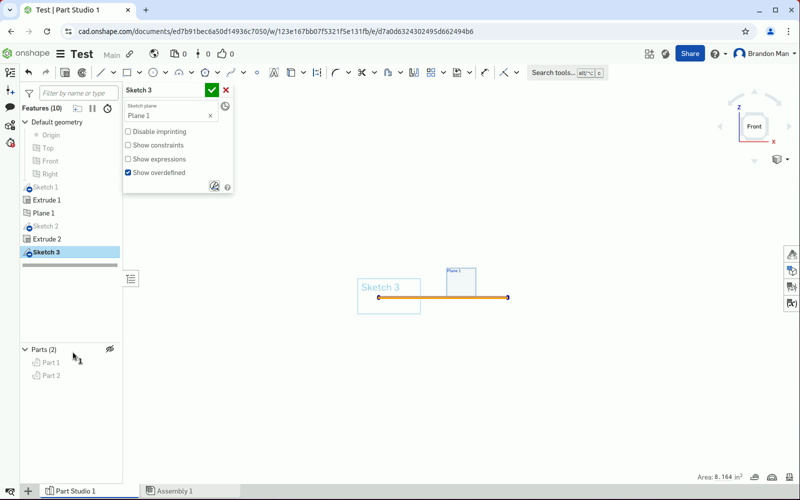
key(shift+y)
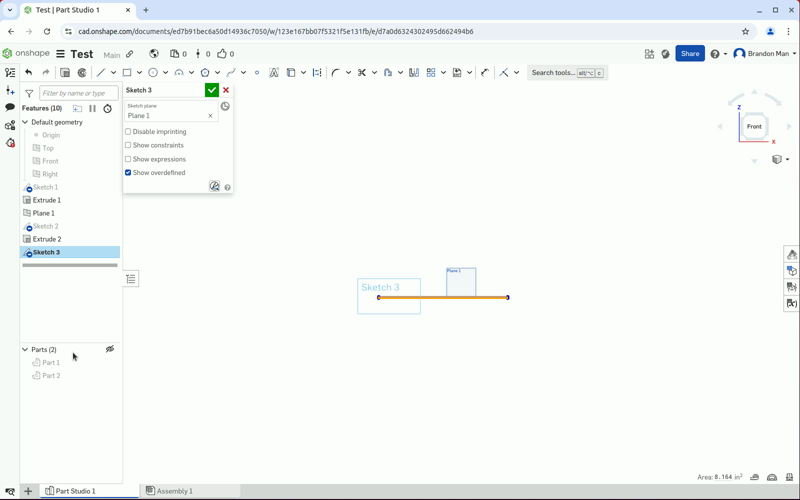
key(shift+e)
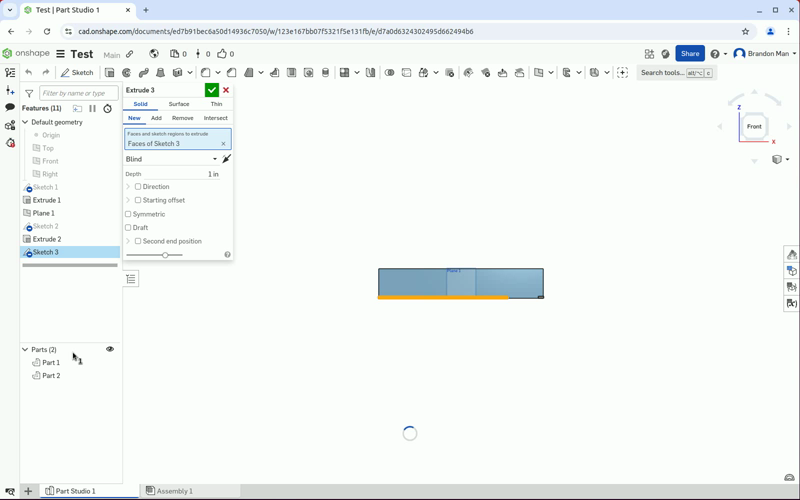
mouse_move(143, 106)
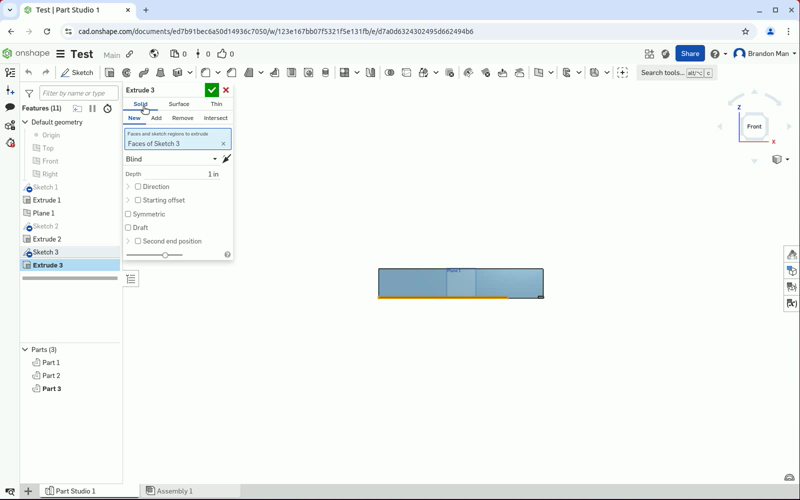
click(143, 106)
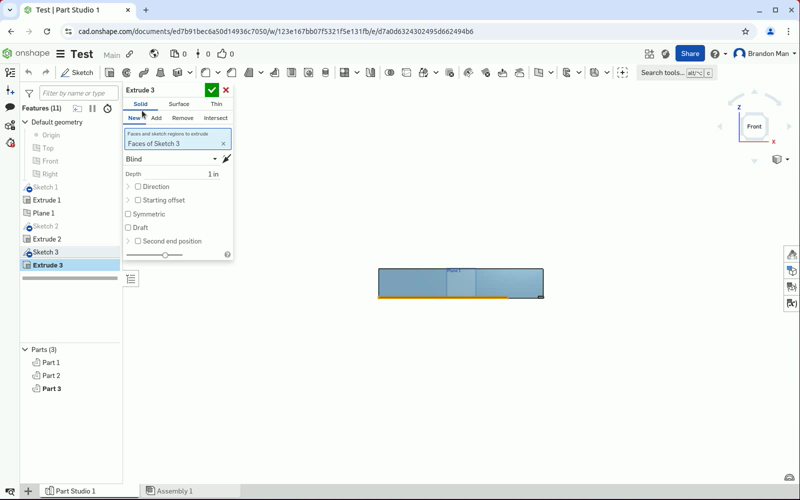
mouse_move(137, 120)
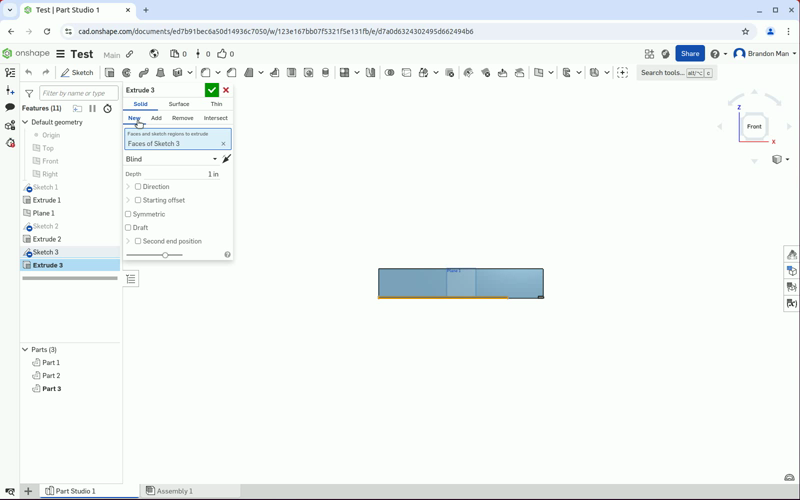
click(137, 120)
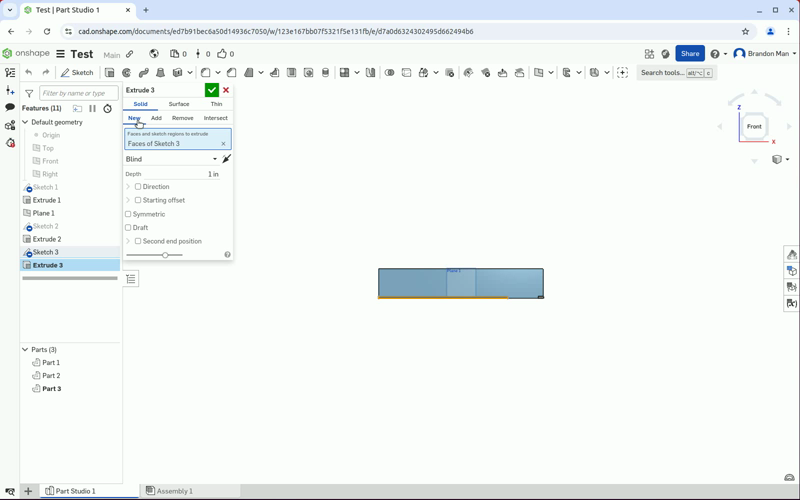
key(tab, 4)
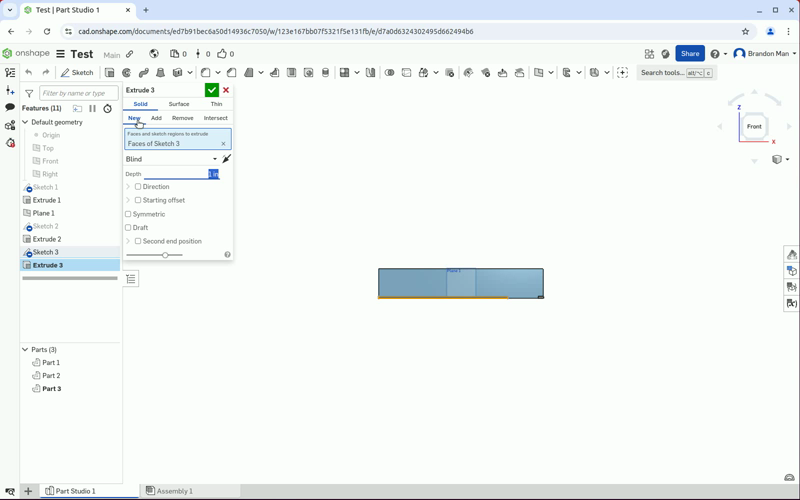
text(6.258)
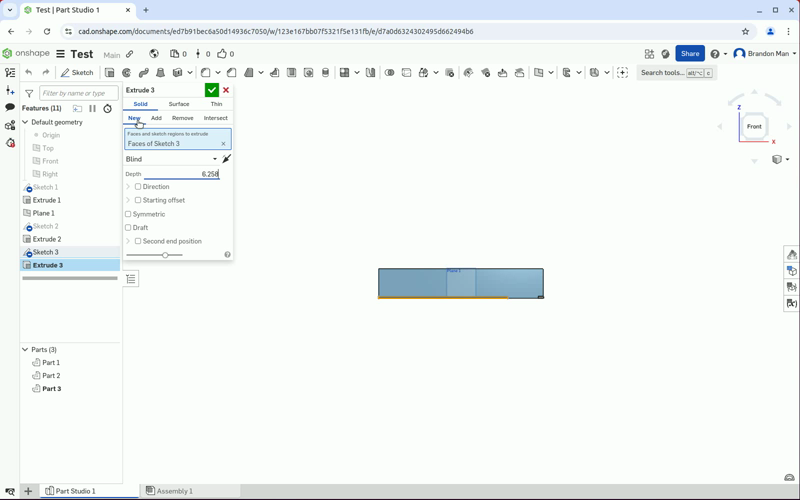
key(enter)
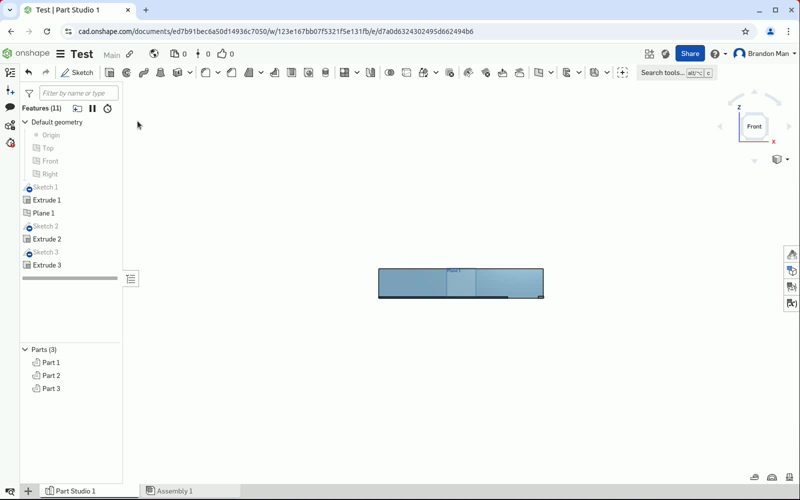
key(shift+h)
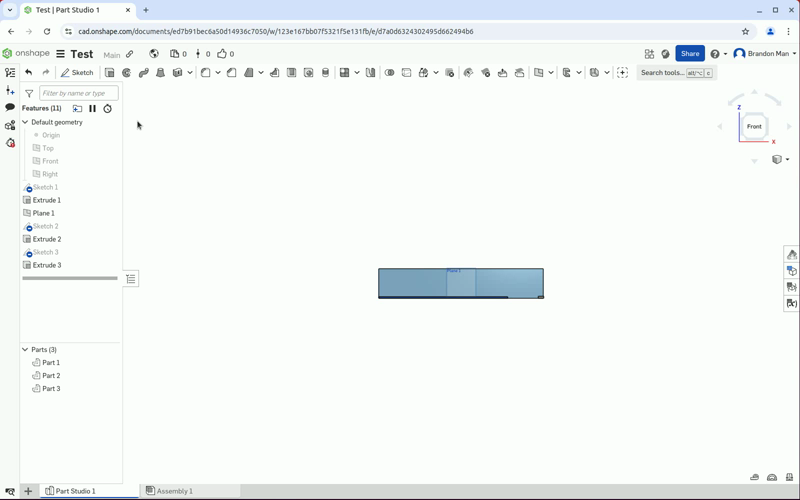
key(shift+h)
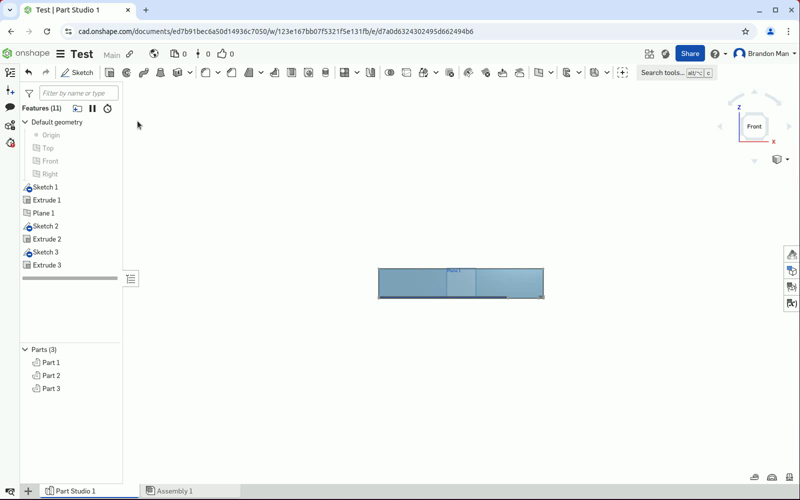
key(shift+7)
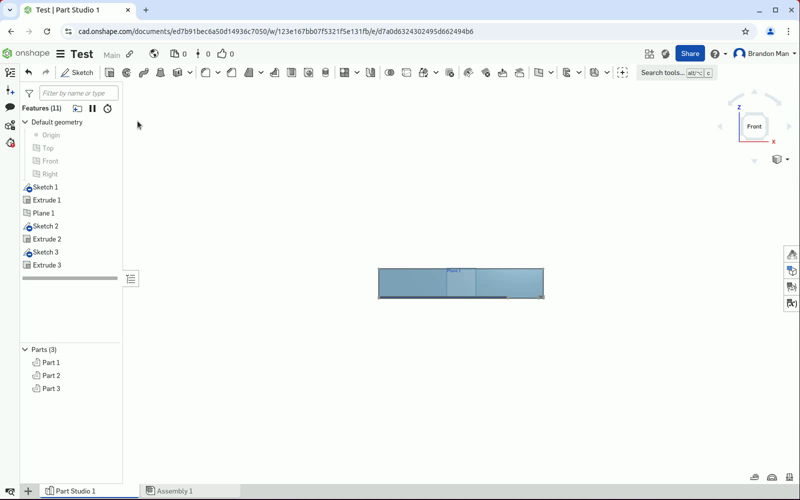
key(left, 2)
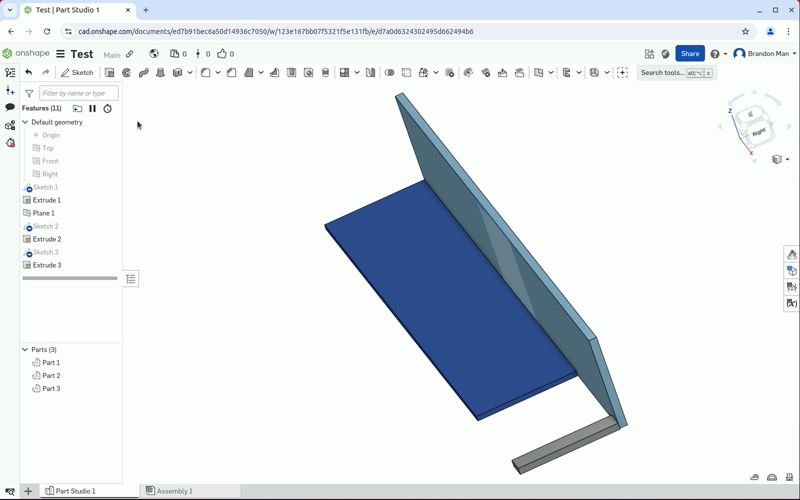
key(down, 2)
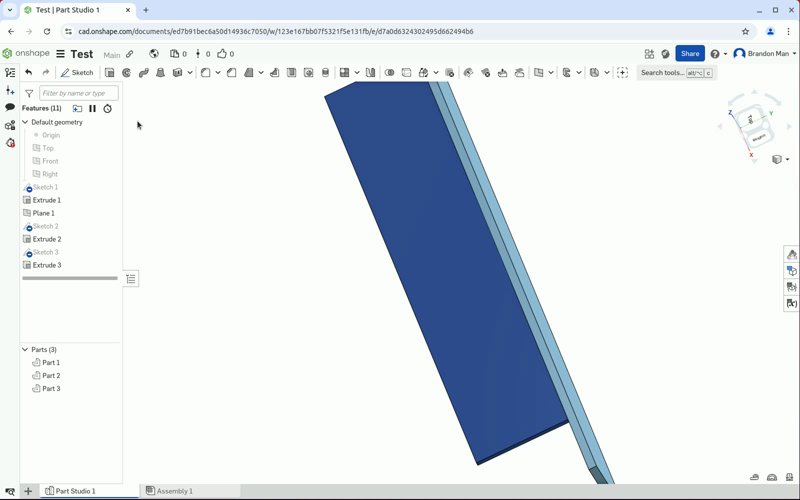
key(up, 2)
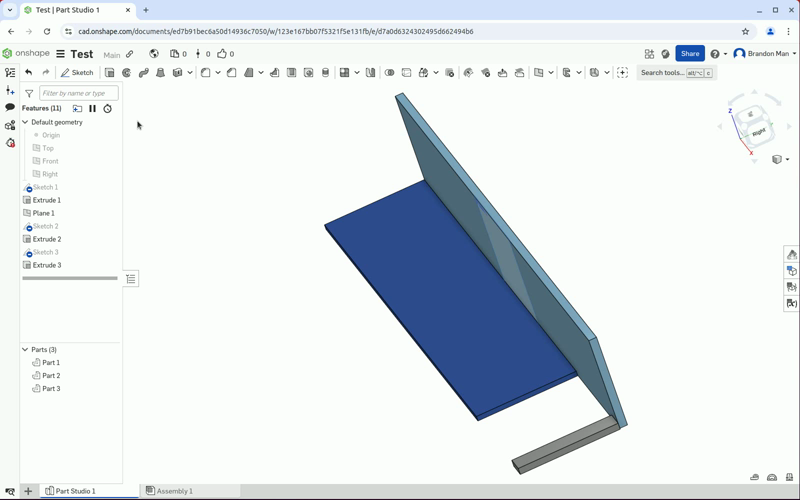
key(right, 2)
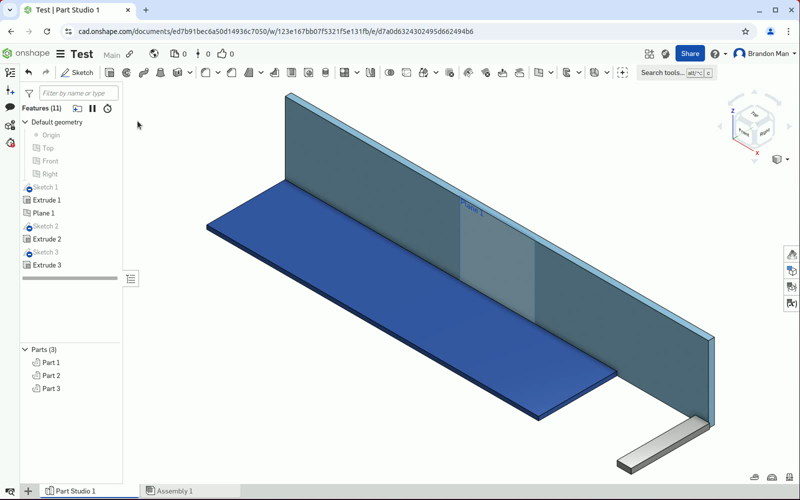
mouse_move(73, 189)
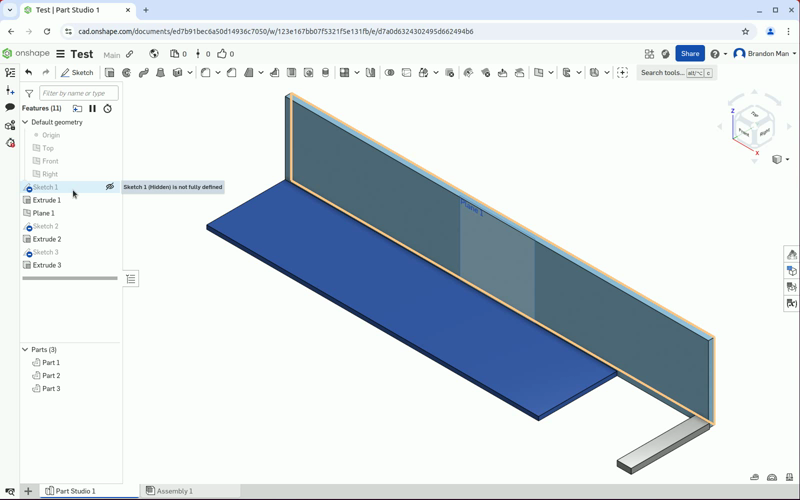
click(73, 189)